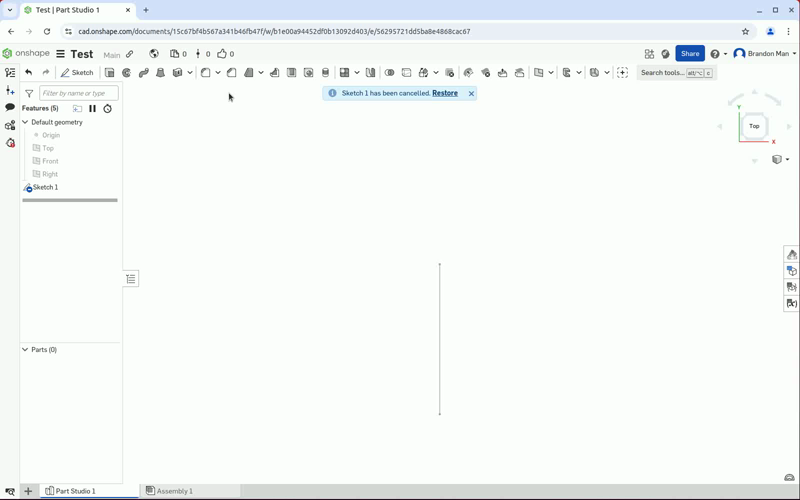
key(shift+h)
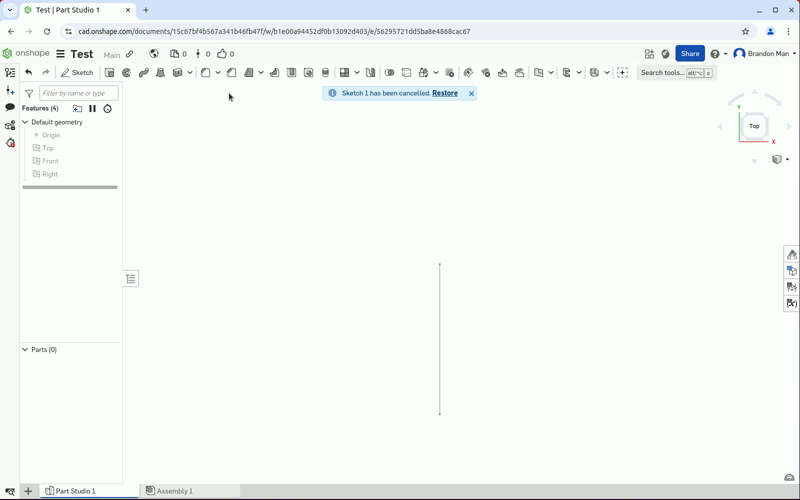
mouse_move(73, 352)
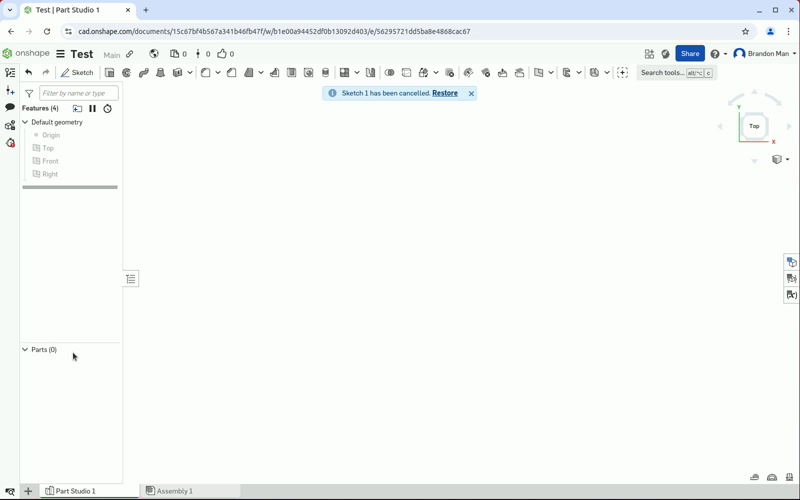
key(y)
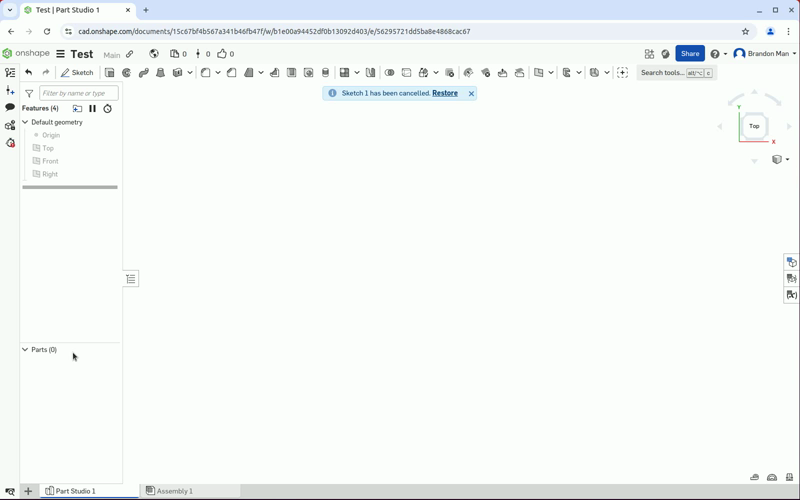
key(shift+p)
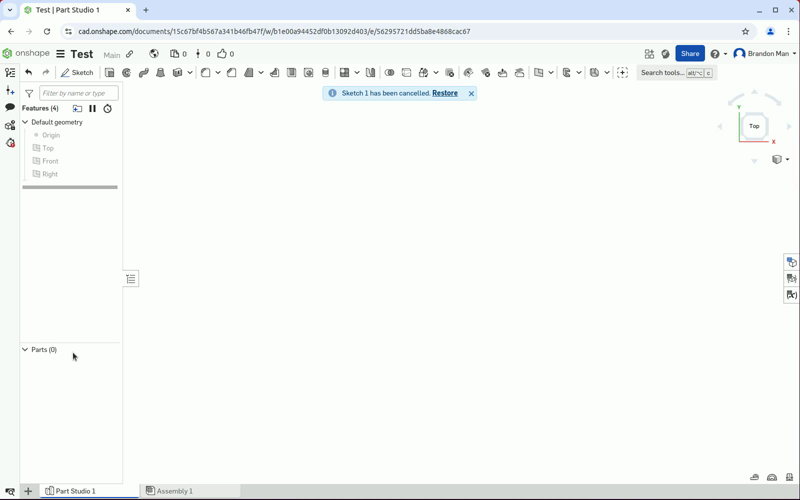
key(space)
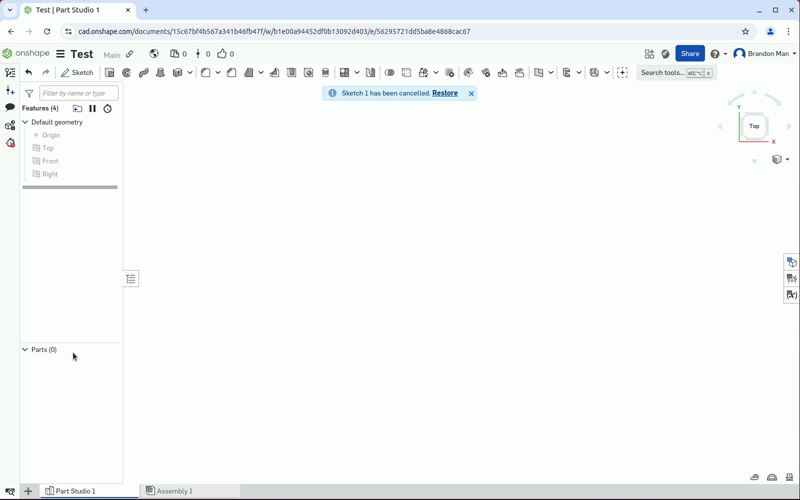
key_down(shift)
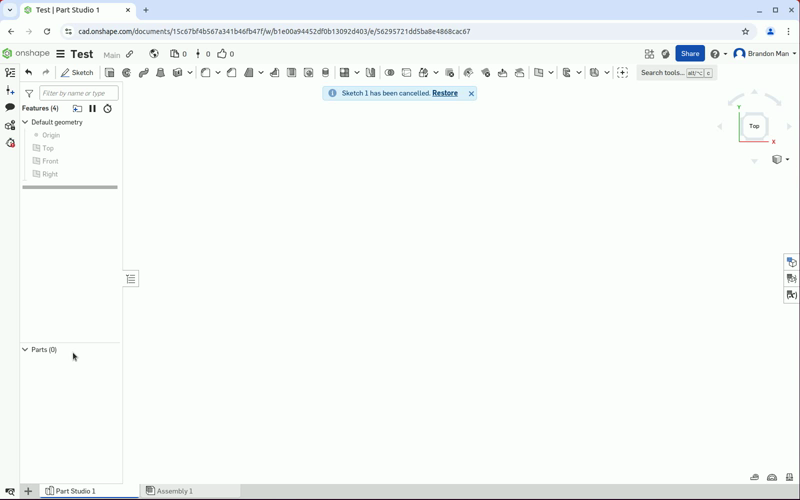
key(up)
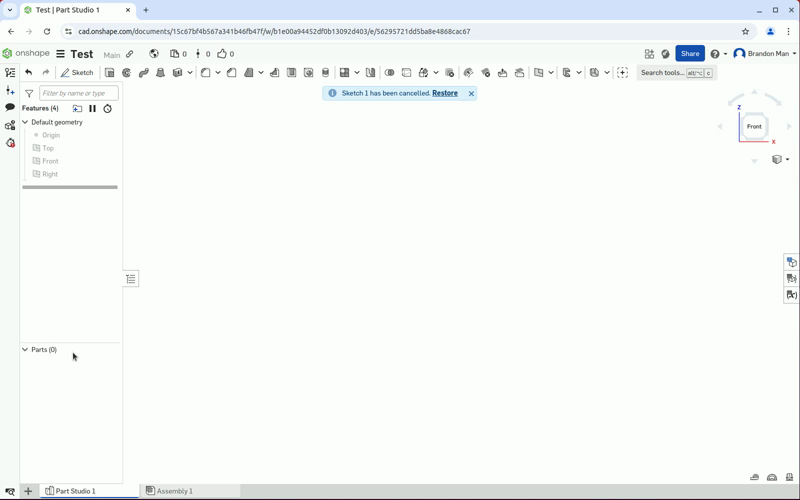
key_up(shift)
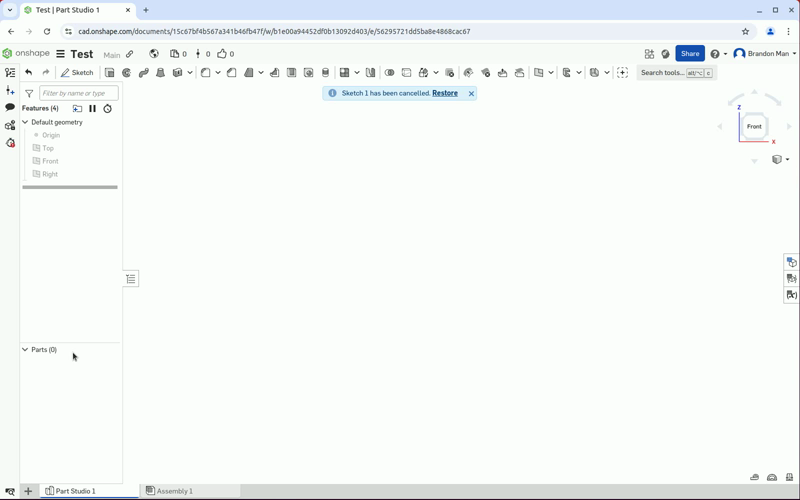
mouse_move(73, 352)
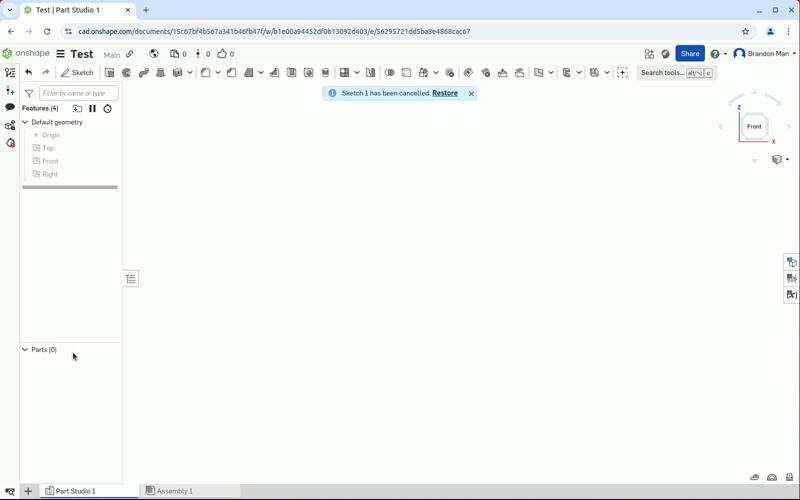
key(shift+y)
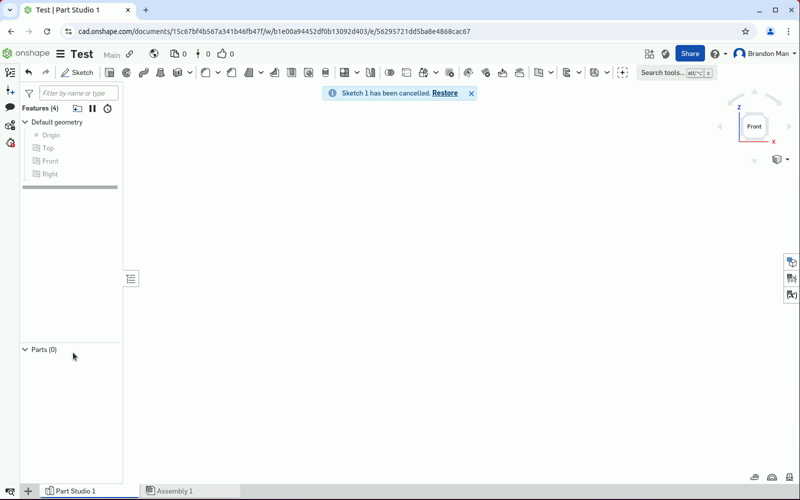
key(shift+s)
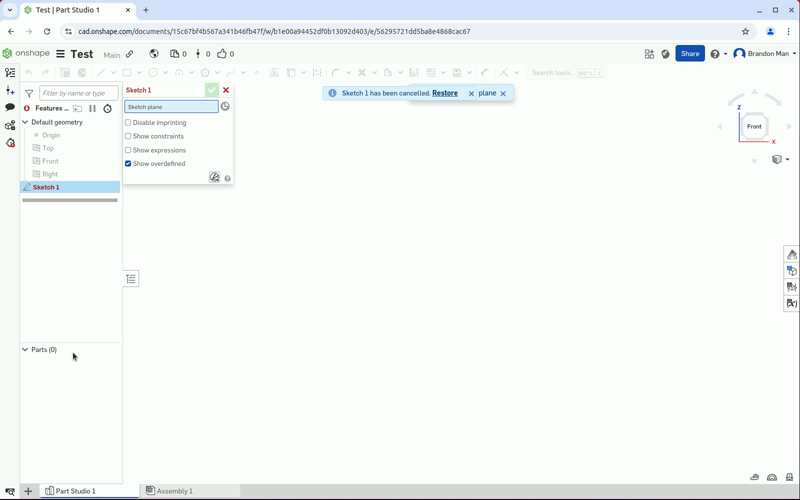
mouse_move(73, 163)
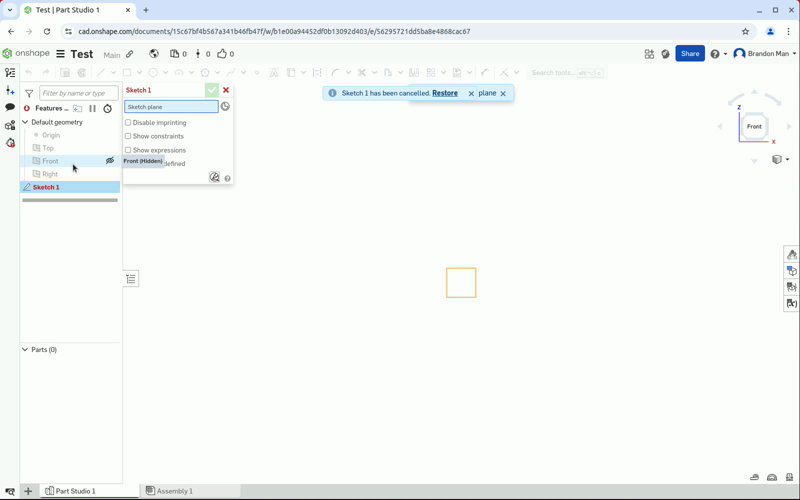
click(73, 163)
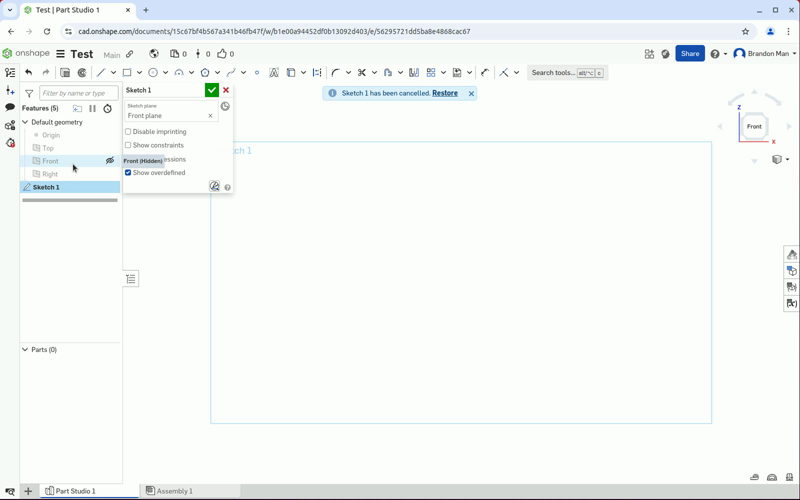
mouse_move(73, 352)
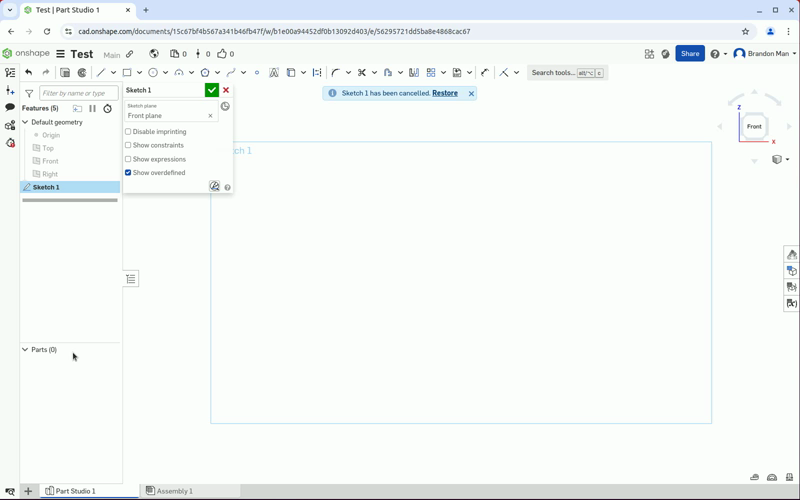
key(y)
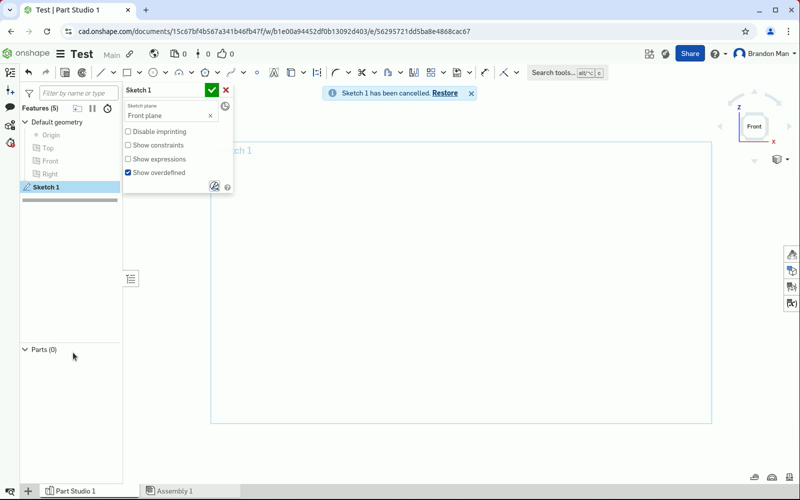
key(l)
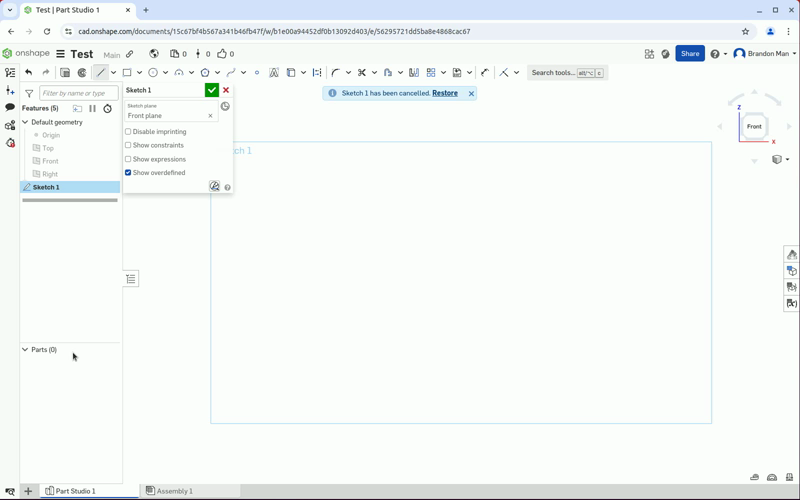
key_down(shift)
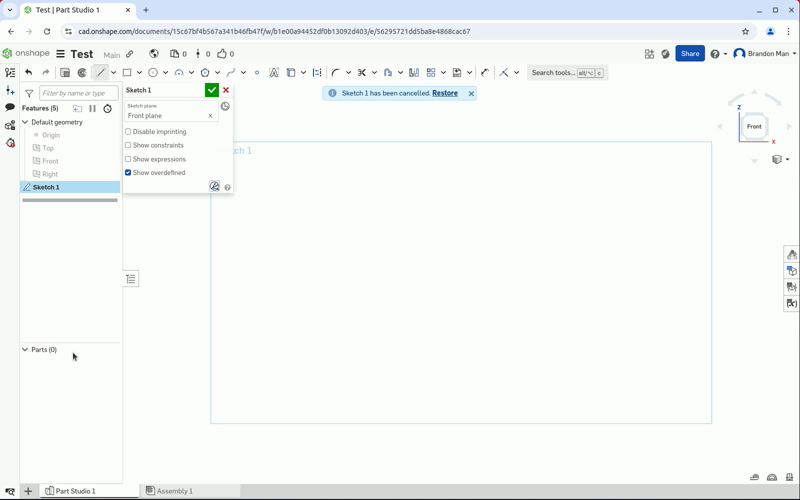
mouse_move(348, 226)
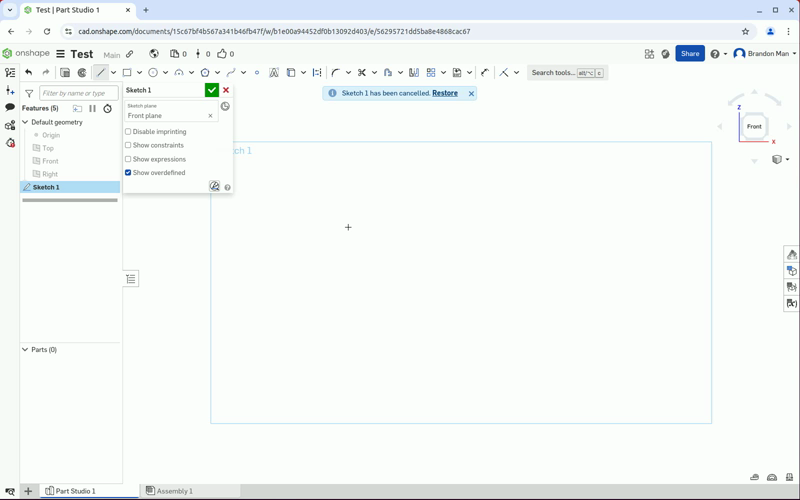
click(348, 226)
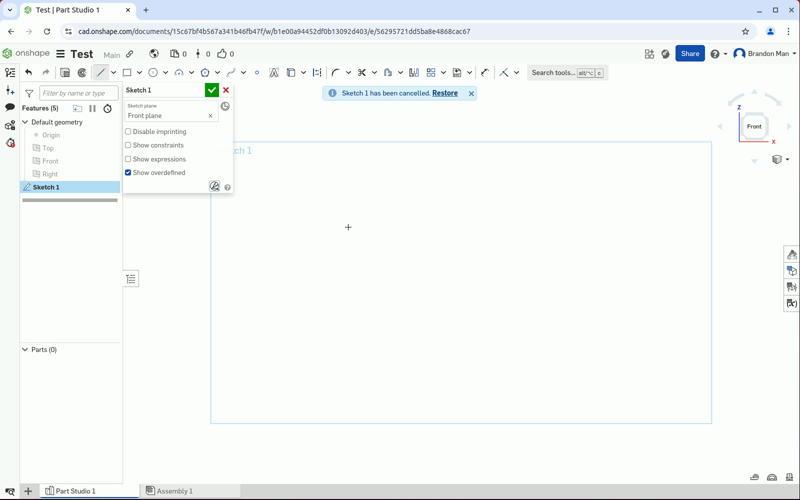
key_up(shift)
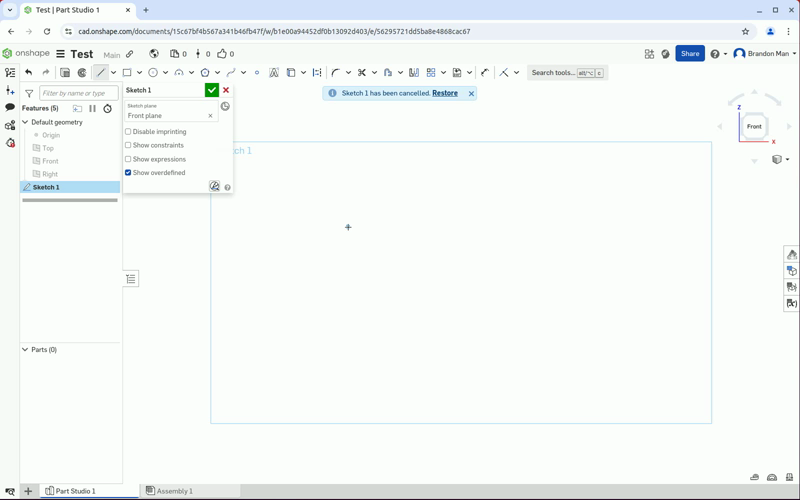
key_down(shift)
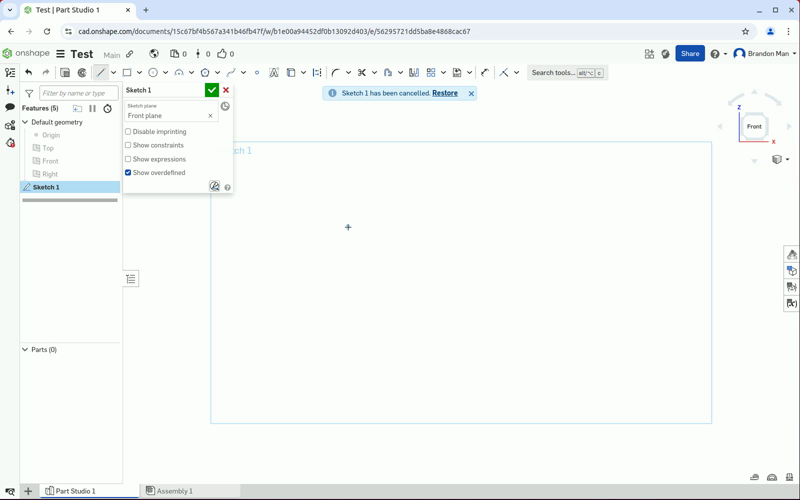
mouse_move(378, 226)
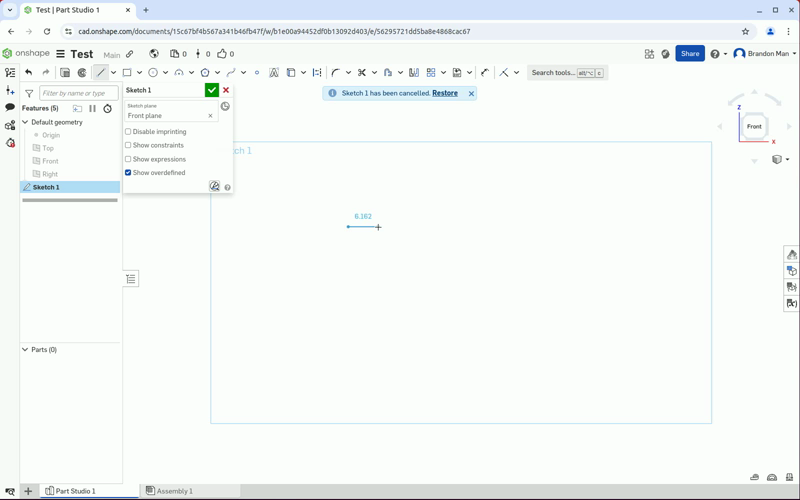
mouse_move(404, 226)
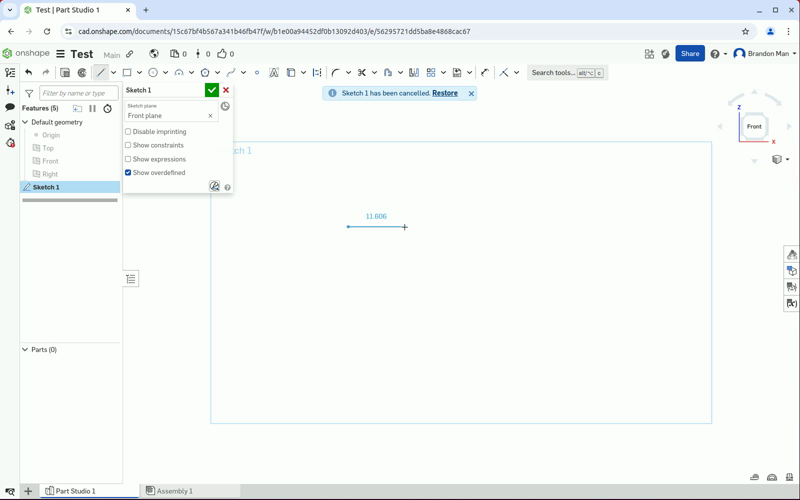
click(404, 226)
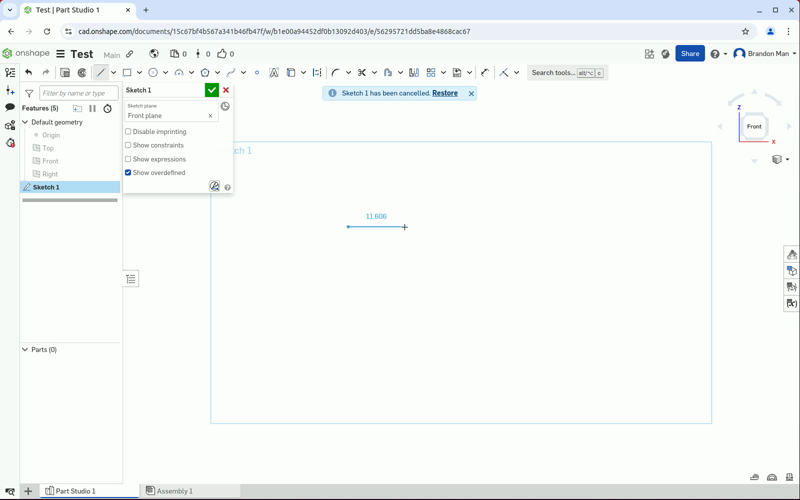
key_up(shift)
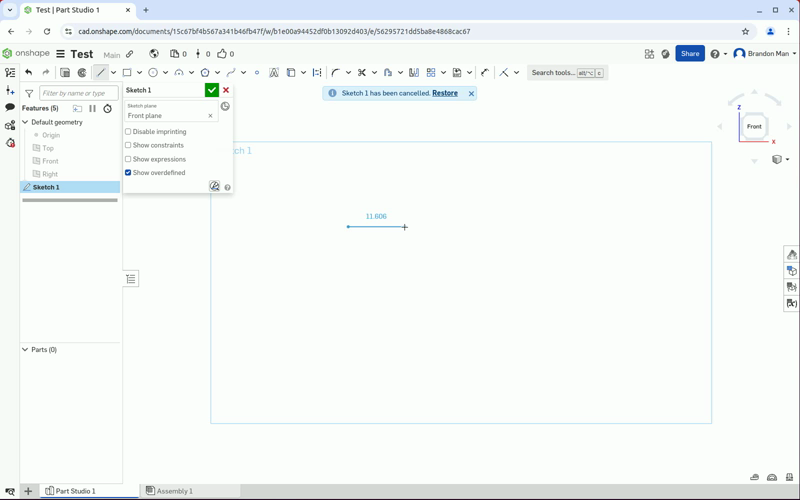
key_down(shift)
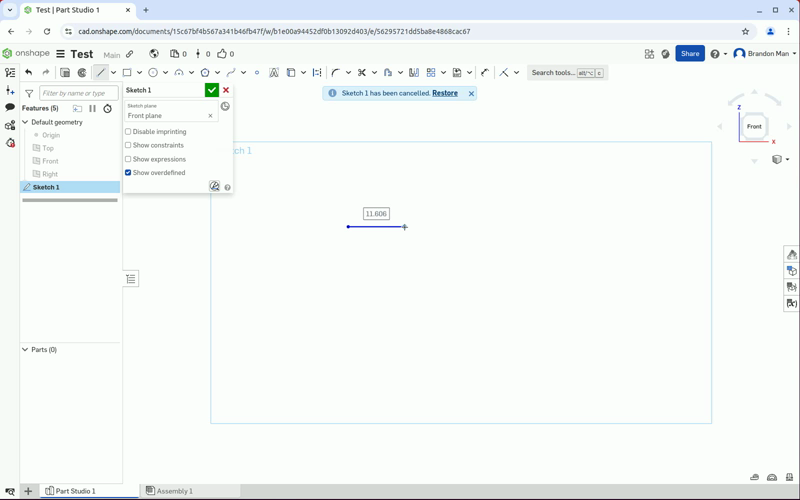
mouse_move(515, 226)
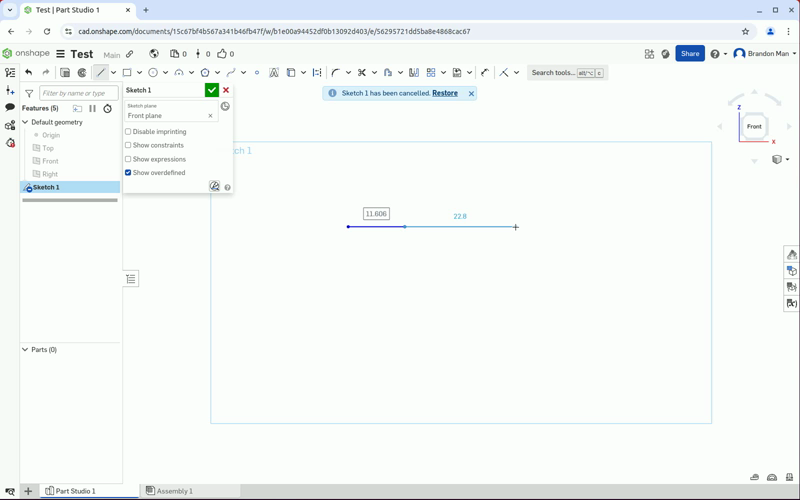
click(515, 226)
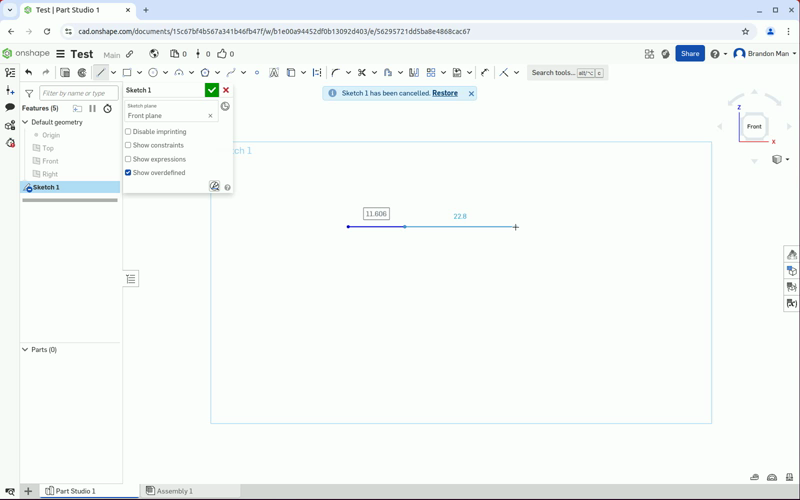
key_up(shift)
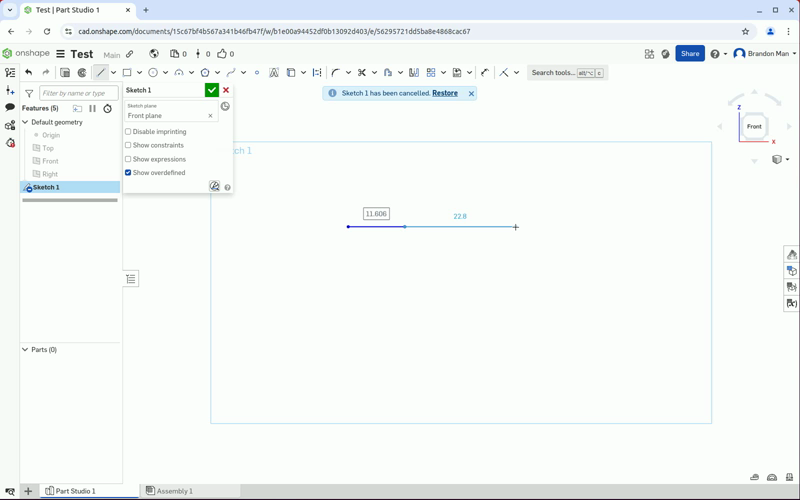
key_down(shift)
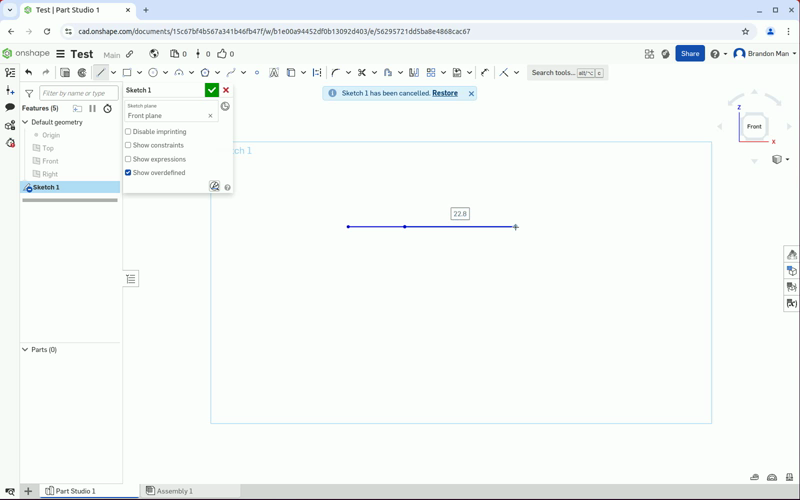
mouse_move(545, 226)
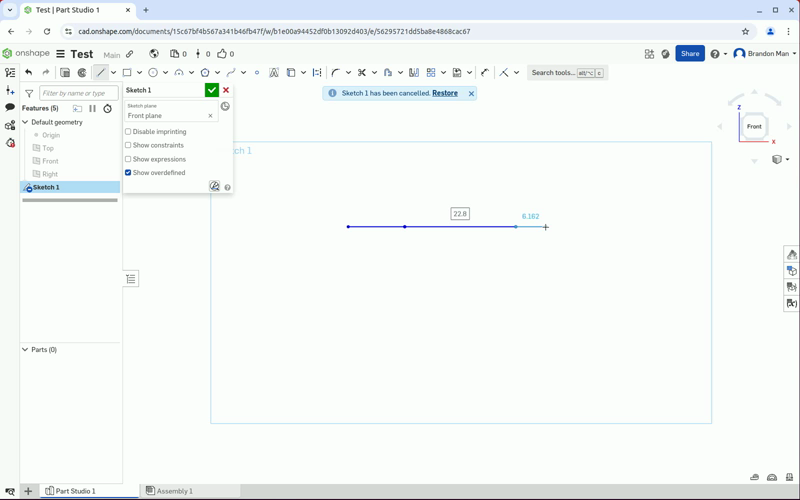
mouse_move(572, 226)
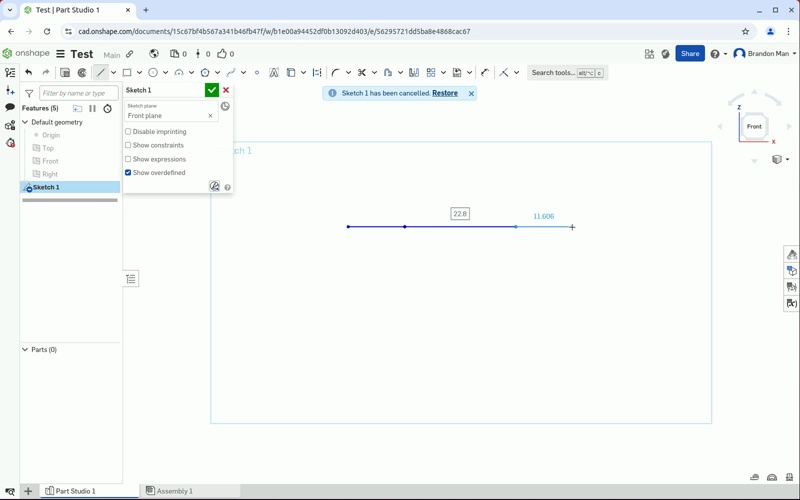
click(572, 226)
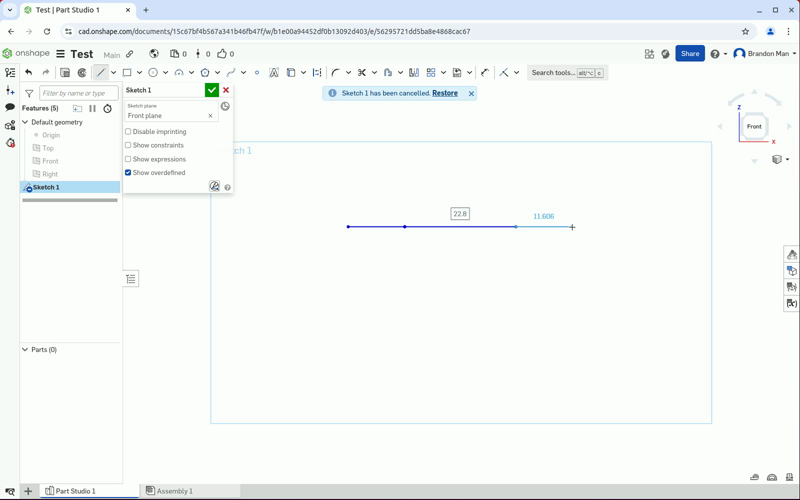
key_up(shift)
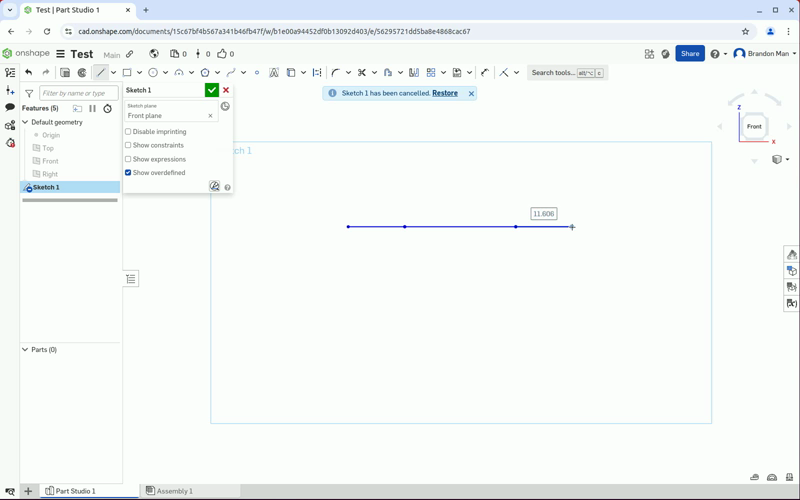
key_down(shift)
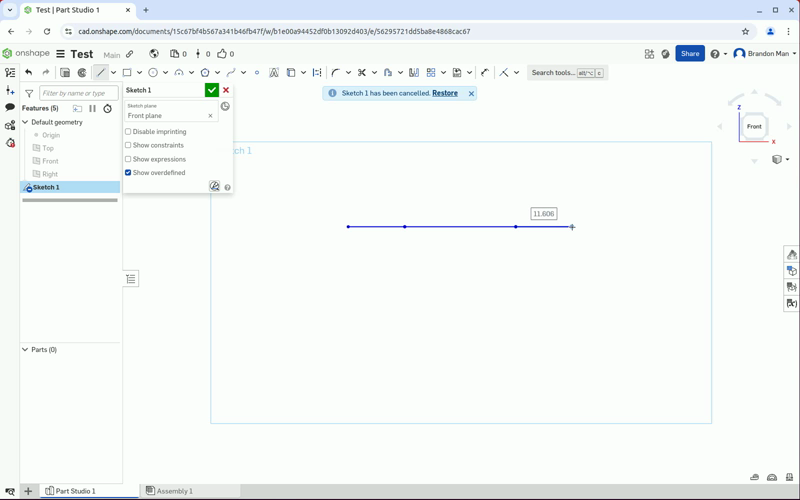
mouse_move(589, 226)
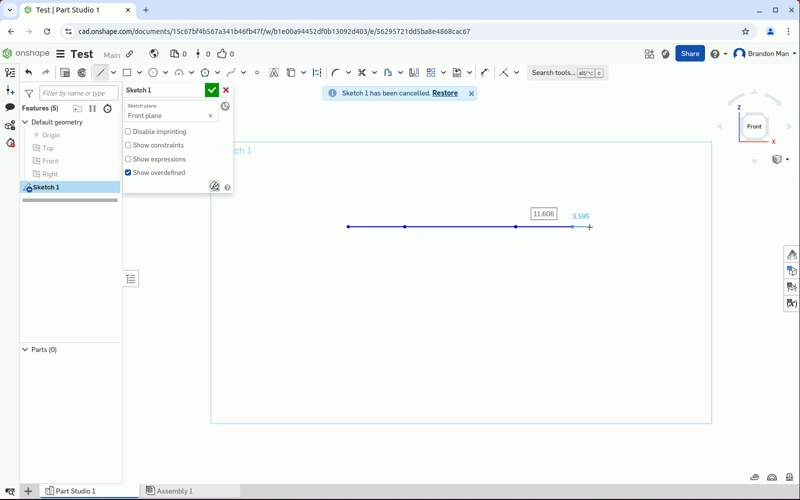
mouse_move(572, 219)
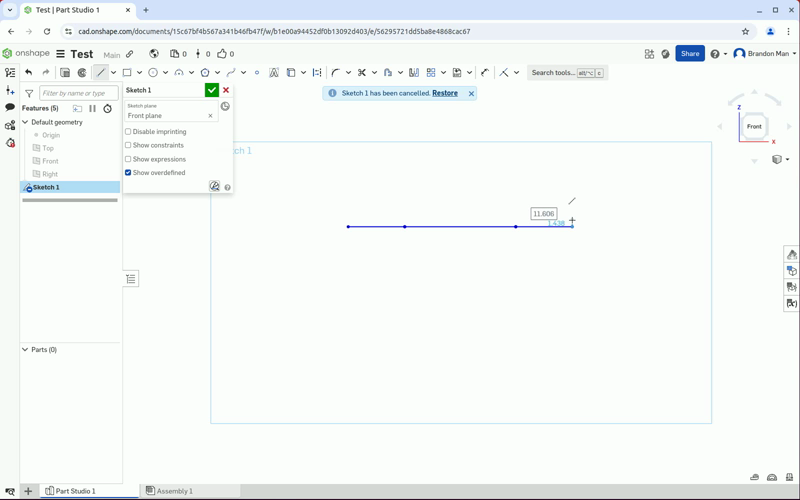
scroll(6)
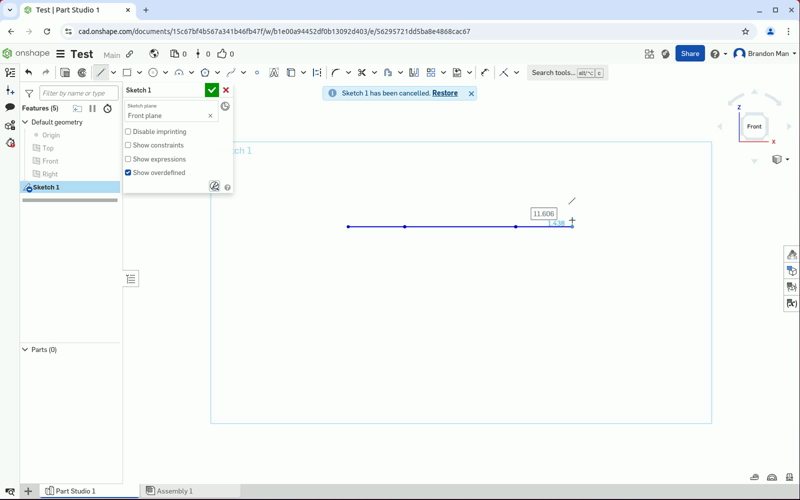
scroll(6)
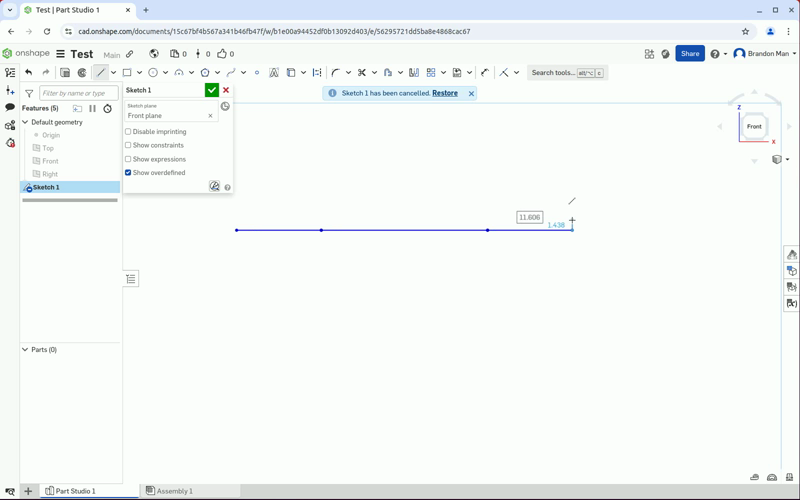
scroll(6)
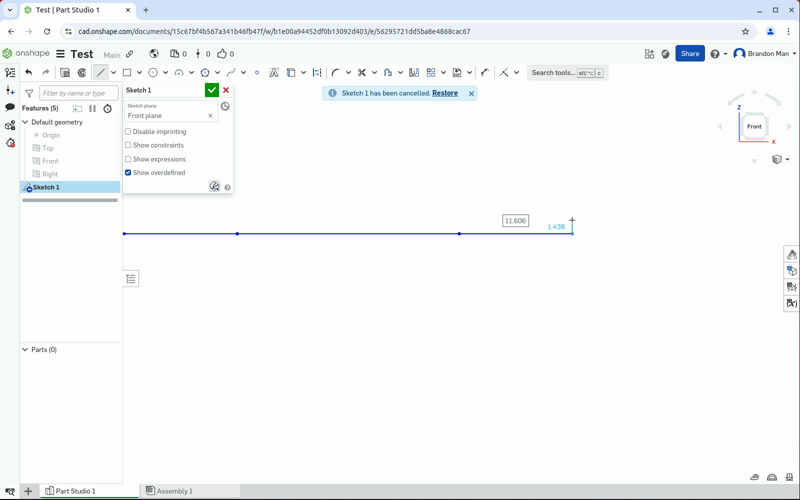
scroll(6)
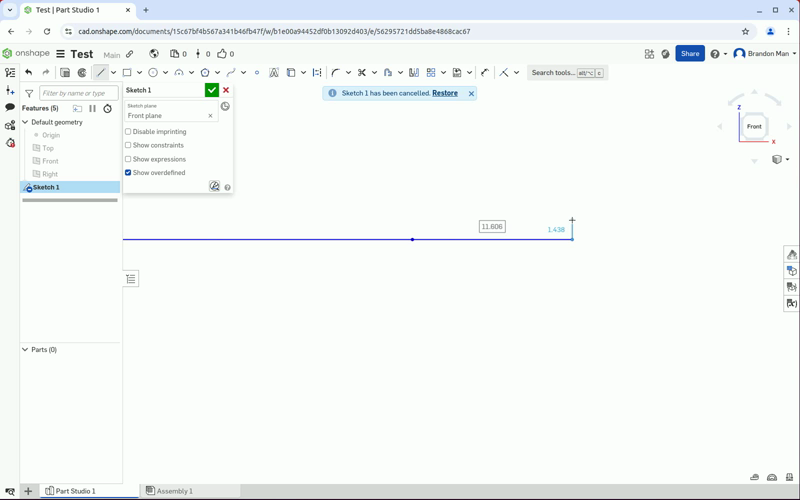
scroll(6)
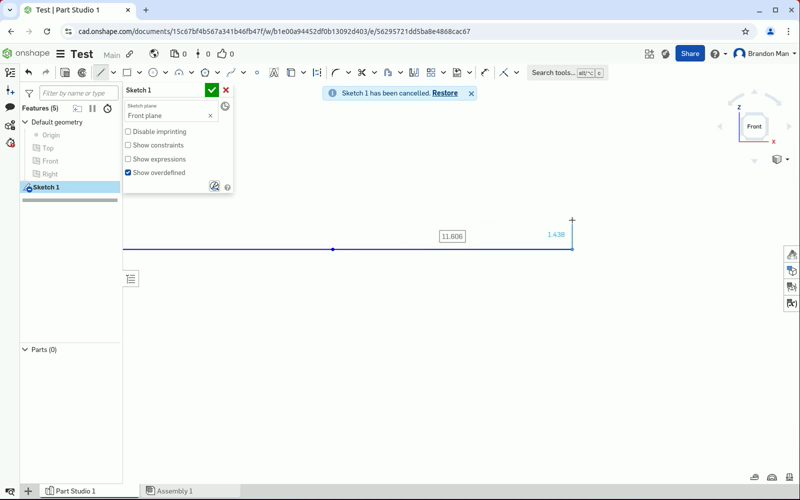
scroll(6)
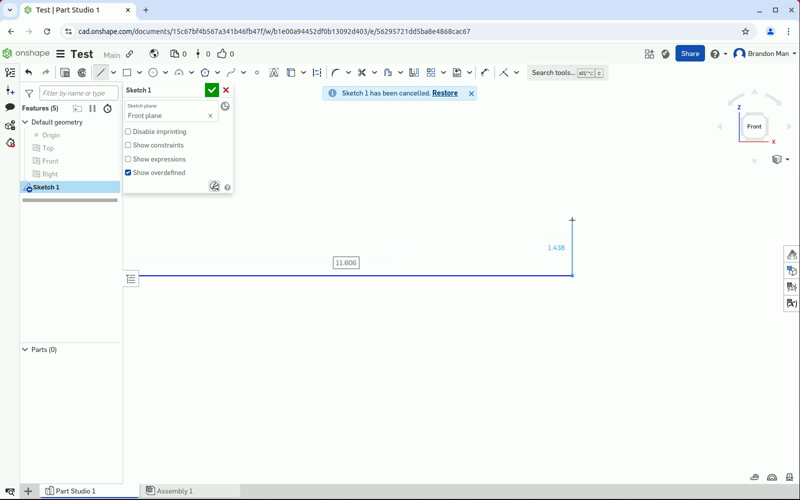
scroll(6)
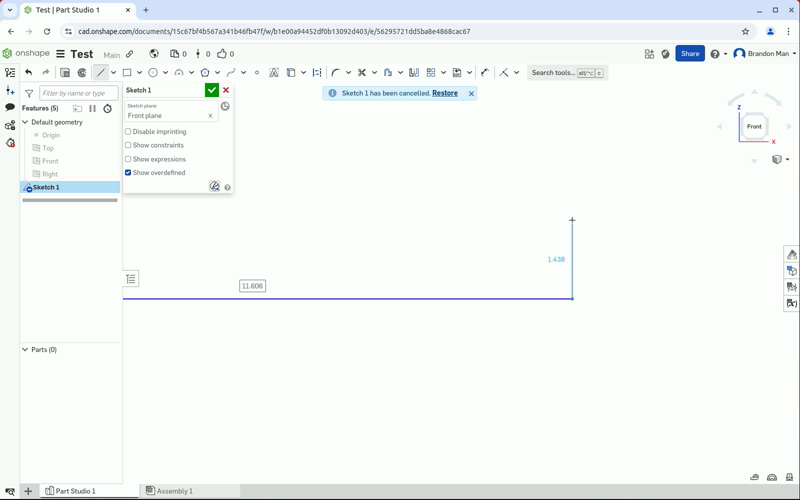
click(572, 219)
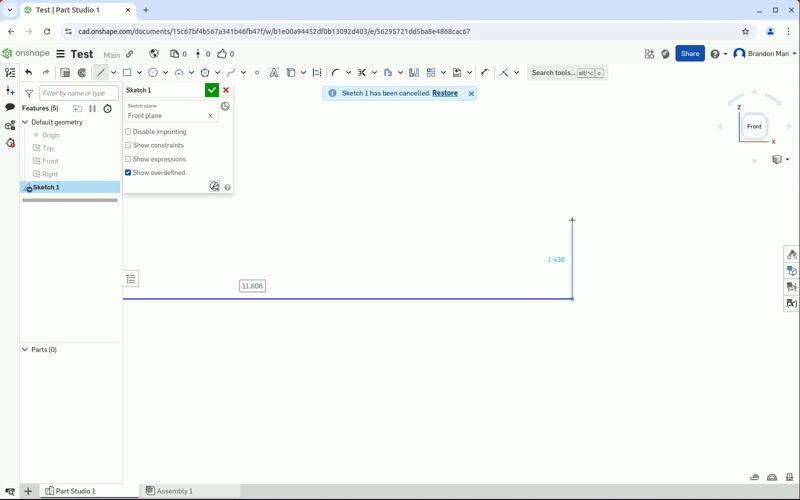
scroll(-6)
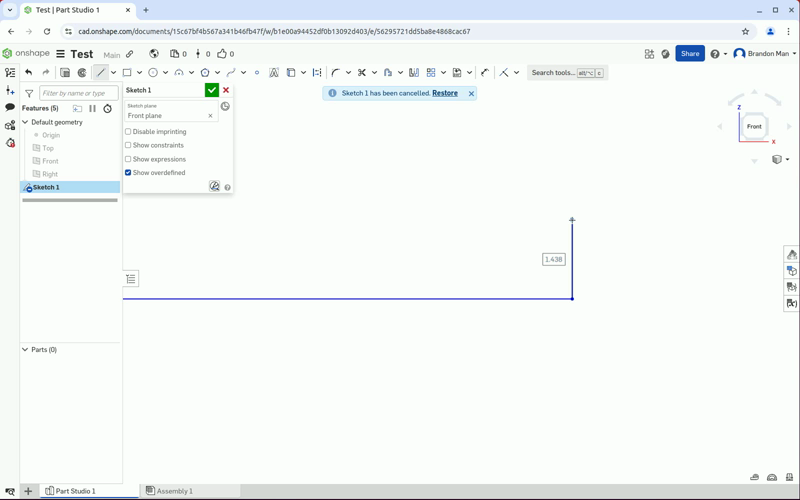
scroll(-6)
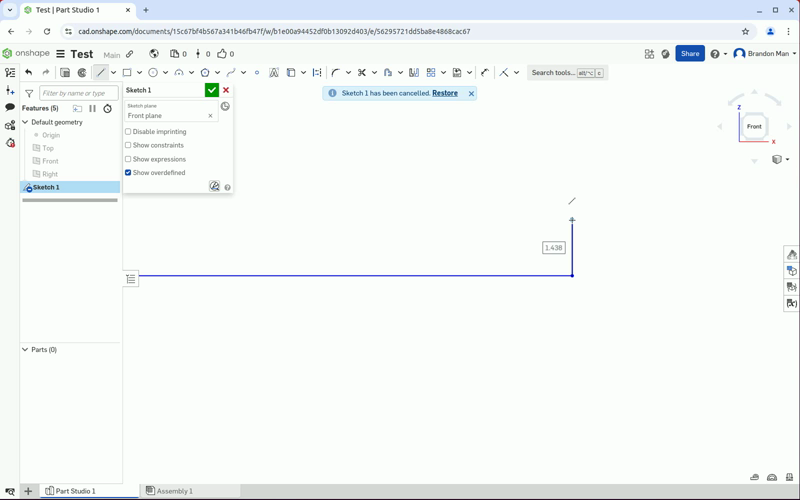
scroll(-6)
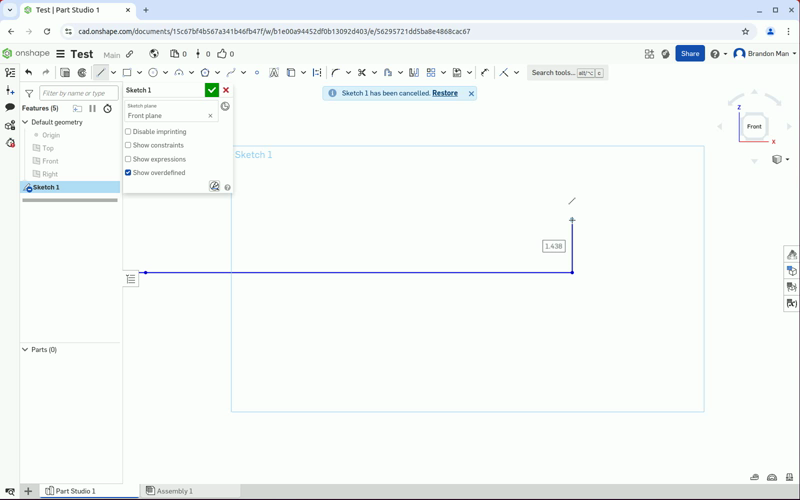
scroll(-6)
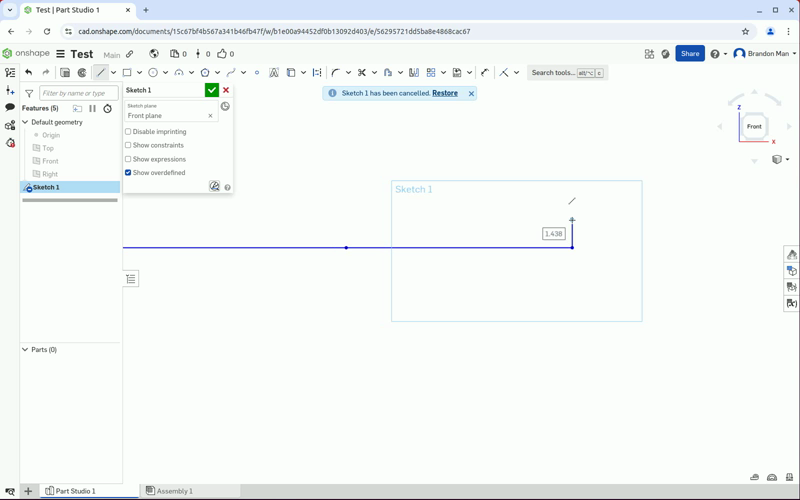
scroll(-6)
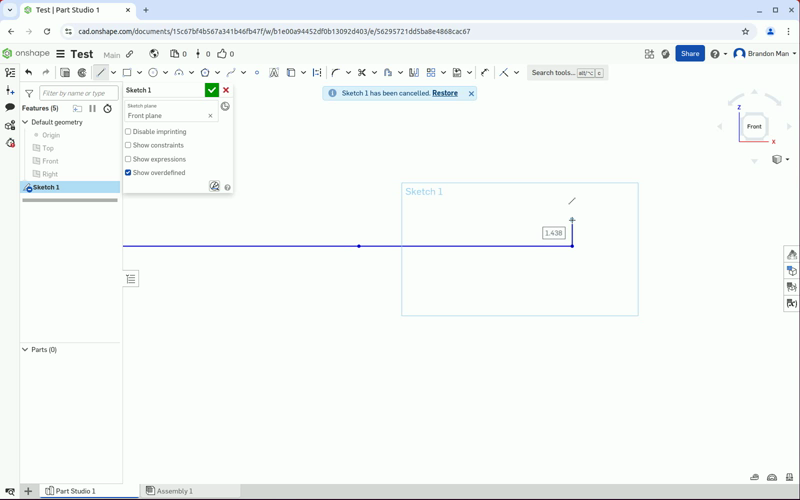
scroll(-6)
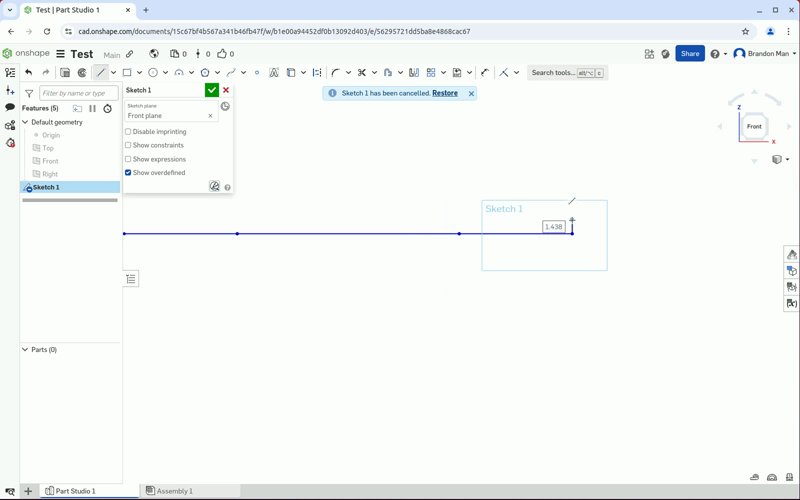
scroll(-6)
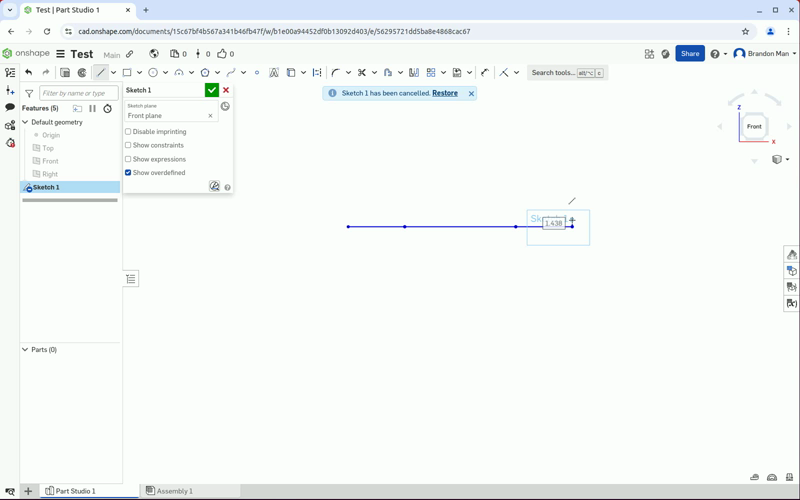
key_up(shift)
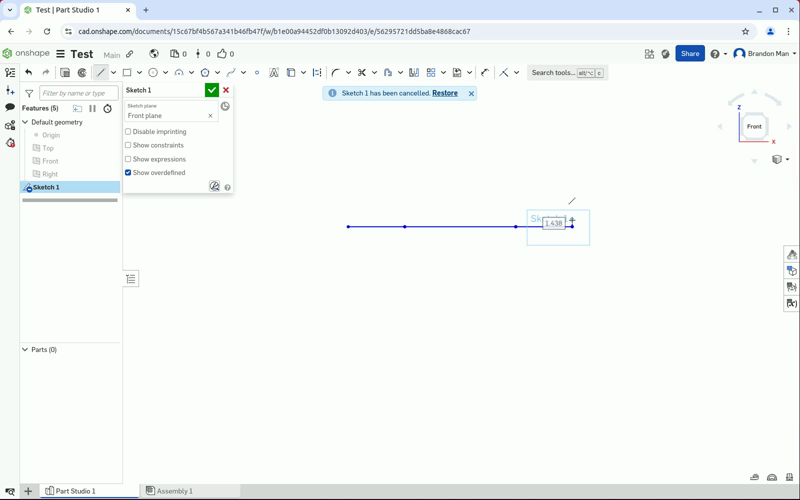
key_down(shift)
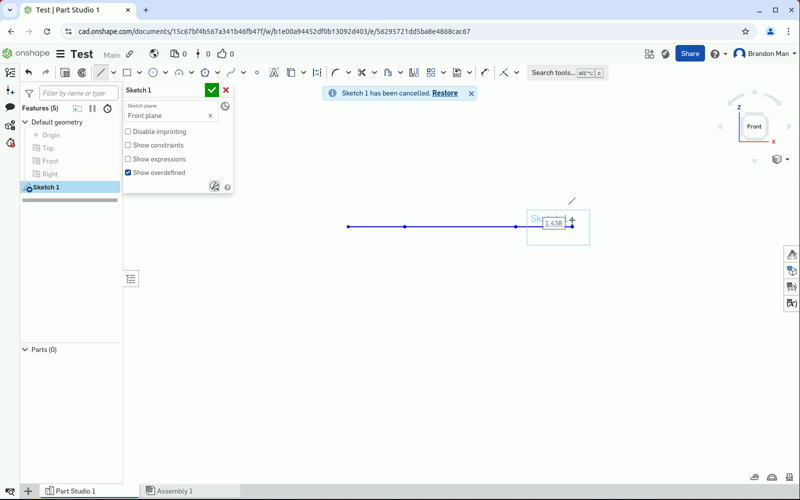
mouse_move(348, 219)
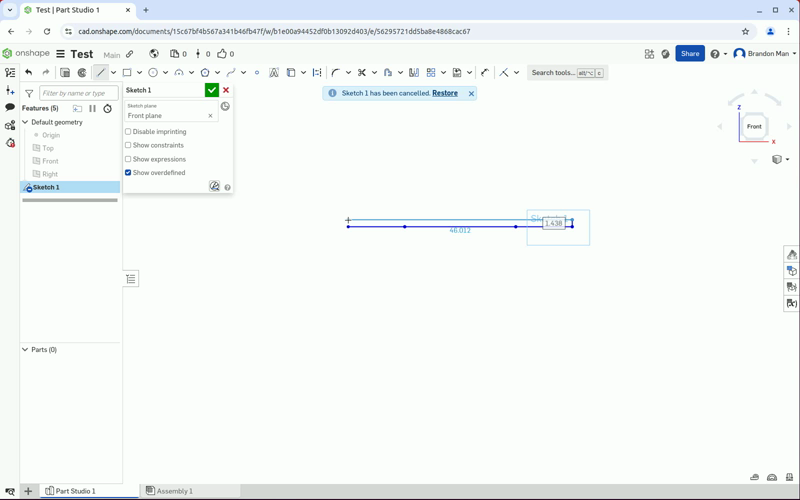
click(348, 219)
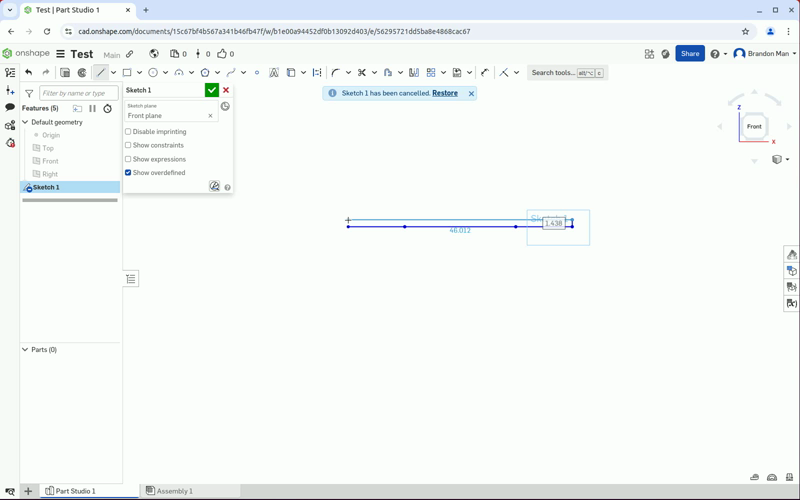
key_up(shift)
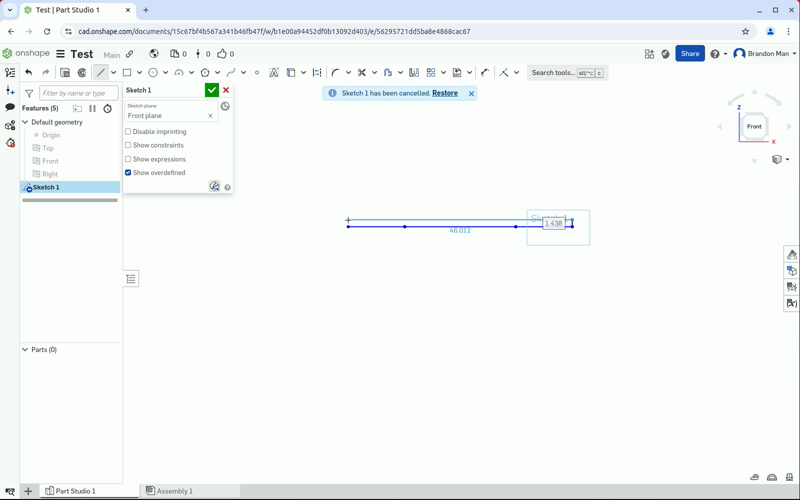
mouse_move(378, 219)
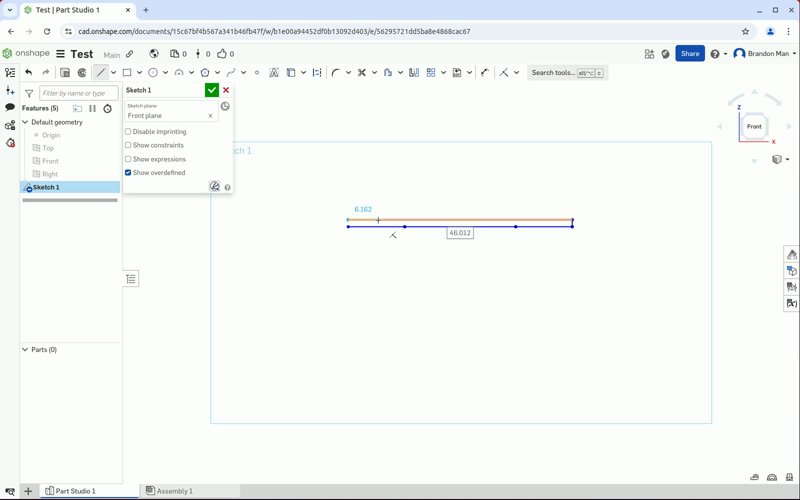
key_down(shift)
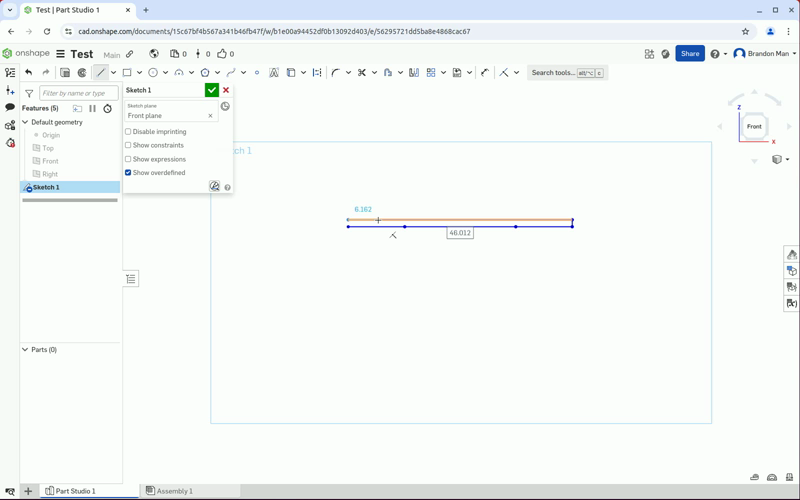
mouse_move(348, 226)
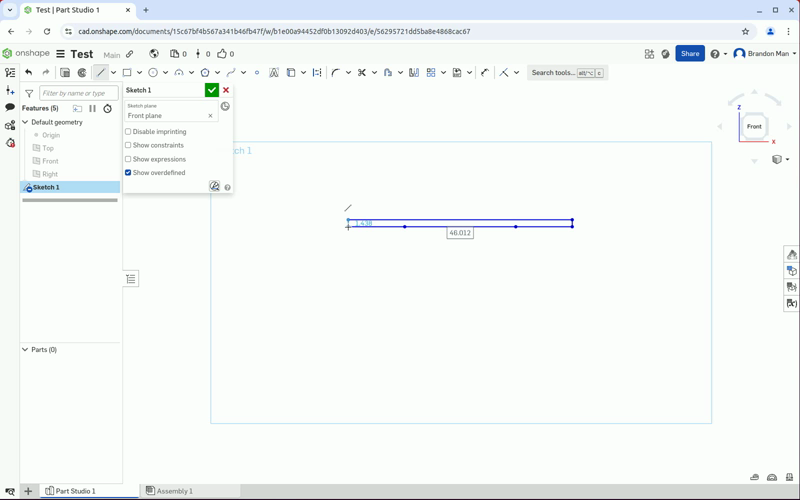
scroll(6)
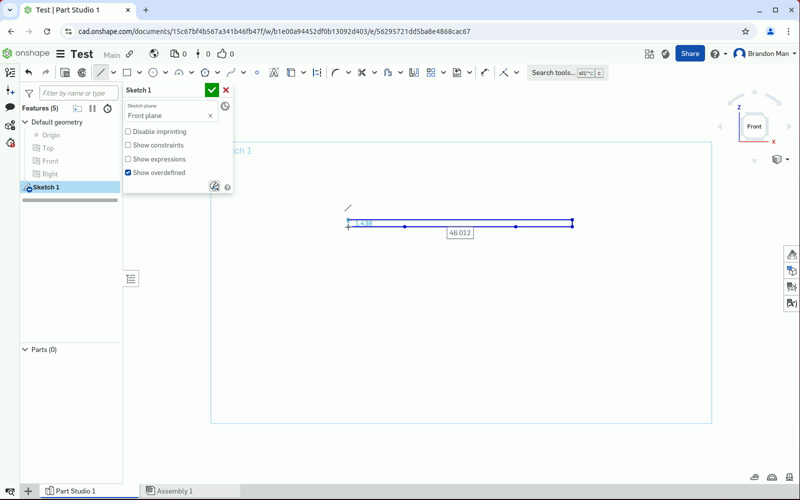
scroll(6)
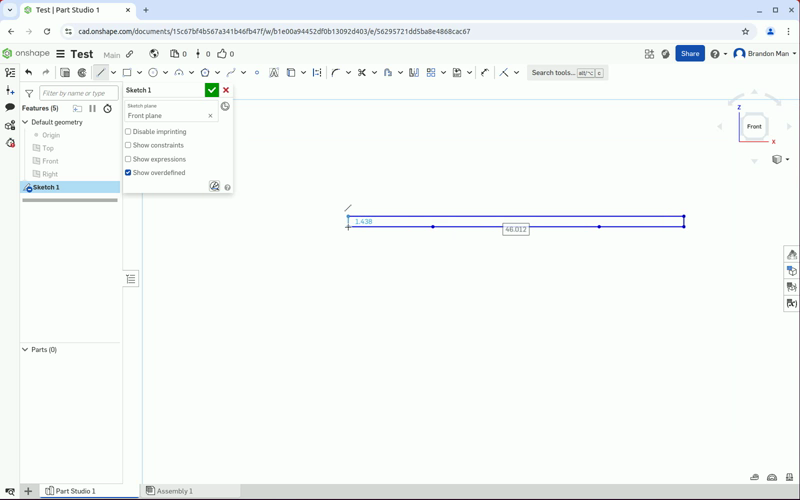
scroll(6)
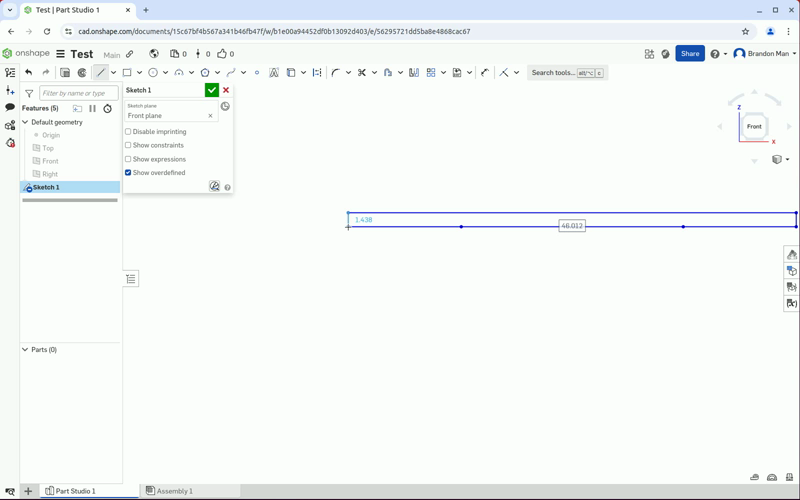
scroll(6)
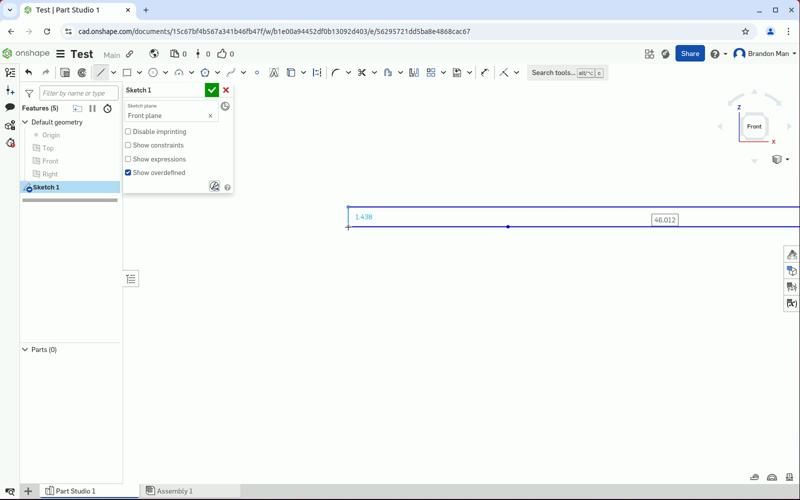
scroll(6)
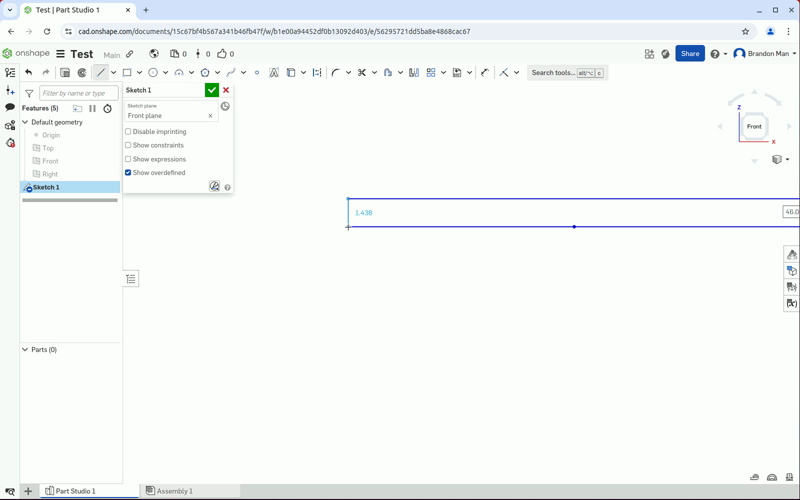
scroll(6)
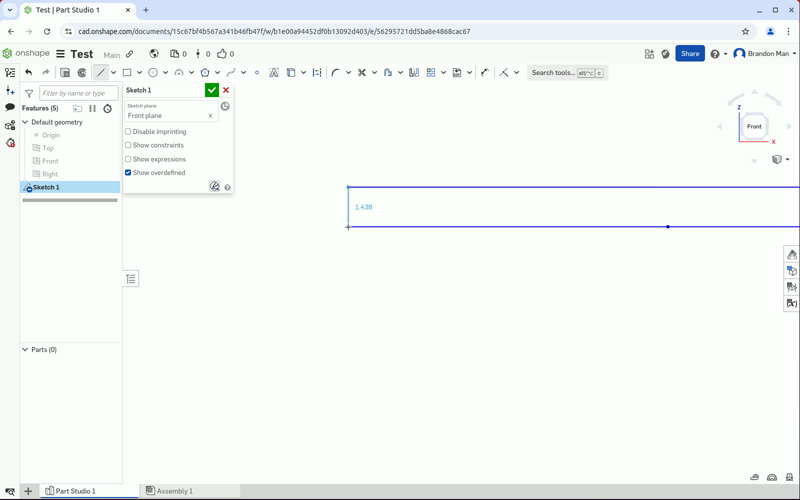
scroll(6)
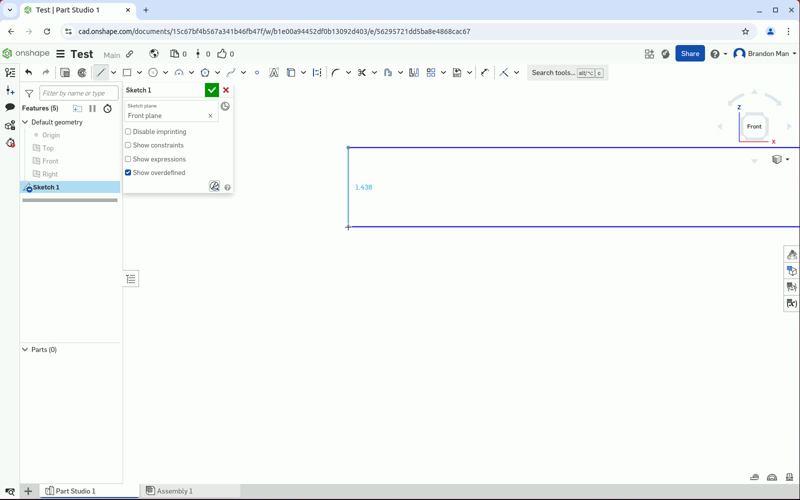
key_up(shift)
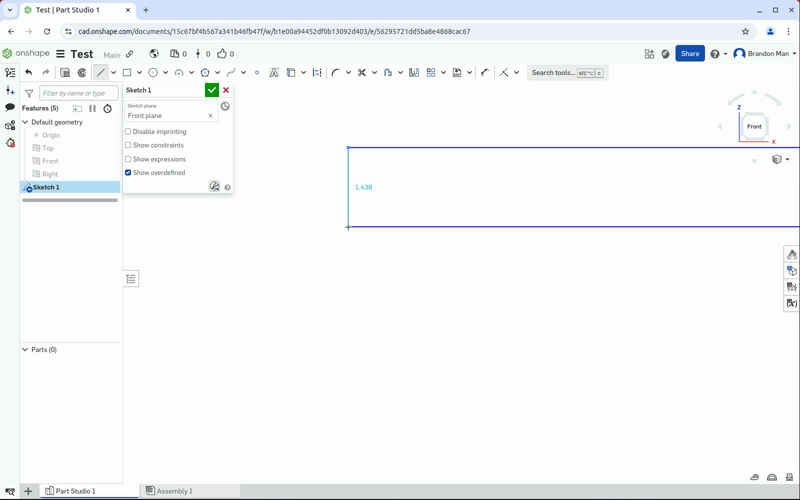
click(348, 226)
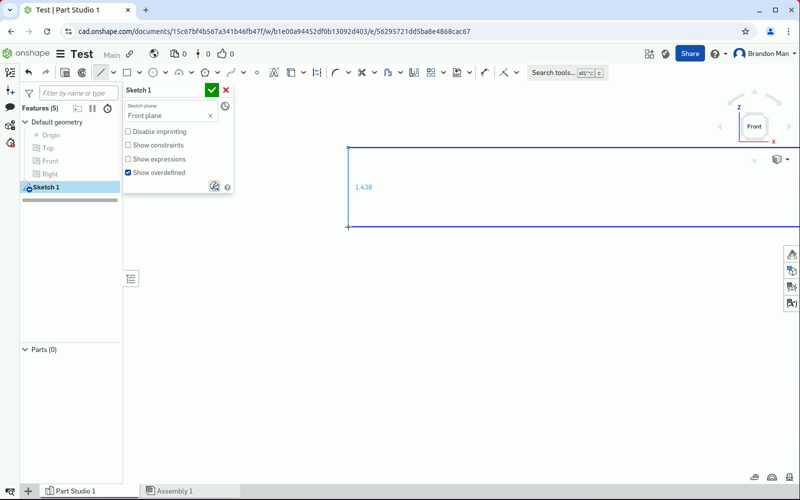
scroll(-6)
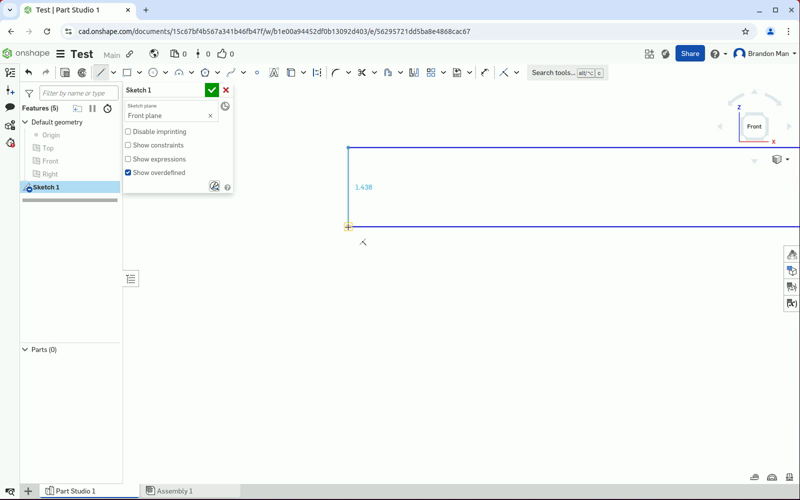
scroll(-6)
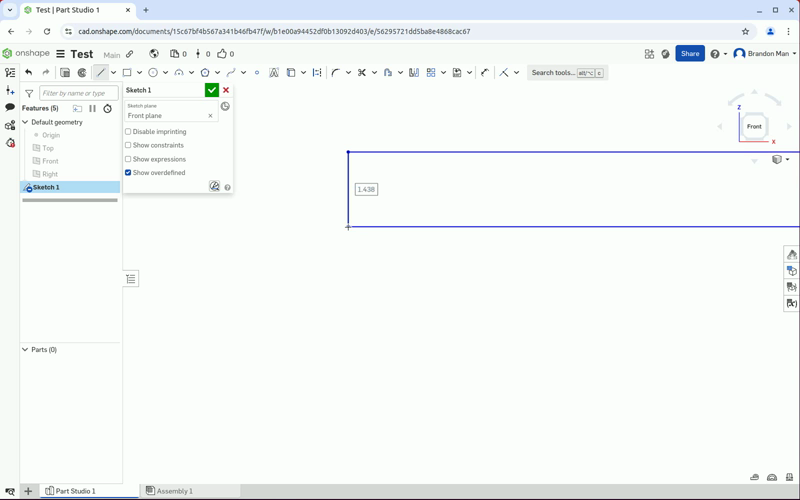
scroll(-6)
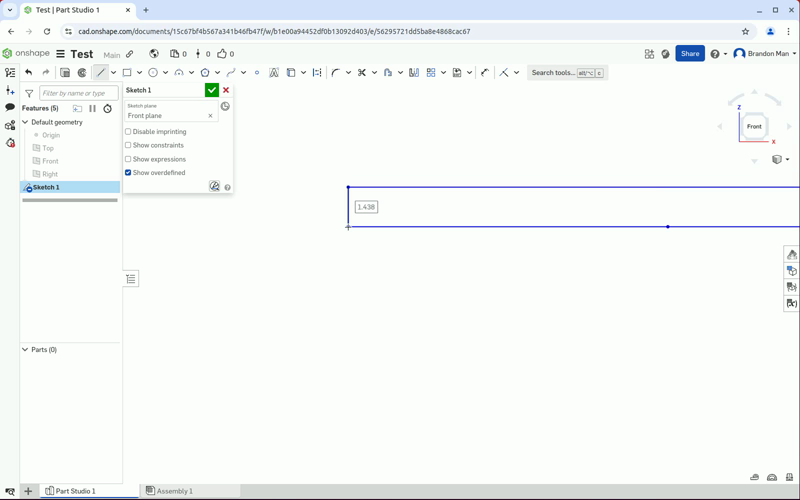
scroll(-6)
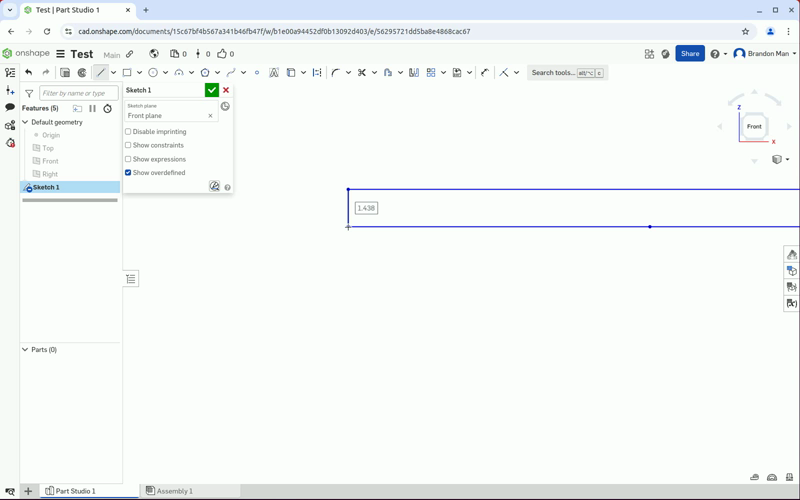
scroll(-6)
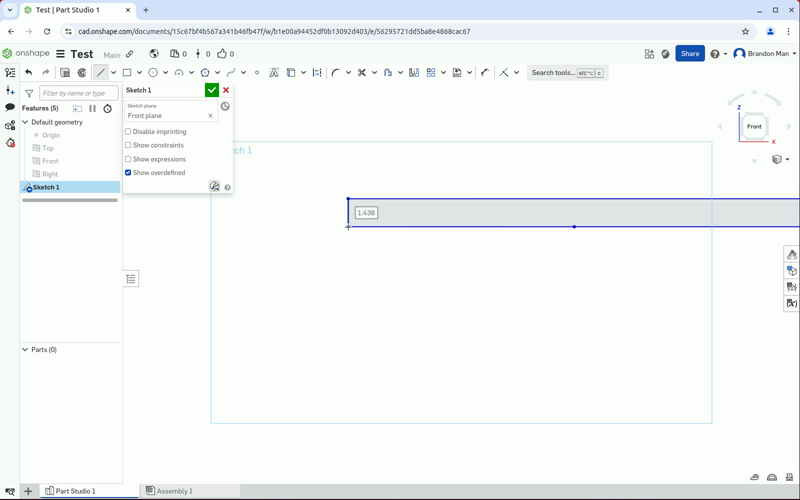
scroll(-6)
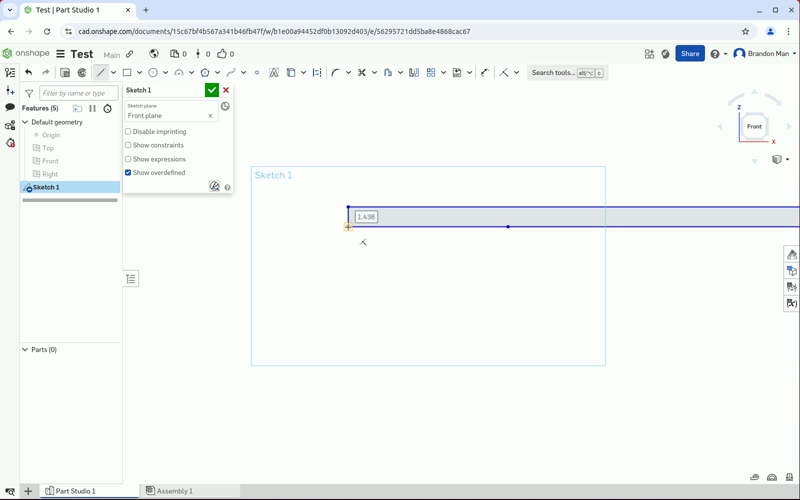
scroll(-6)
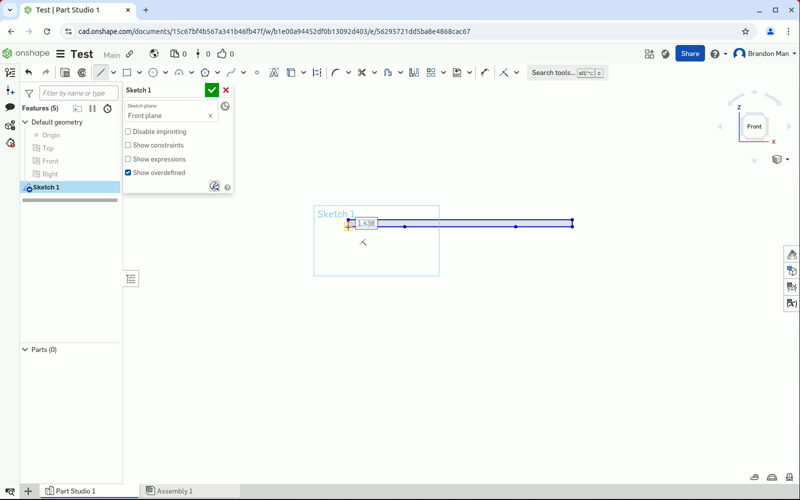
key(esc)
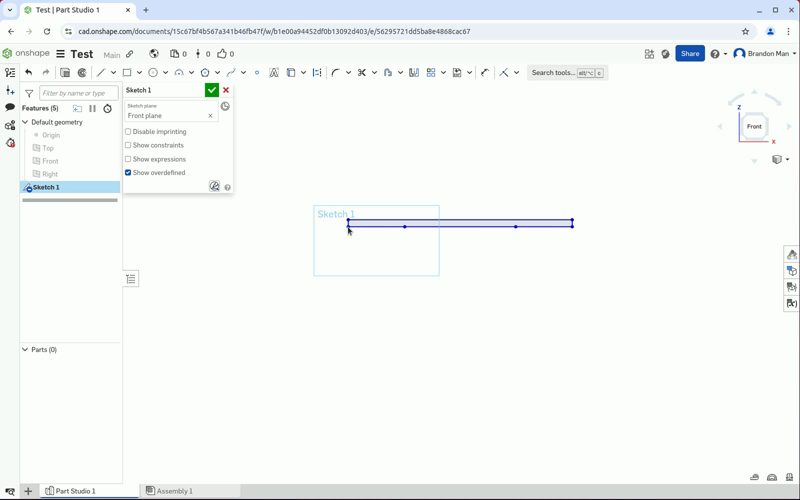
mouse_move(419, 223)
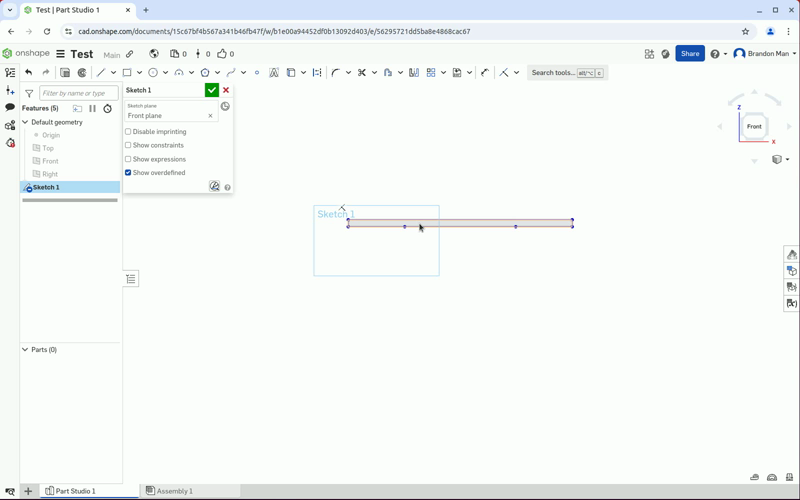
scroll(6)
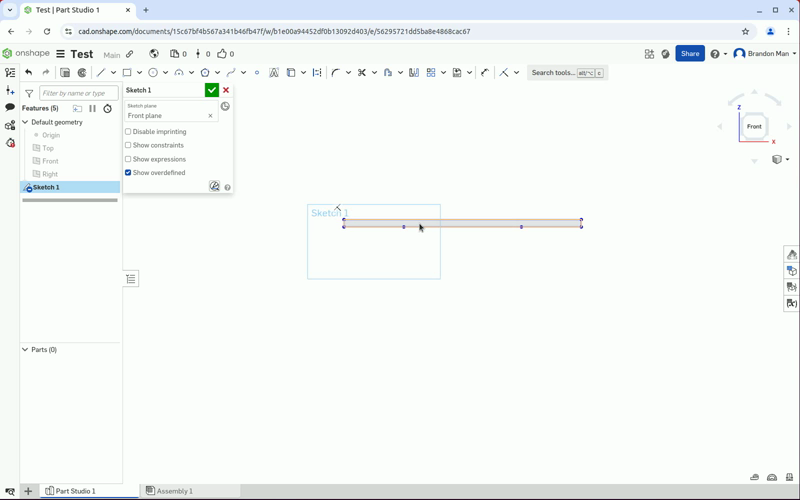
scroll(6)
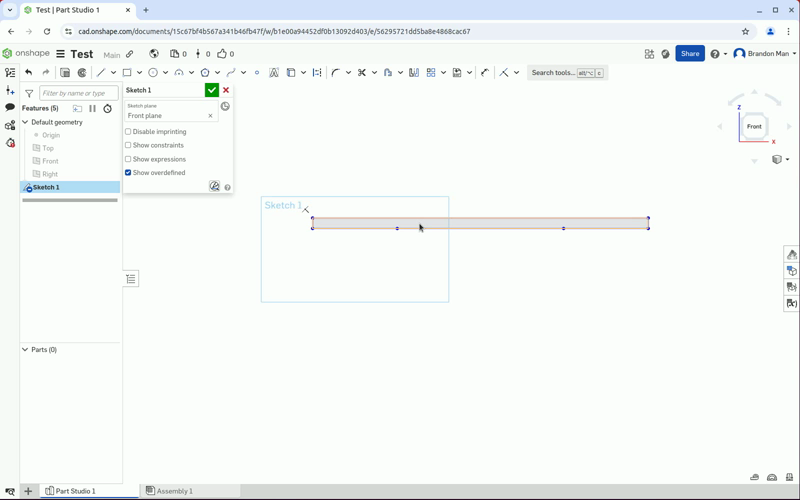
scroll(6)
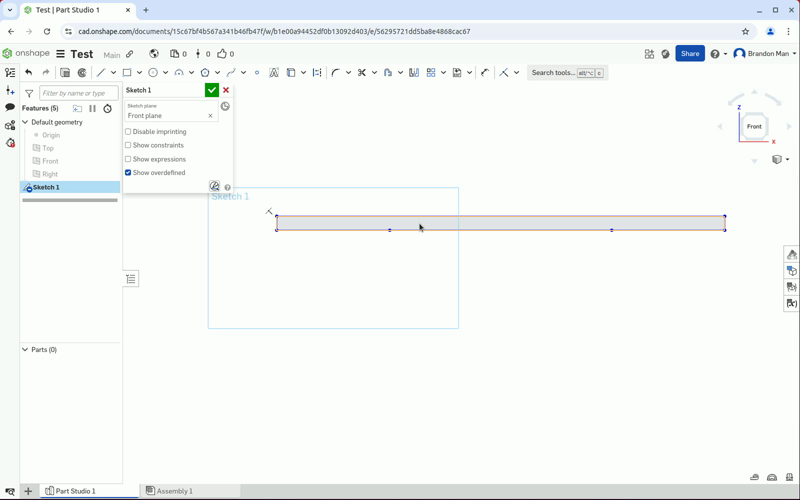
scroll(6)
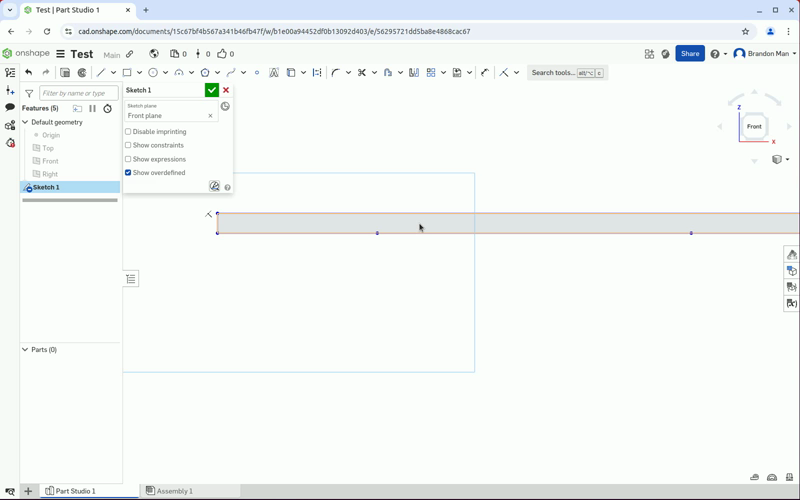
scroll(6)
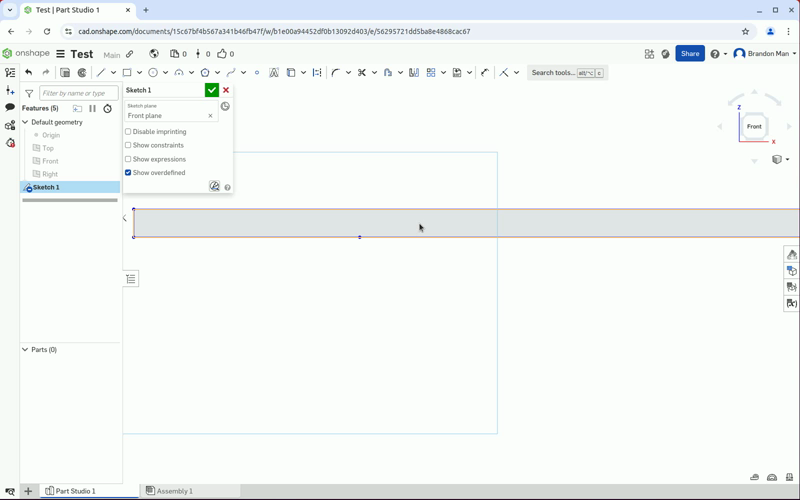
scroll(6)
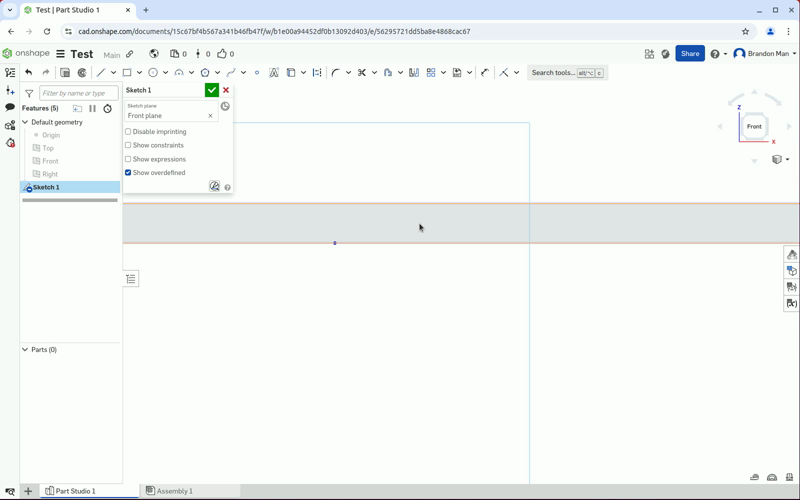
scroll(6)
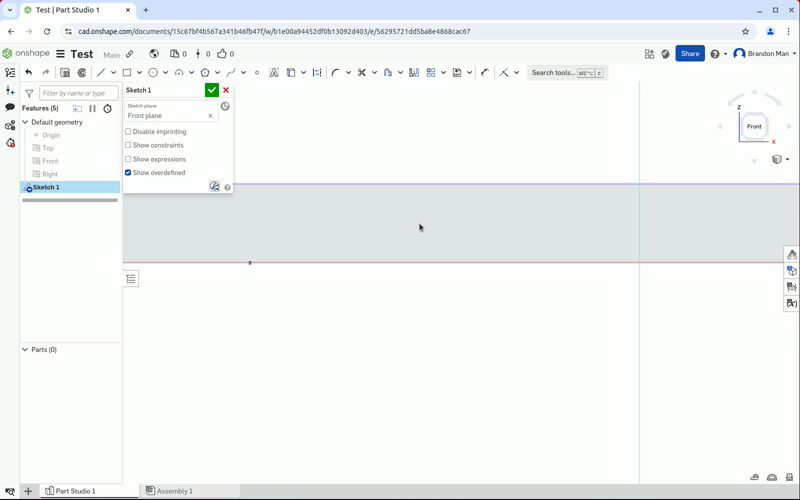
click(419, 223)
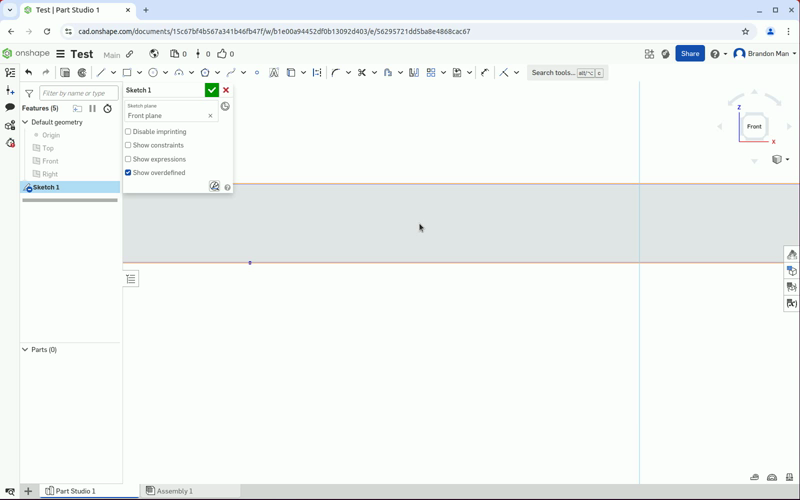
scroll(-6)
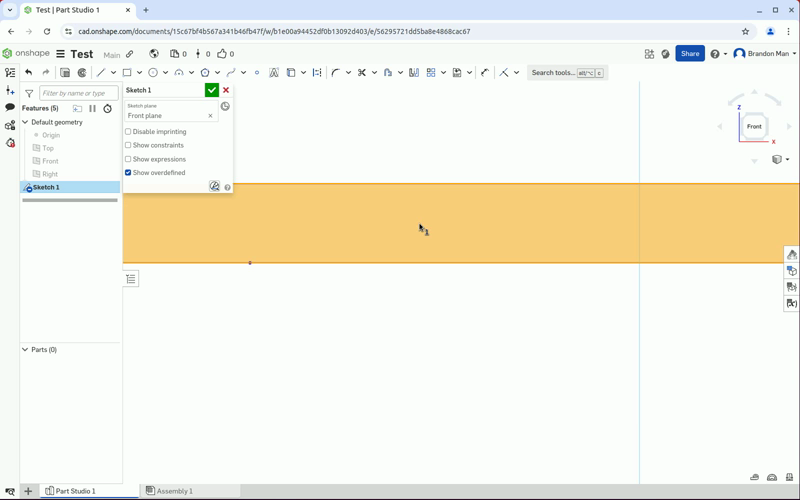
scroll(-6)
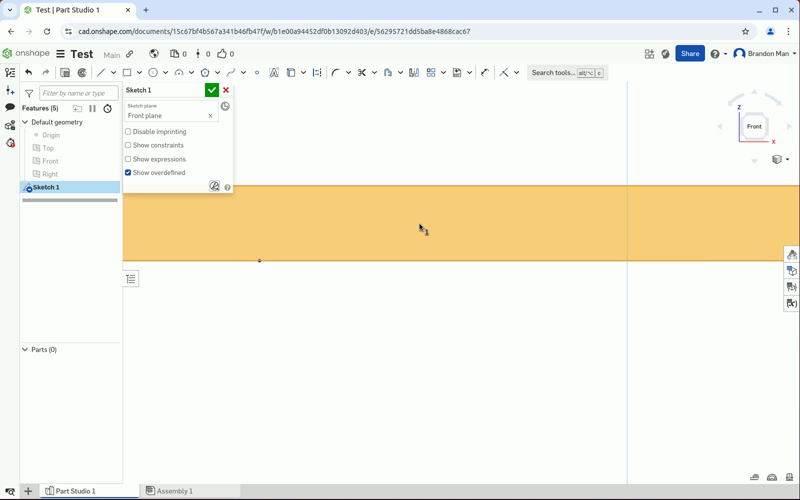
scroll(-6)
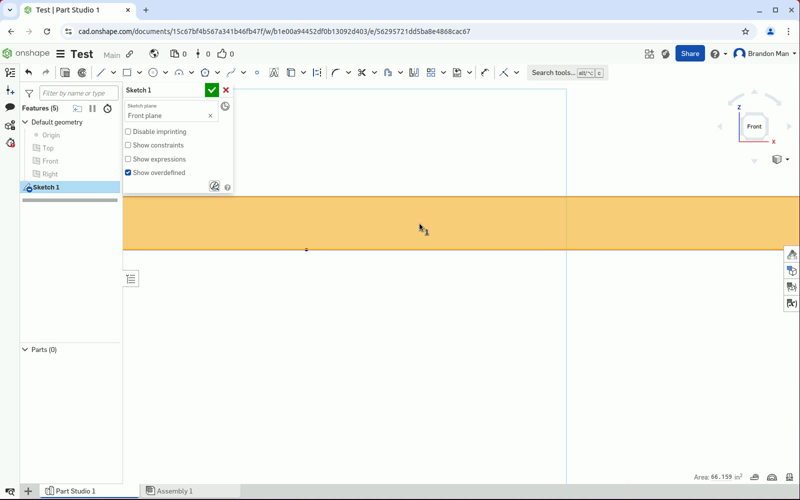
scroll(-6)
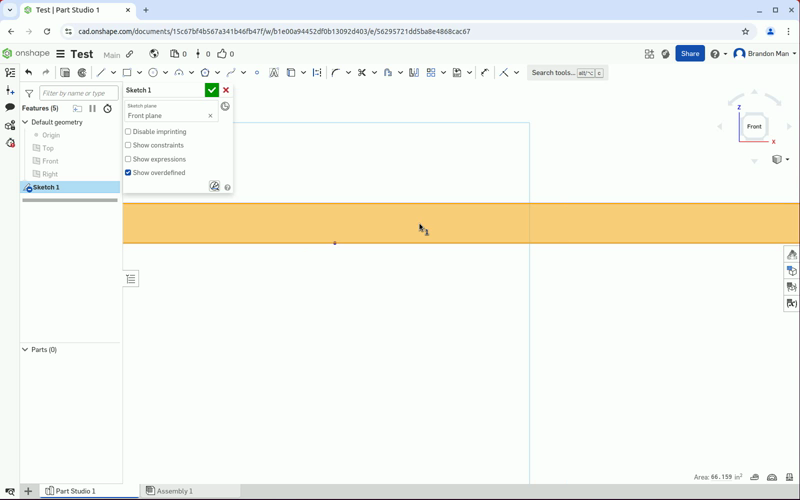
scroll(-6)
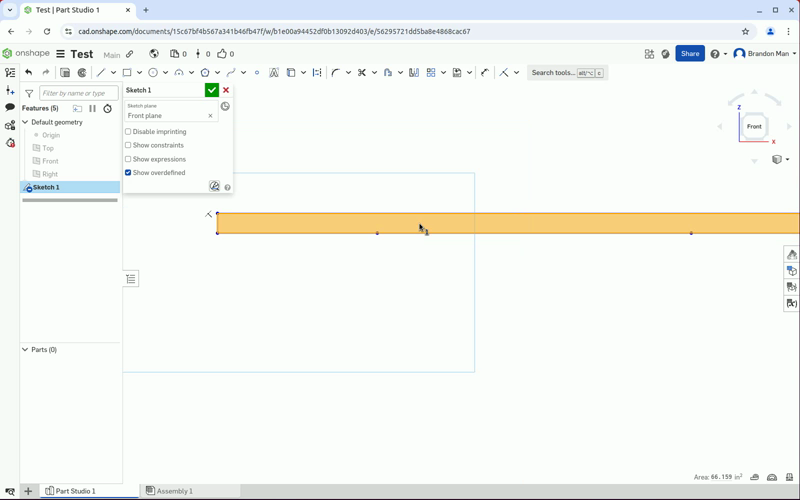
scroll(-6)
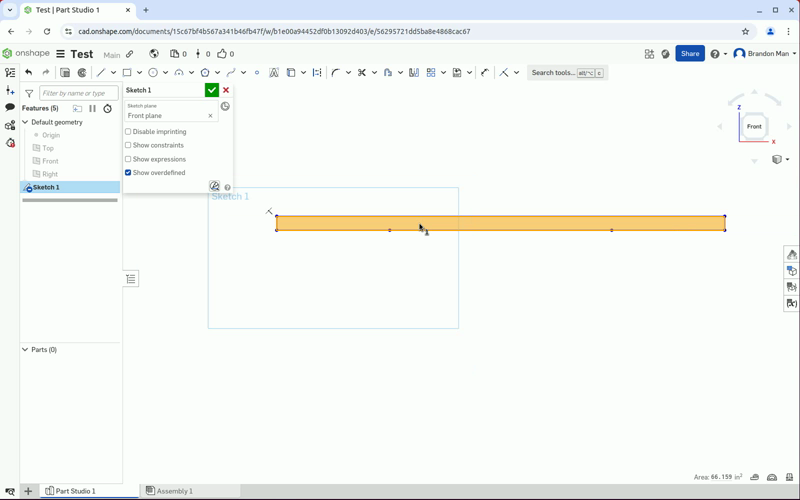
scroll(-6)
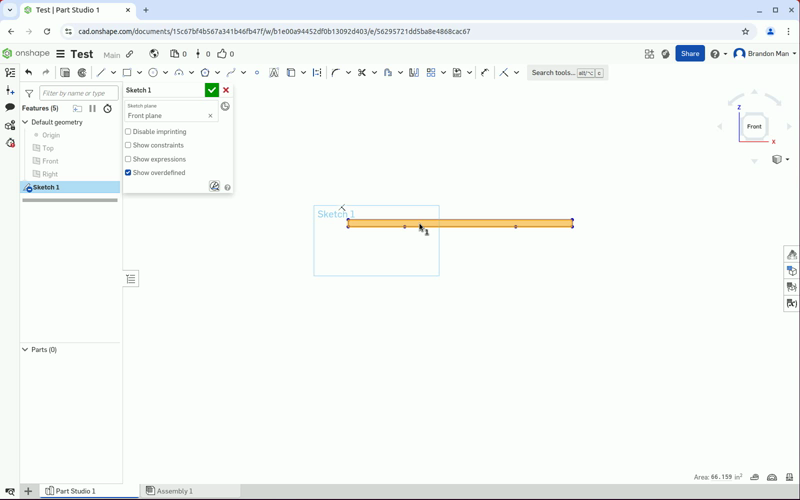
mouse_move(73, 352)
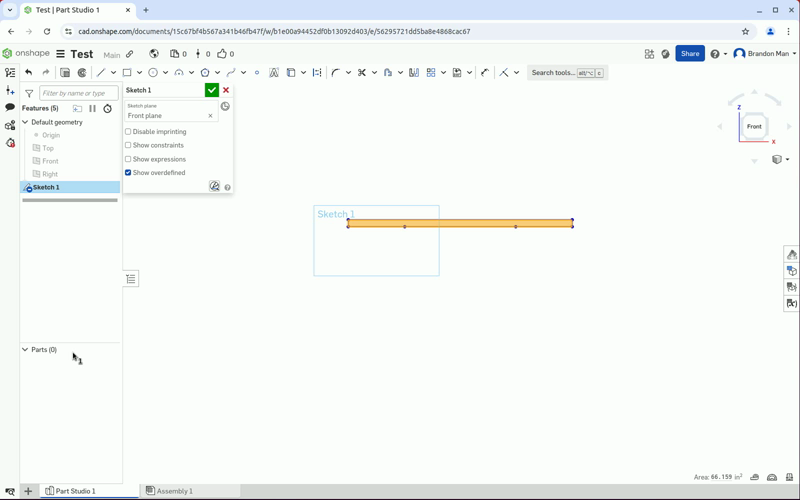
key(shift+y)
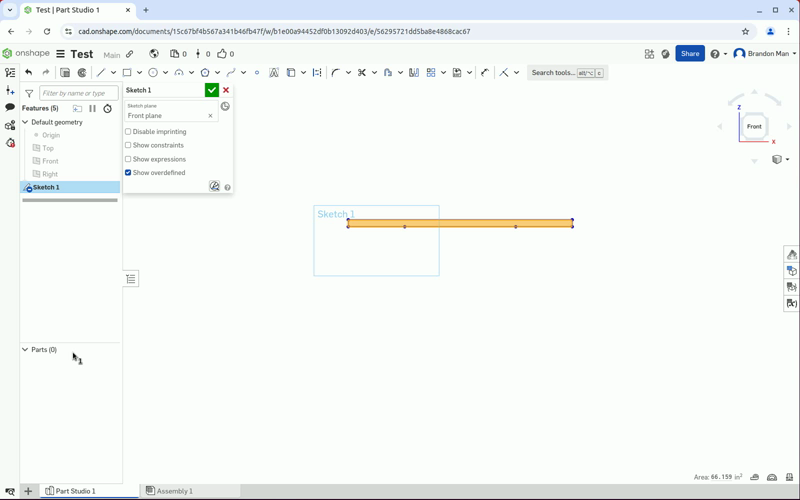
key(shift+e)
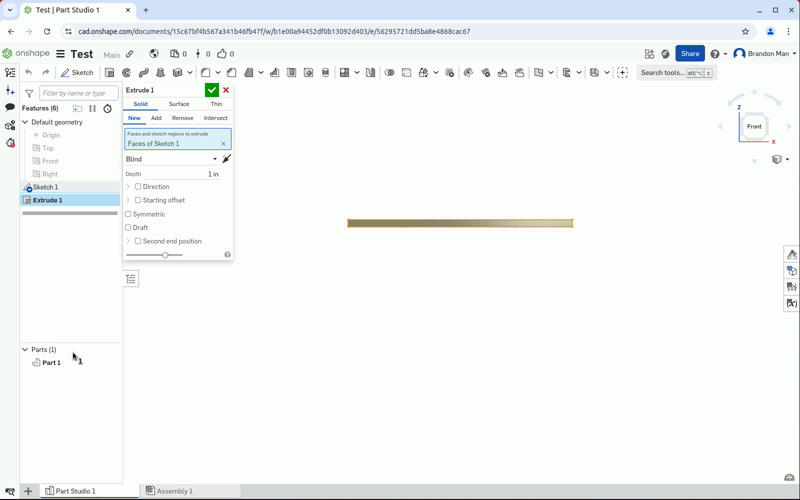
mouse_move(143, 106)
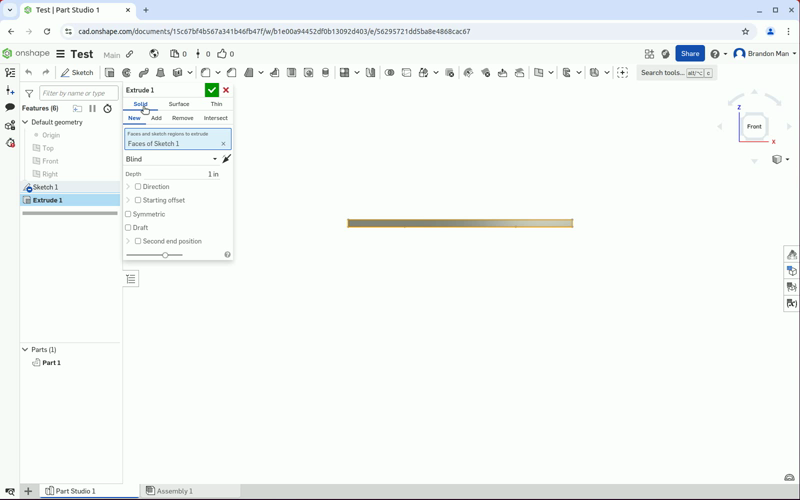
click(143, 106)
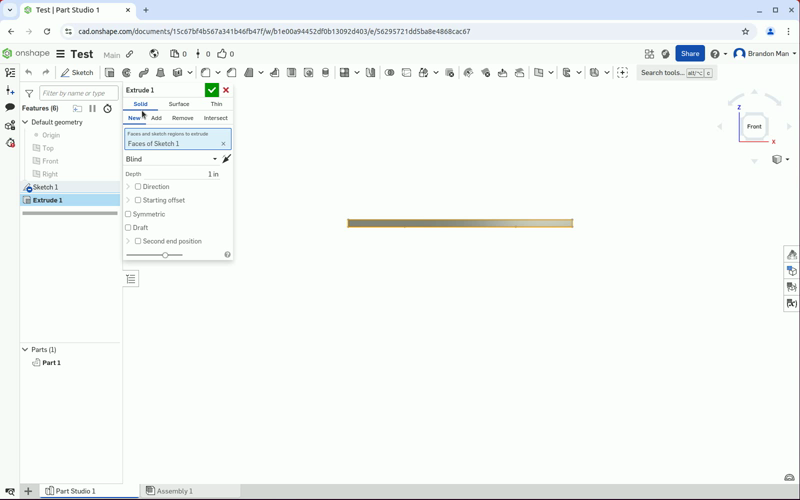
mouse_move(137, 120)
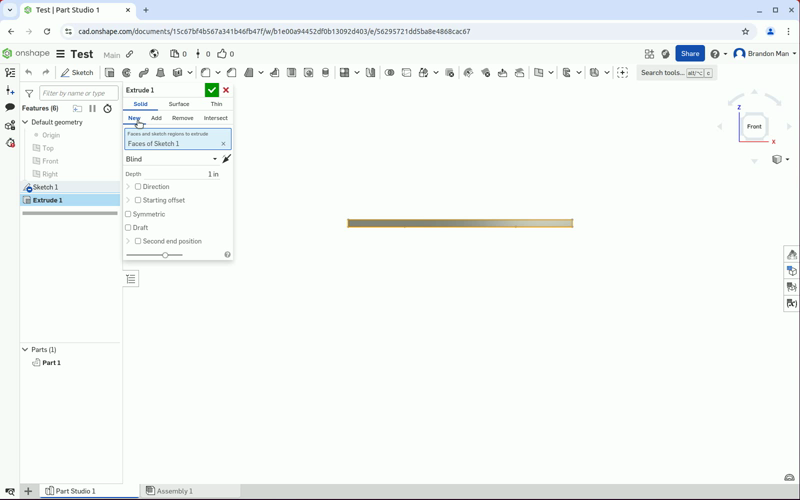
click(137, 120)
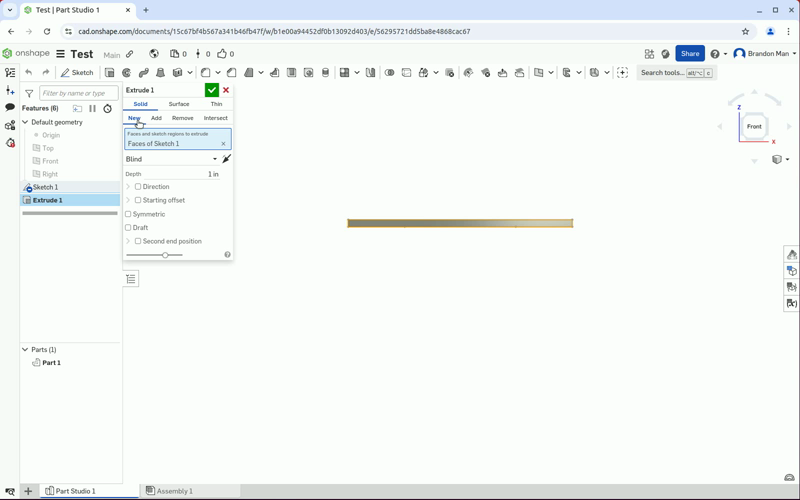
key(tab, 4)
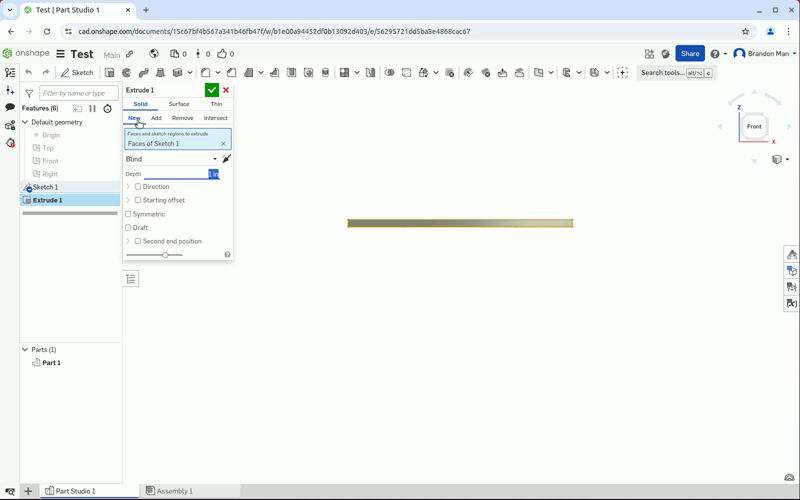
text(23.108)
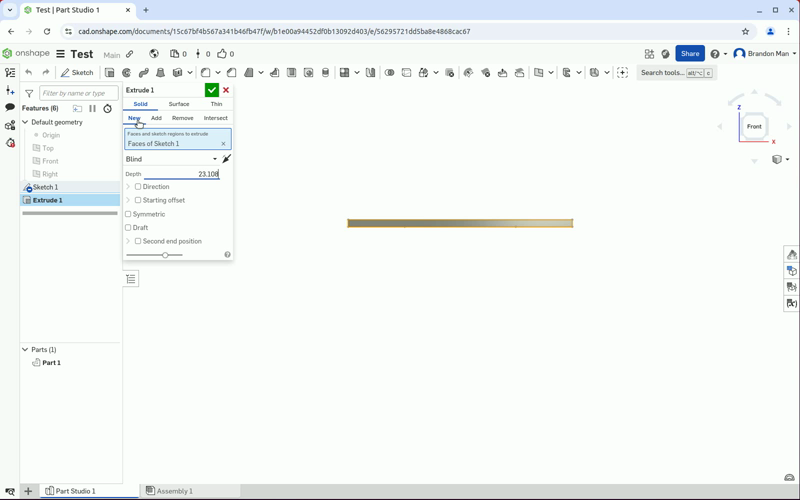
key(tab, 3)
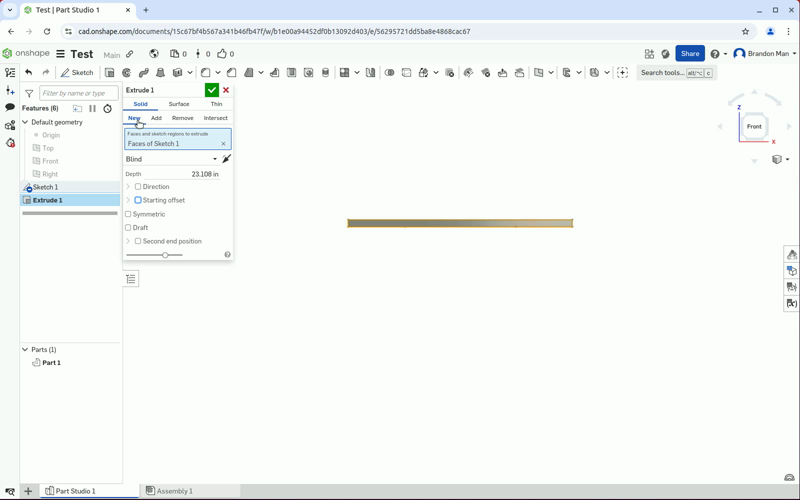
key(tab, 2)
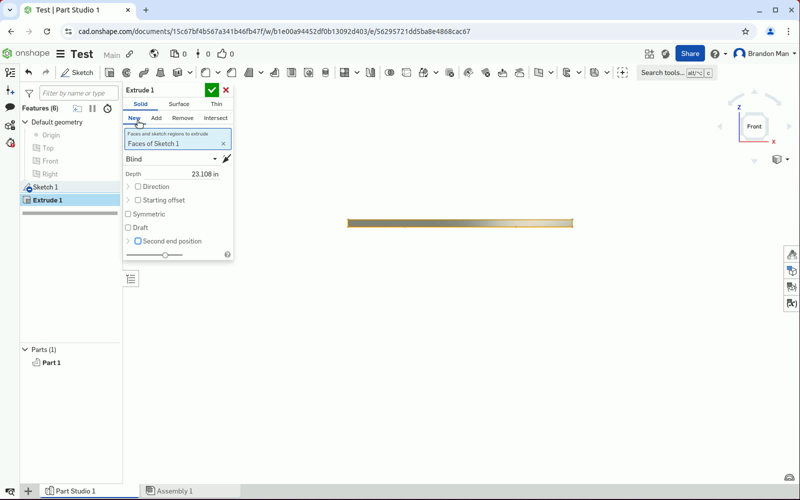
key(space)
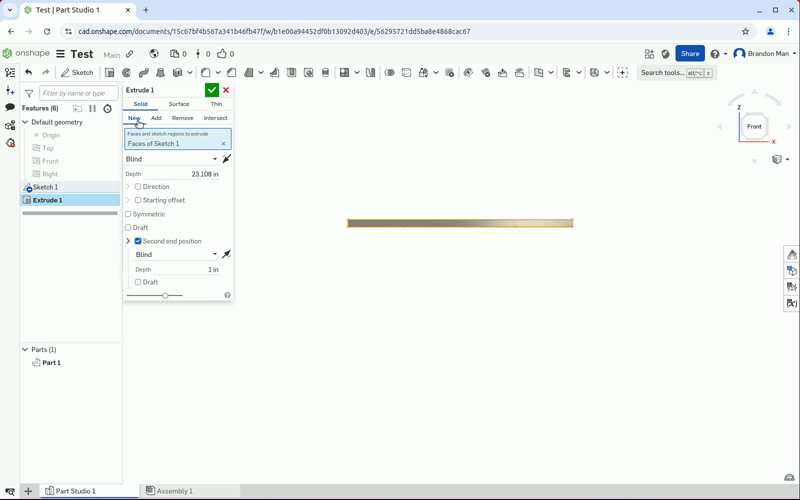
key(tab, 3)
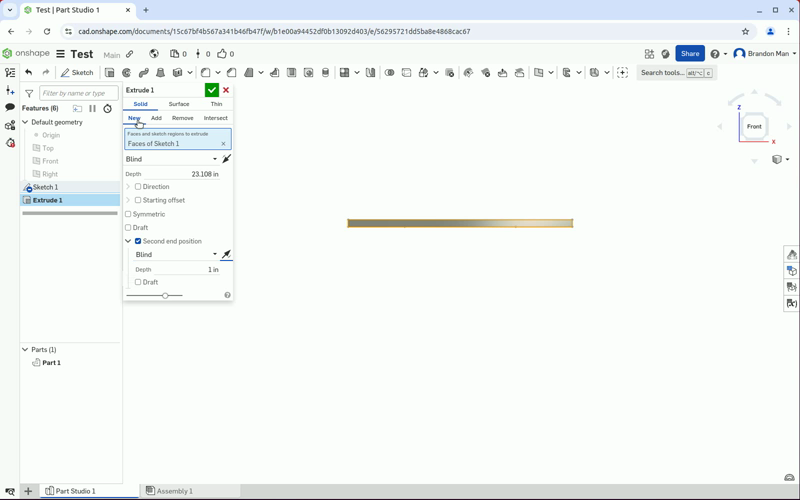
text(23.108)
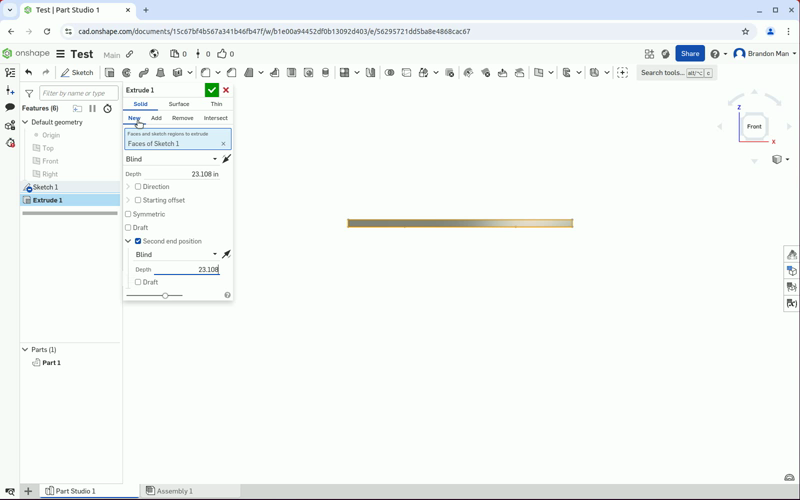
key(enter)
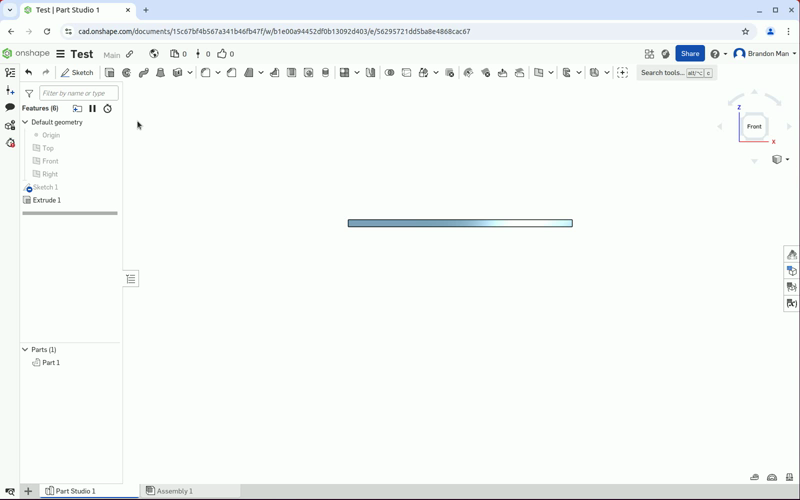
key(shift+h)
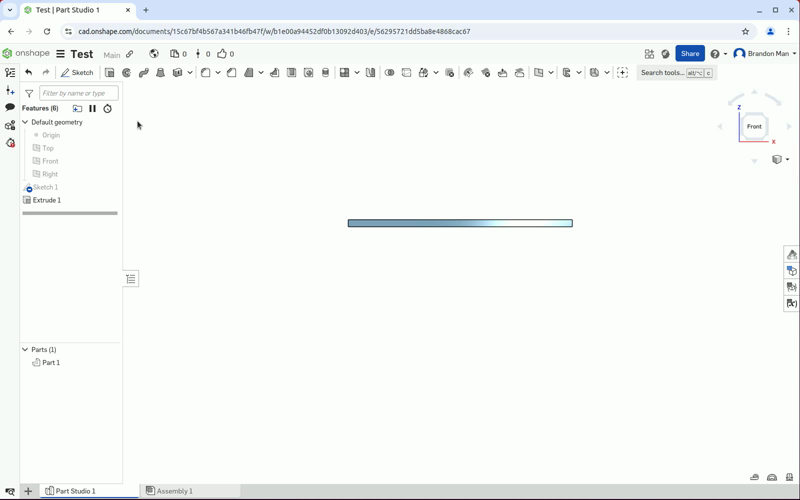
key(shift+h)
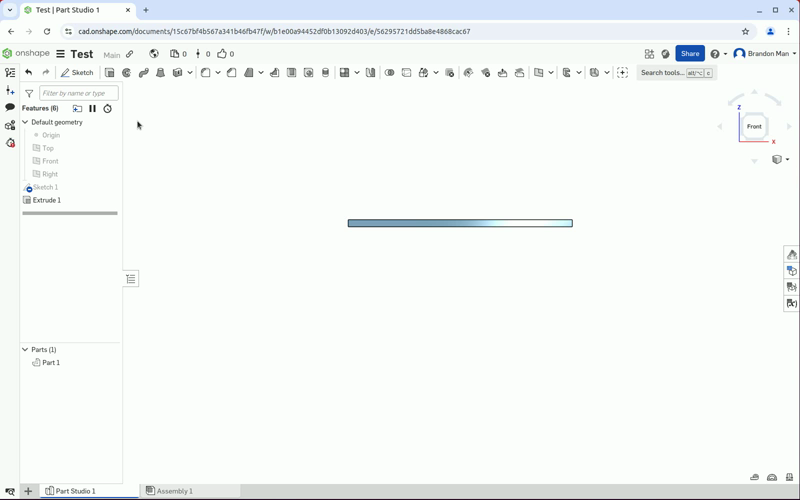
mouse_move(73, 189)
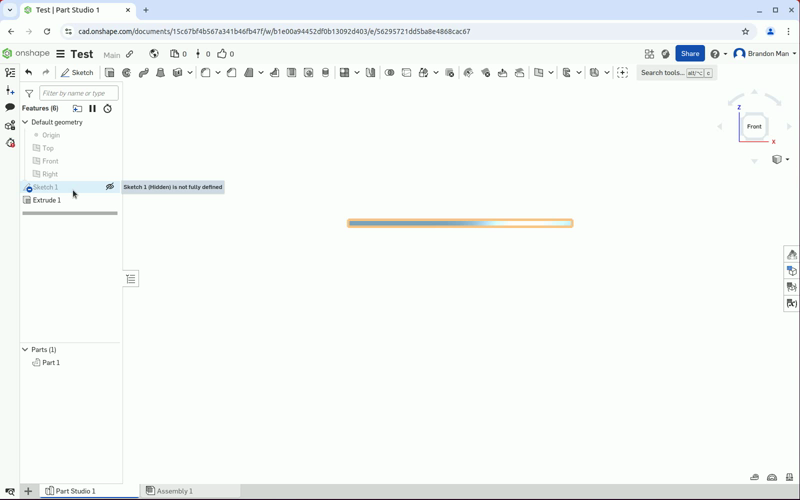
click(73, 189)
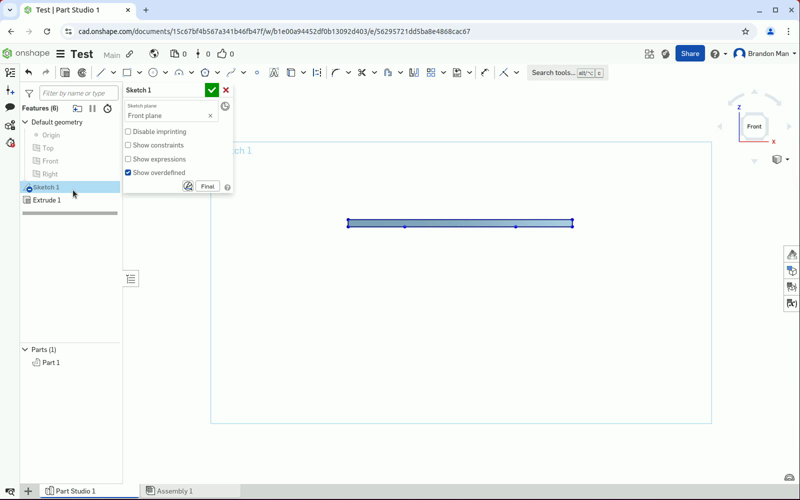
mouse_move(229, 92)
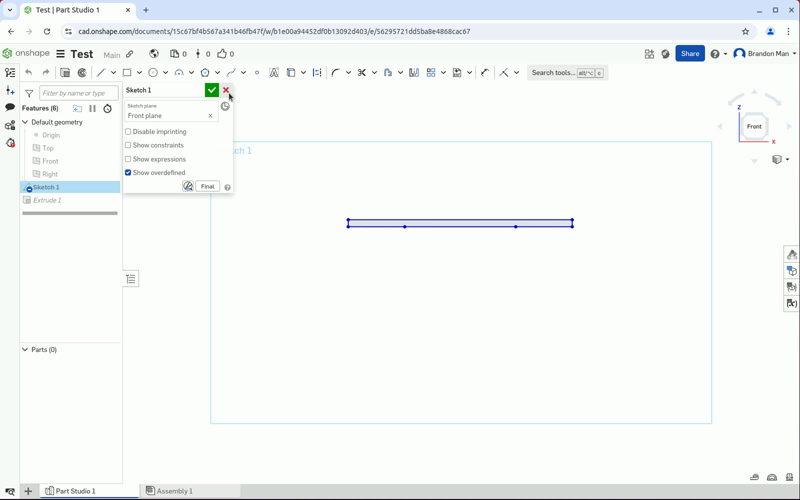
click(229, 92)
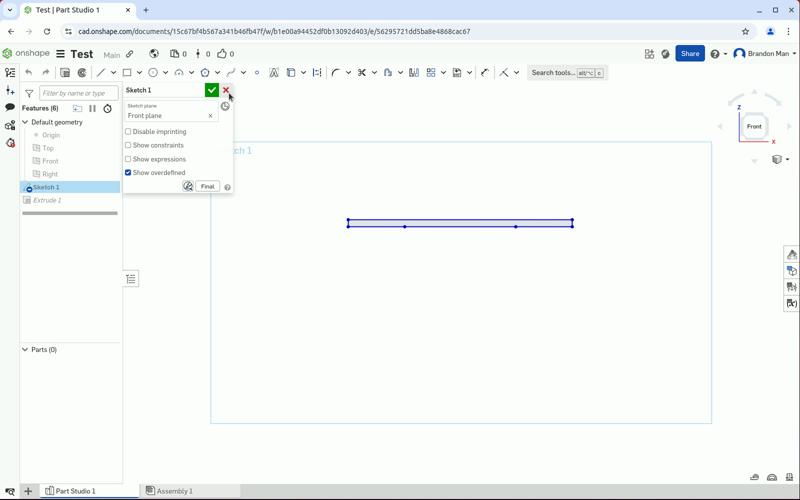
key(shift+s)
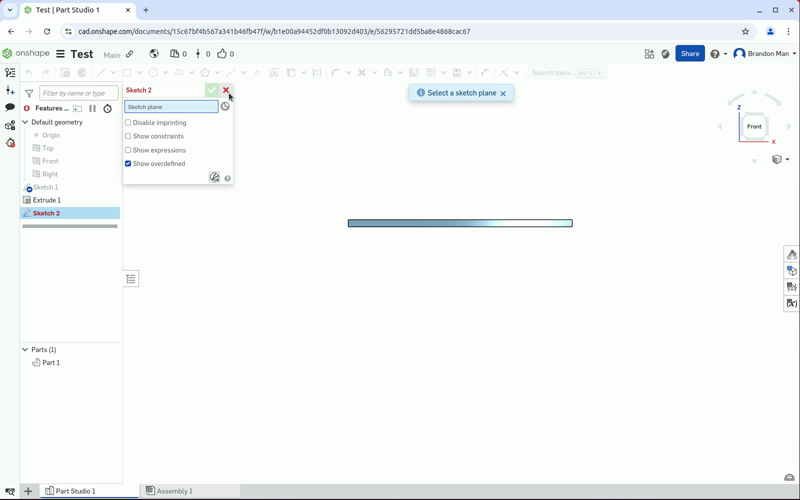
mouse_move(73, 163)
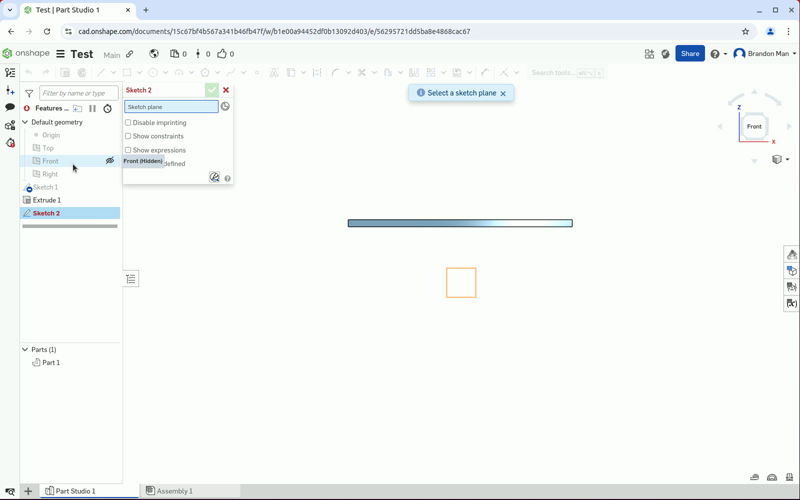
click(73, 163)
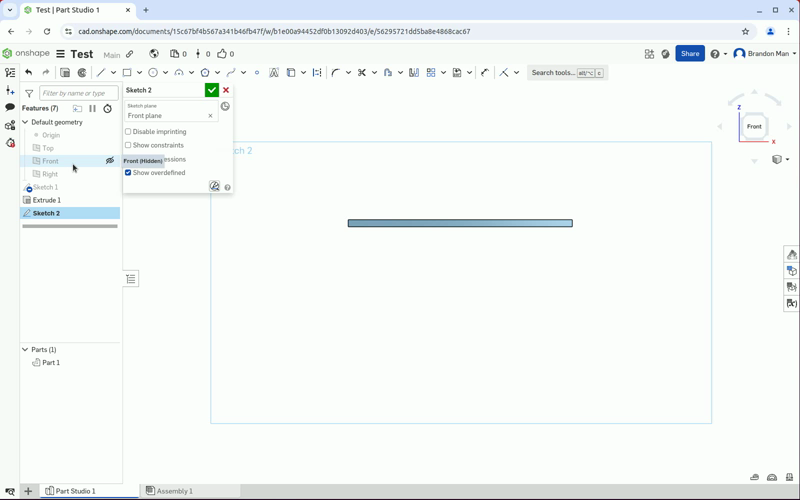
mouse_move(73, 352)
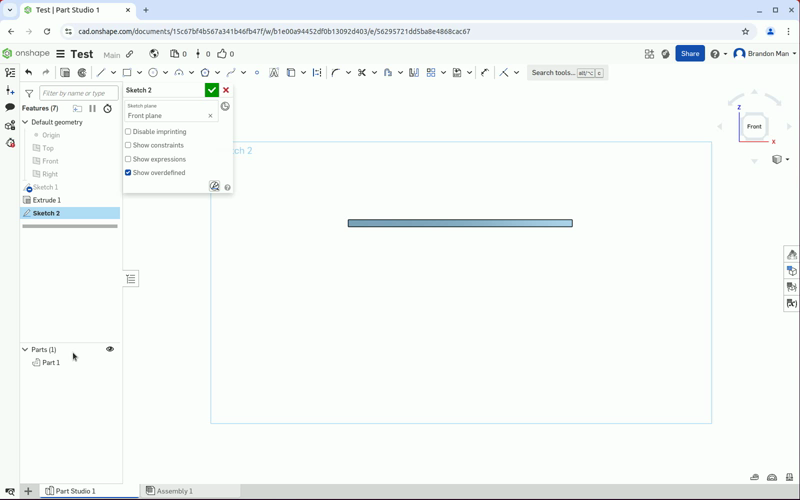
key(y)
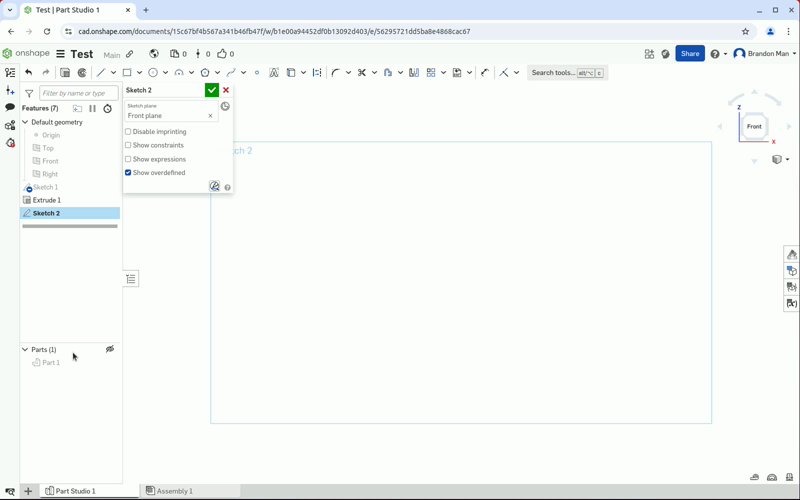
key(l)
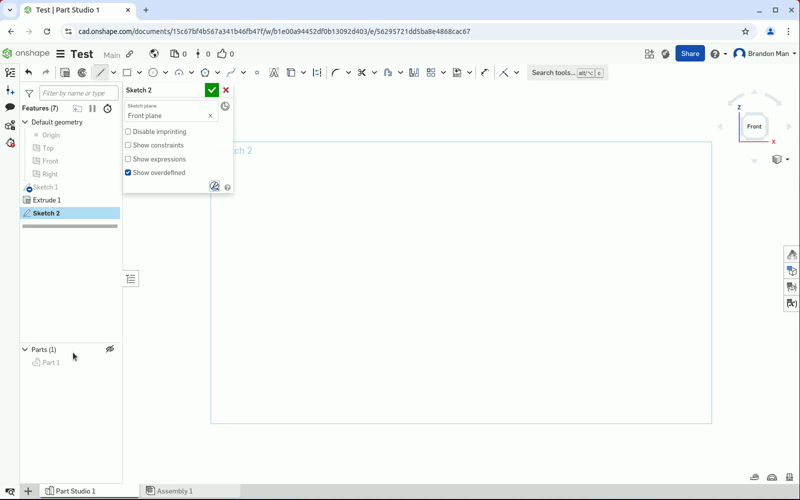
key_down(shift)
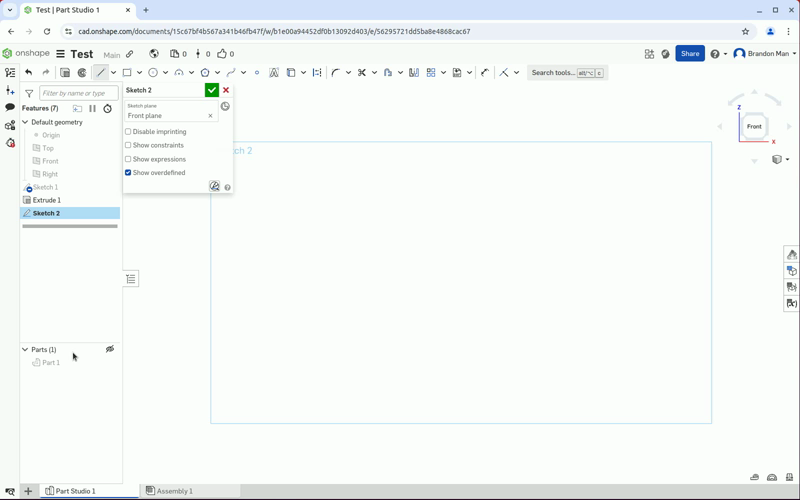
mouse_move(348, 346)
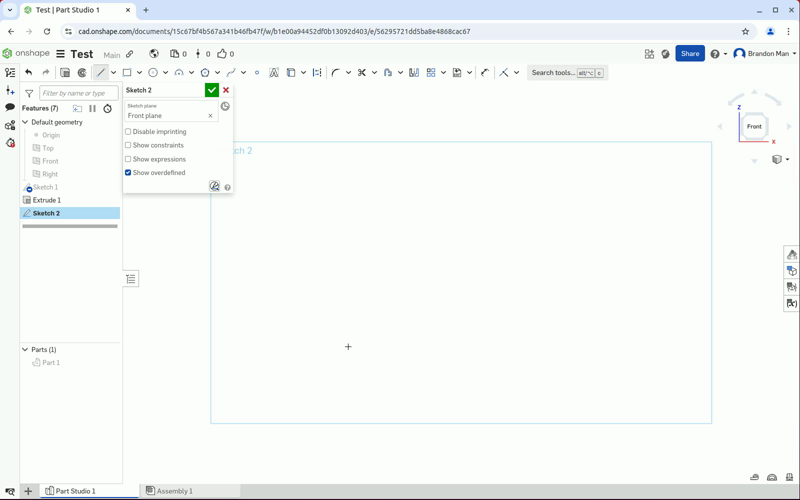
click(348, 346)
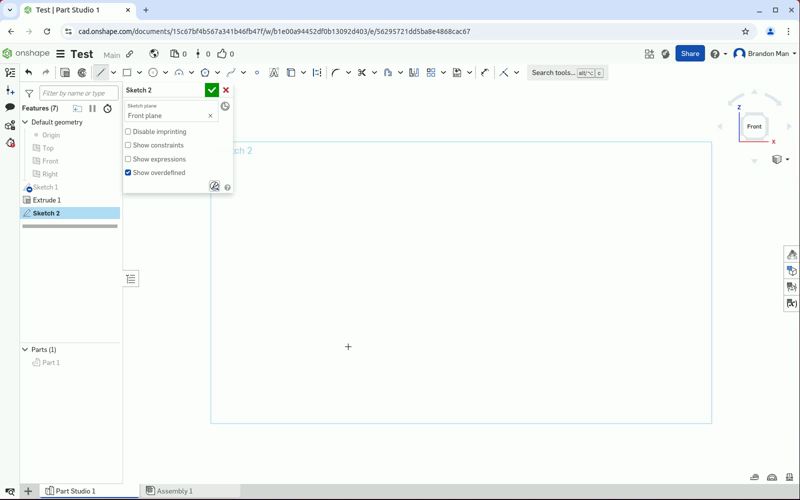
key_up(shift)
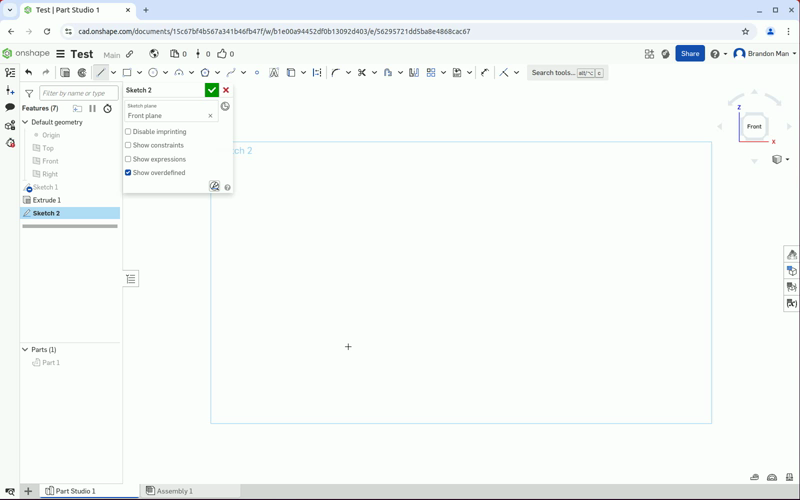
key_down(shift)
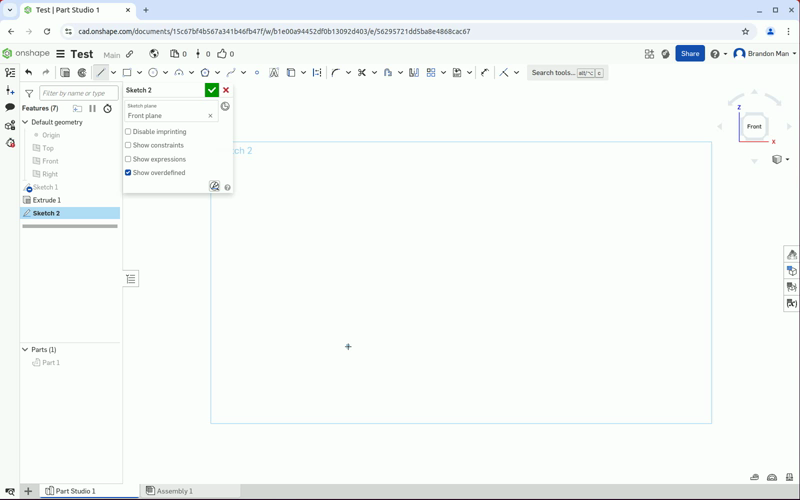
mouse_move(572, 346)
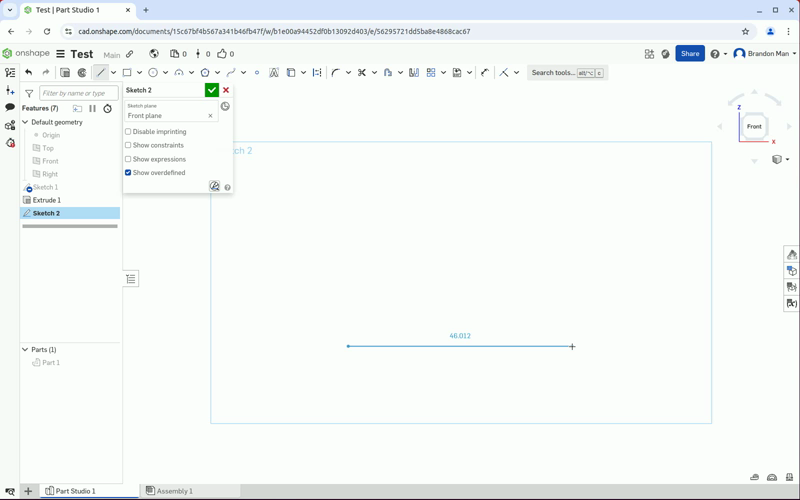
click(572, 346)
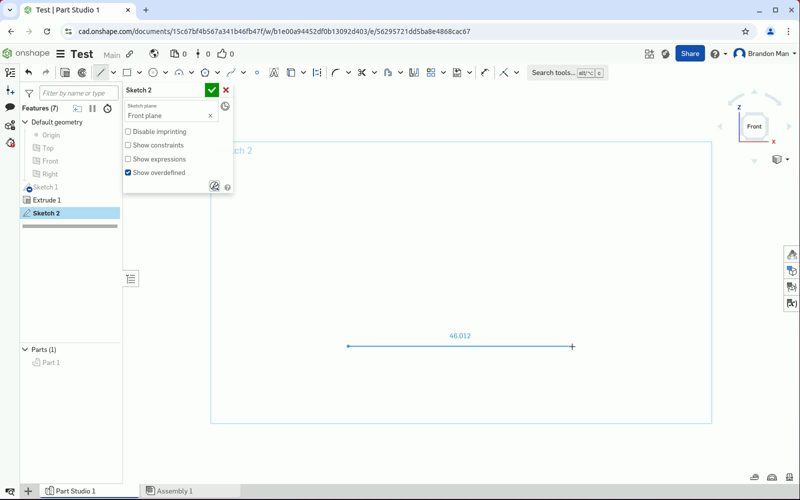
key_up(shift)
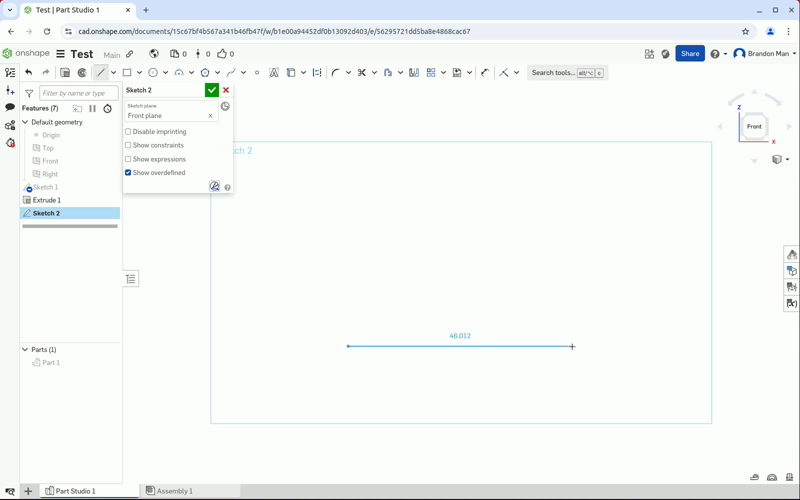
key_down(shift)
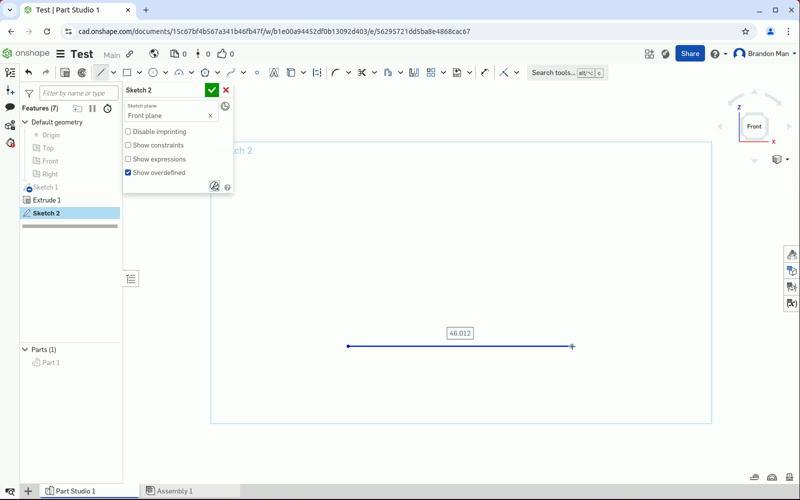
mouse_move(589, 346)
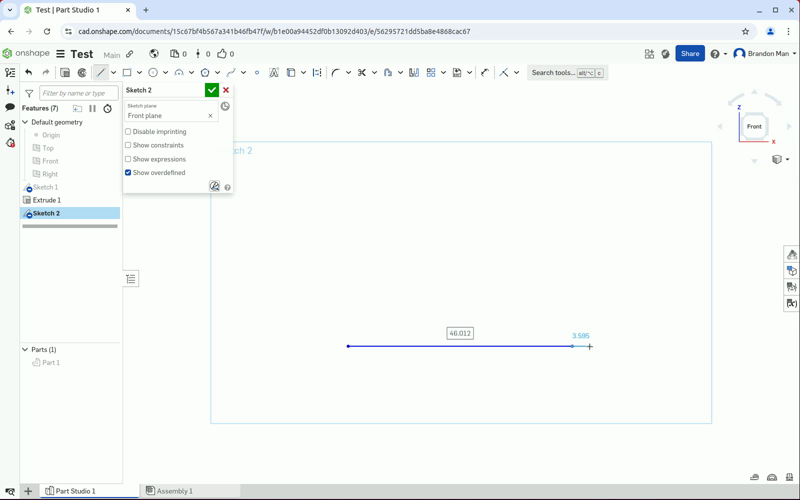
mouse_move(572, 339)
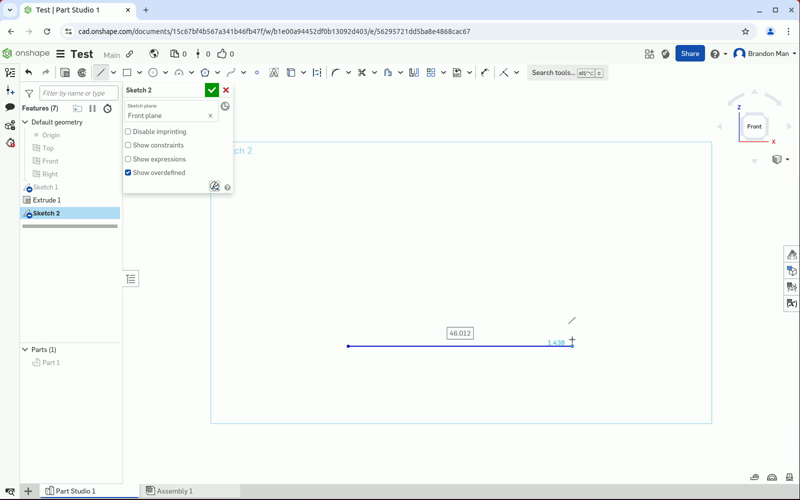
scroll(6)
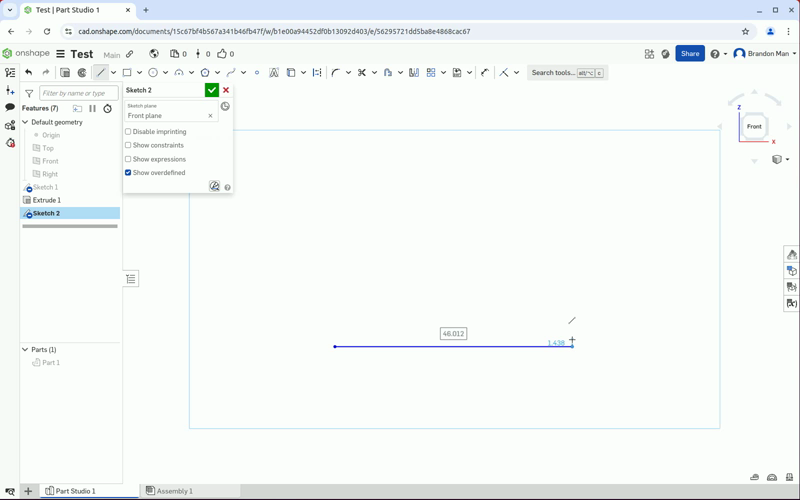
scroll(6)
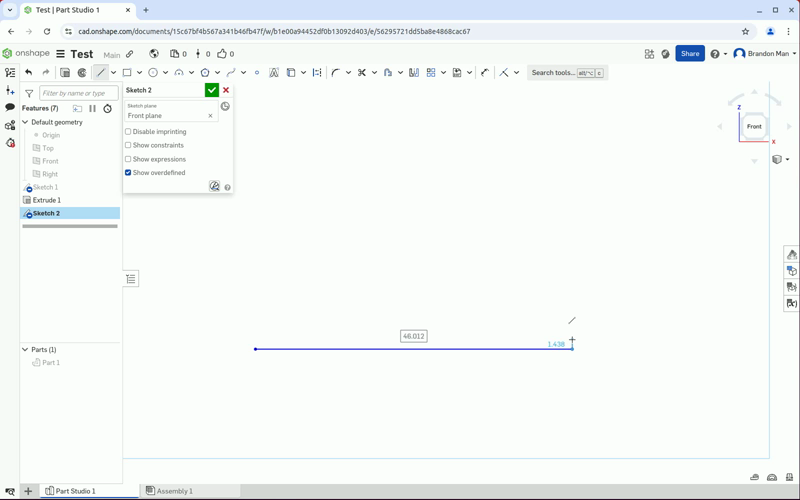
scroll(6)
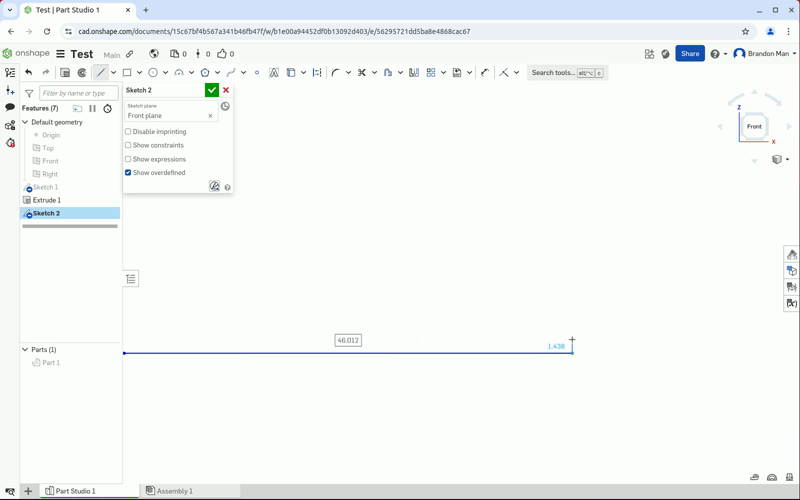
scroll(6)
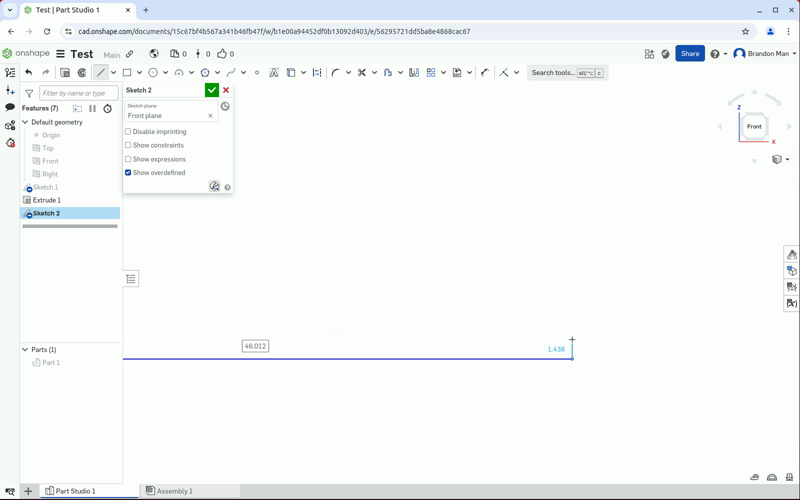
scroll(6)
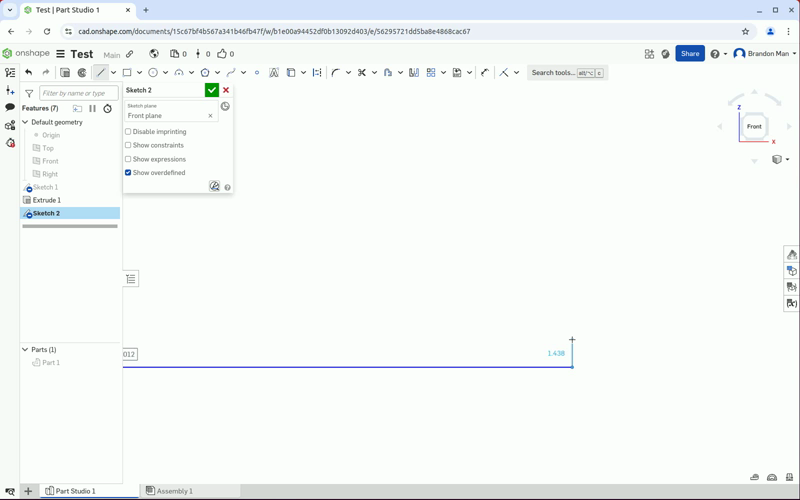
scroll(6)
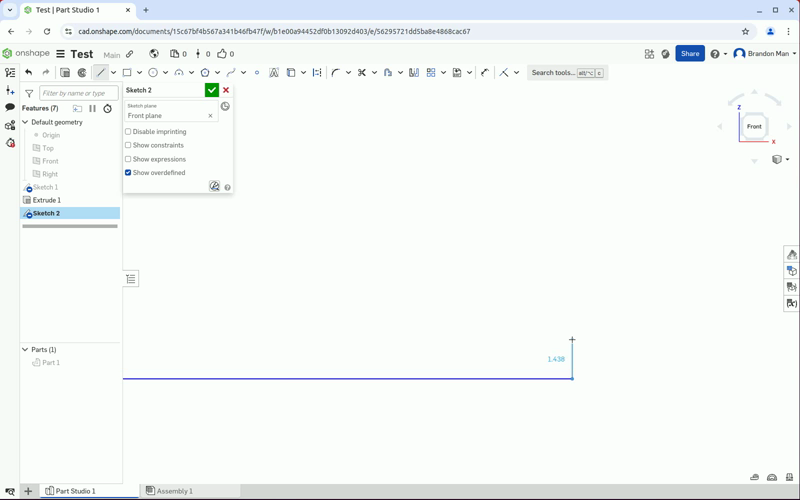
scroll(6)
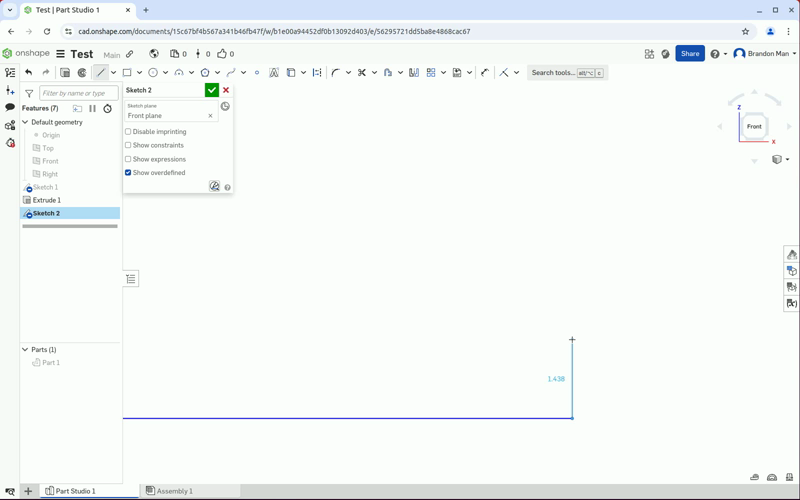
click(572, 339)
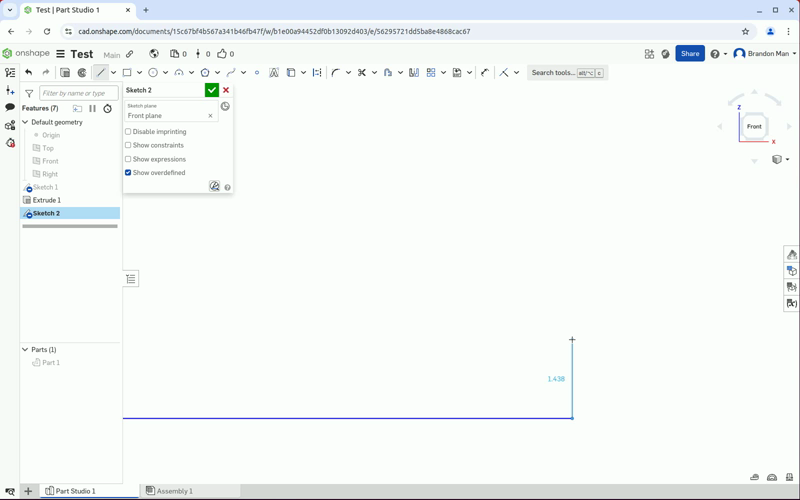
scroll(-6)
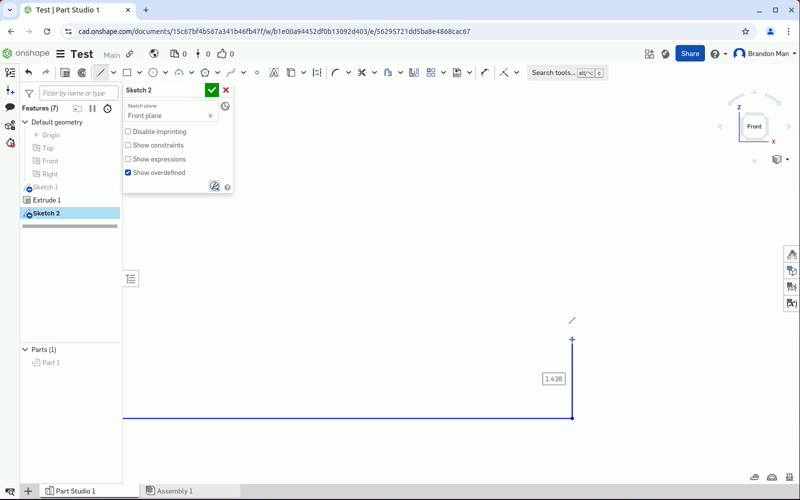
scroll(-6)
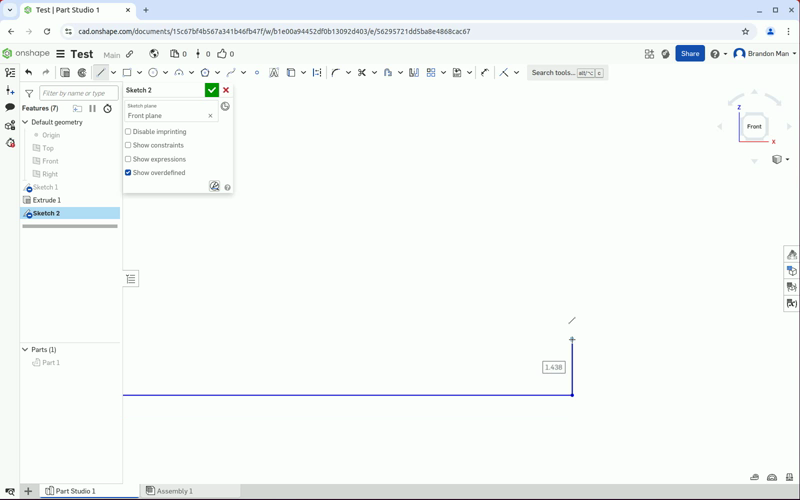
scroll(-6)
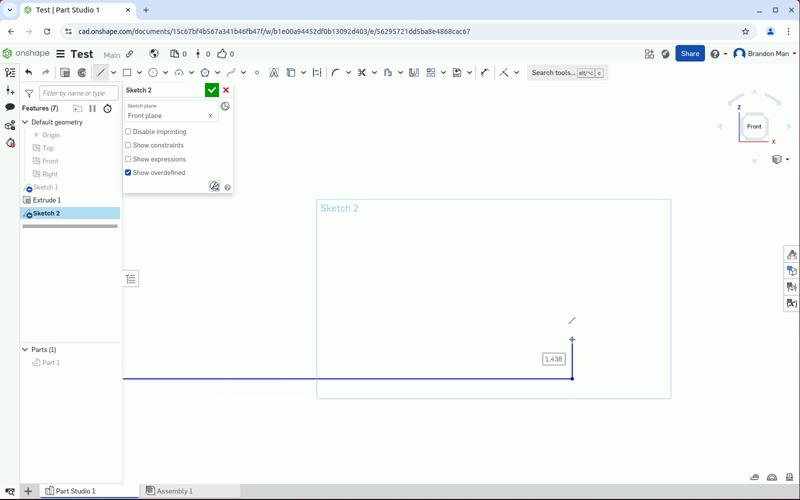
scroll(-6)
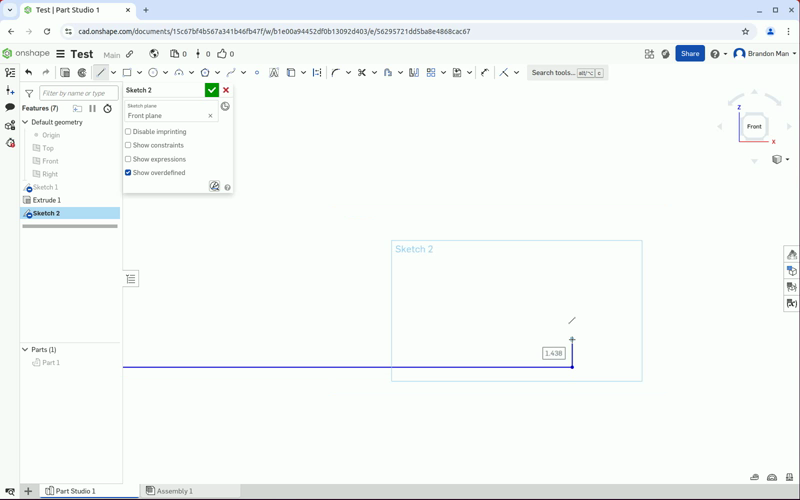
scroll(-6)
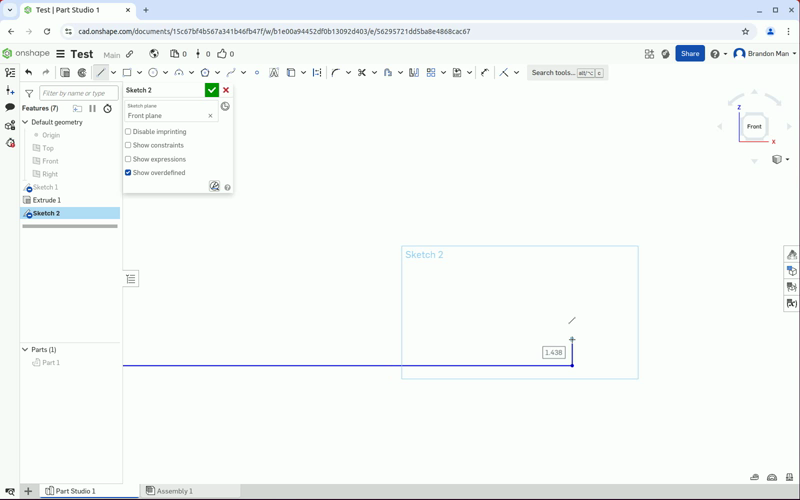
scroll(-6)
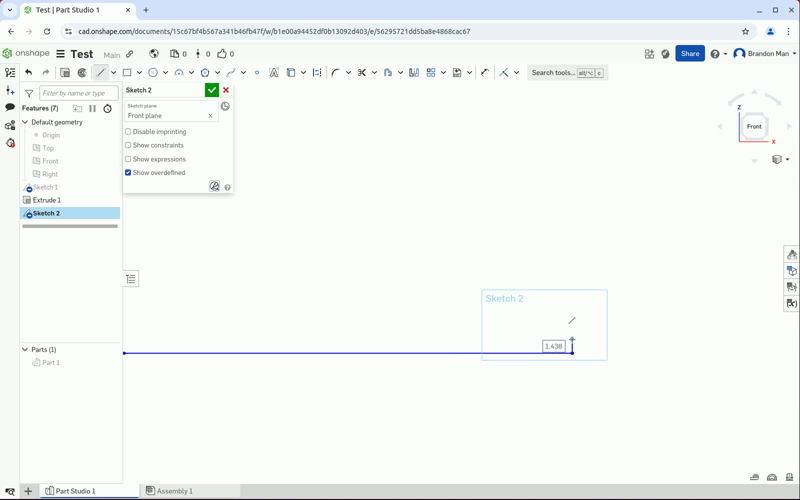
scroll(-6)
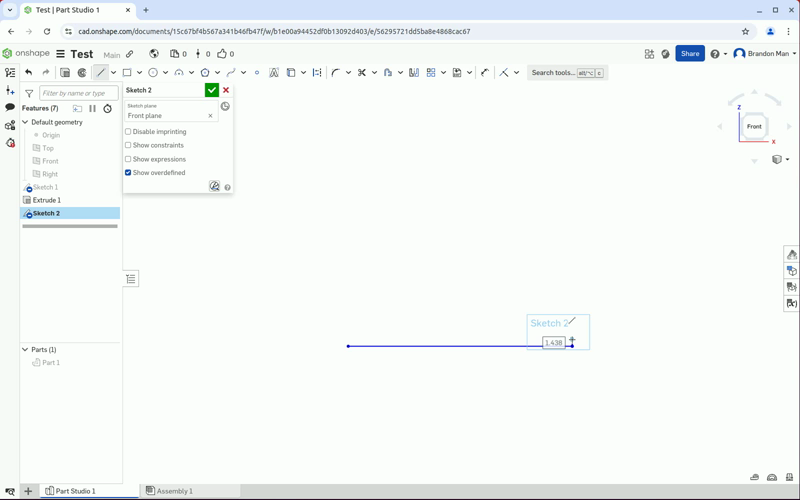
key_up(shift)
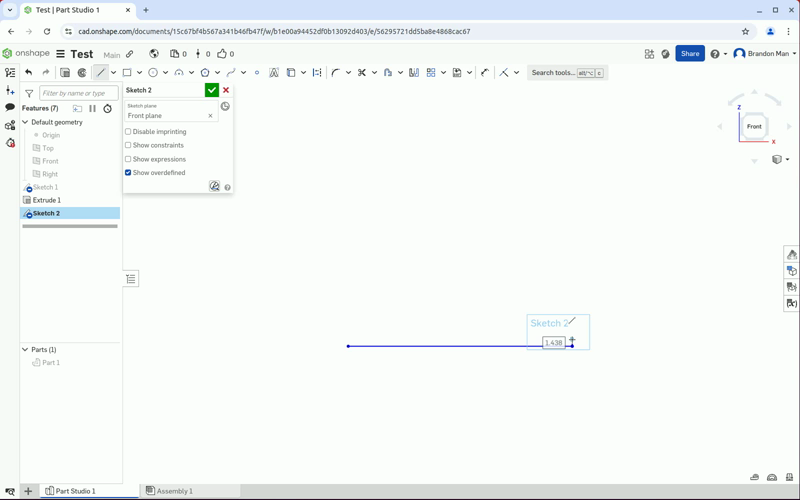
key_down(shift)
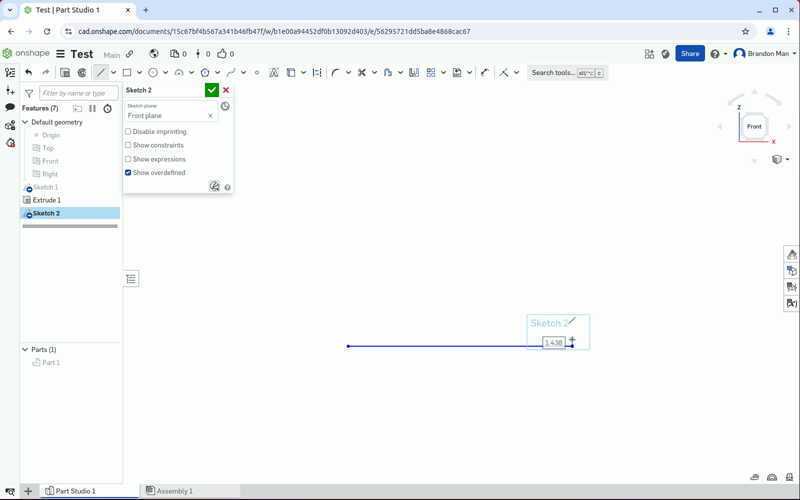
mouse_move(589, 339)
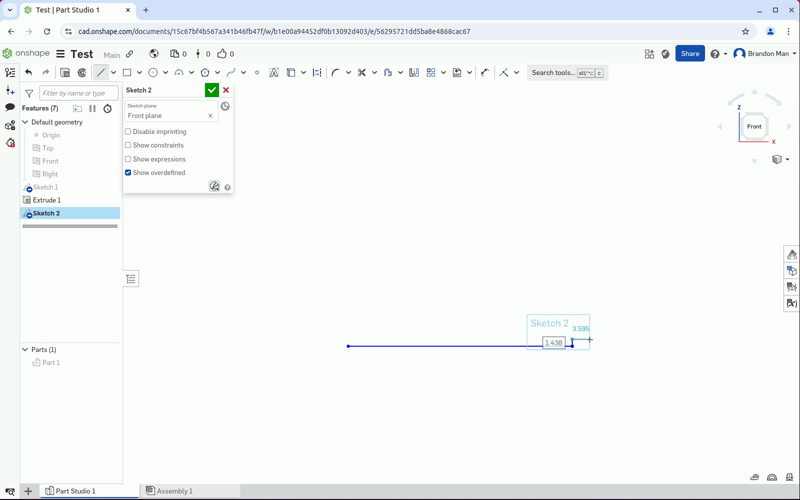
mouse_move(515, 339)
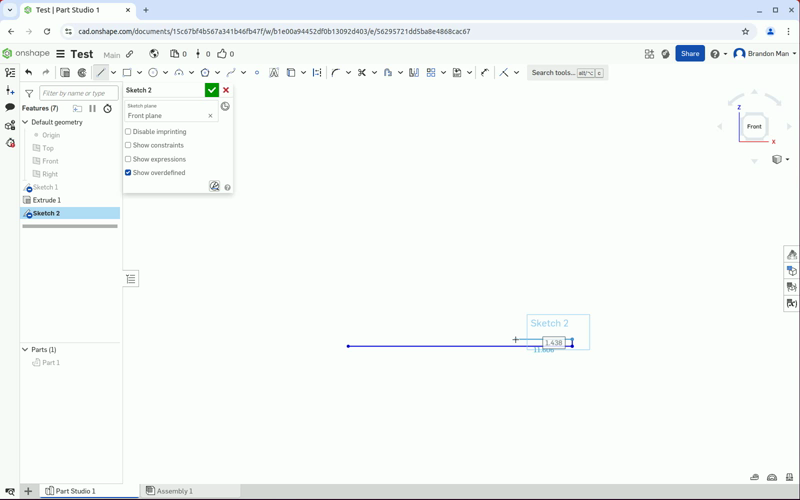
click(515, 339)
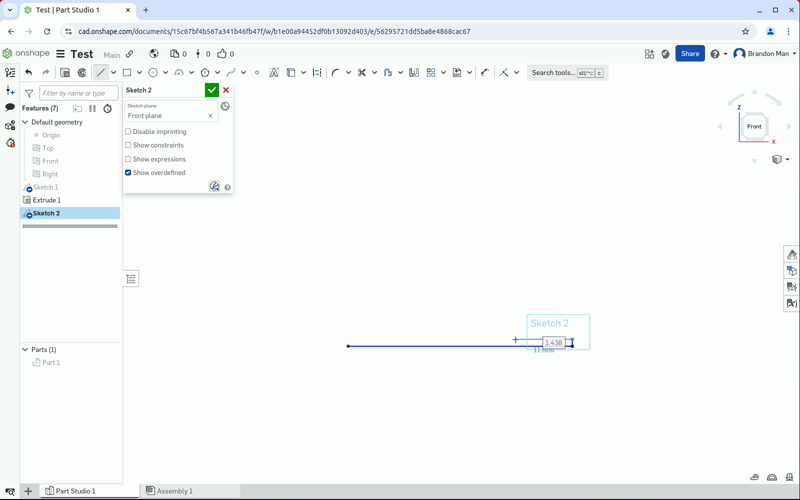
key_up(shift)
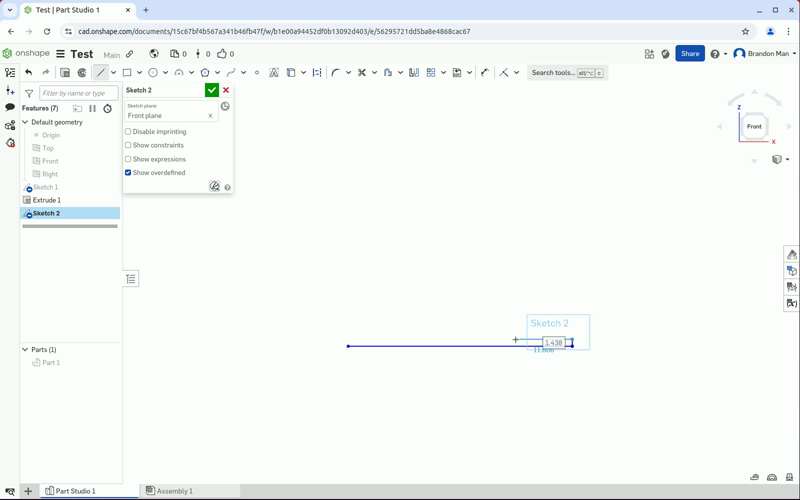
key_down(shift)
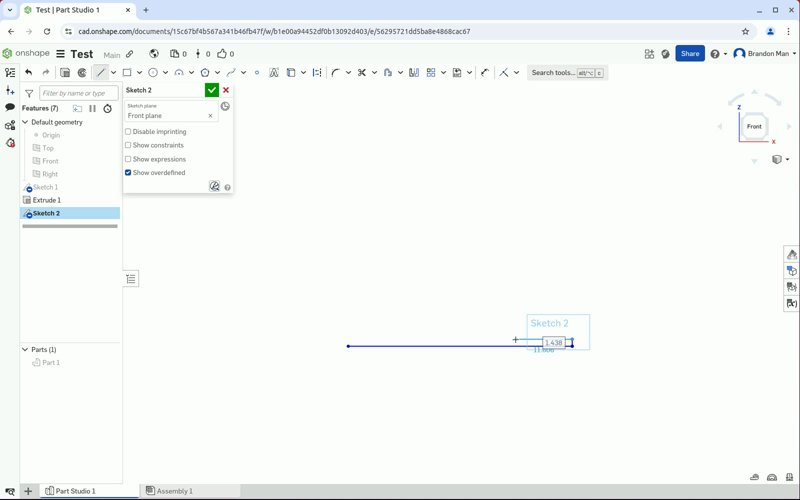
mouse_move(404, 339)
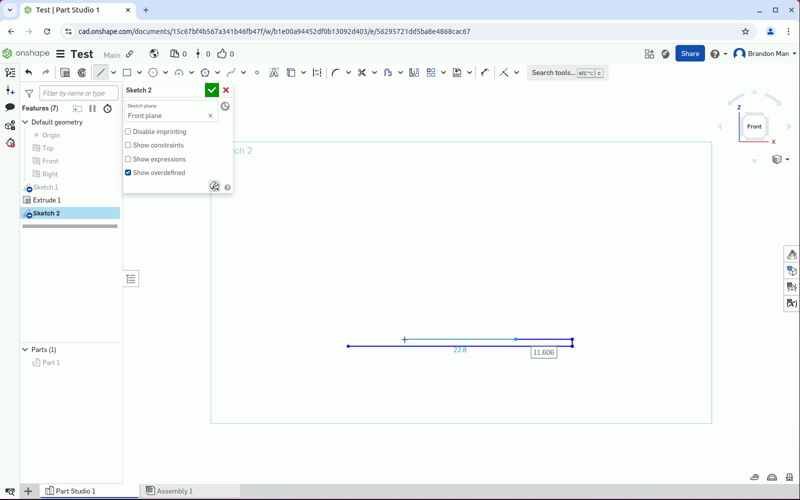
click(404, 339)
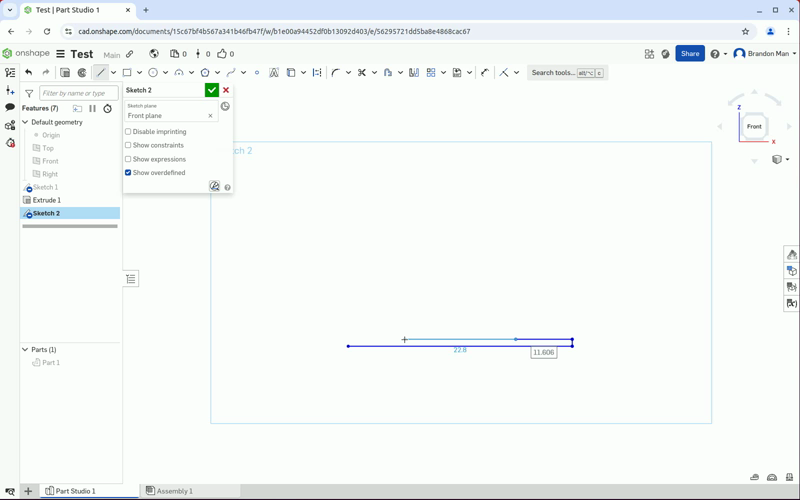
key_up(shift)
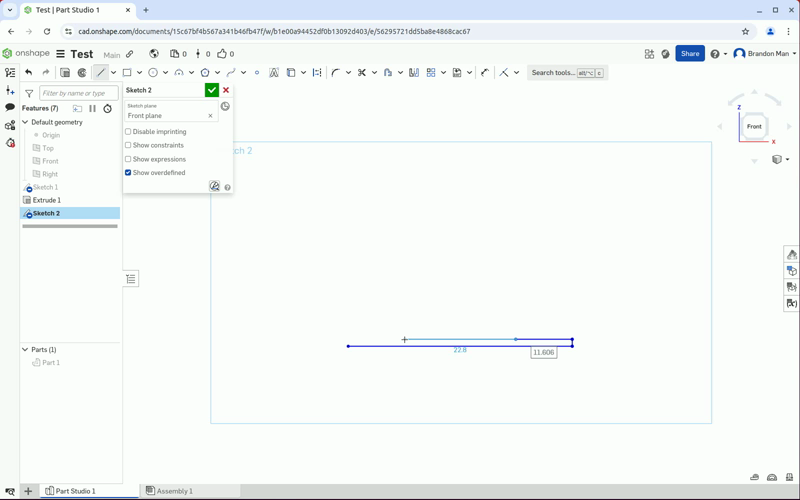
key_down(shift)
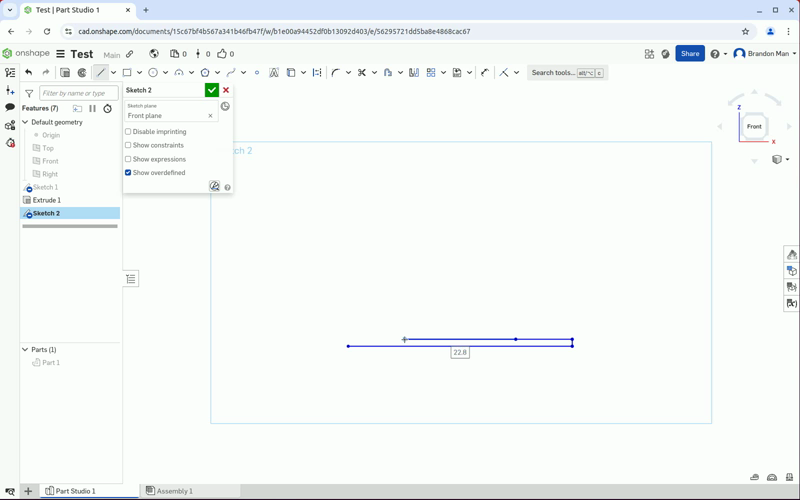
mouse_move(434, 339)
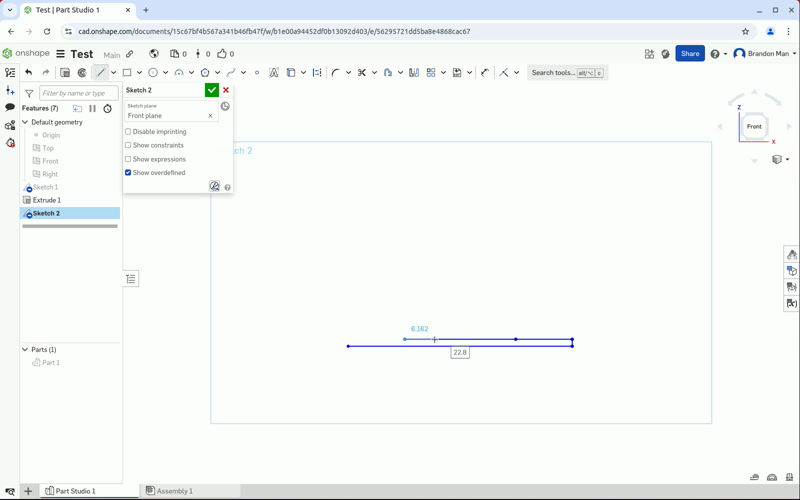
mouse_move(348, 339)
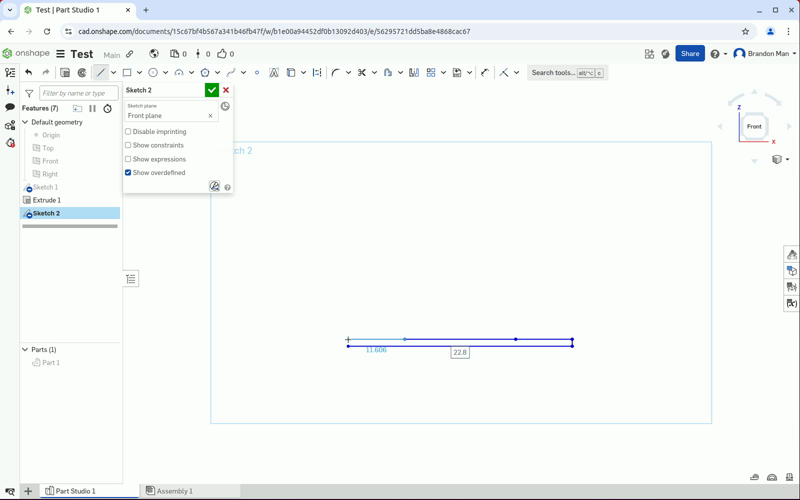
click(348, 339)
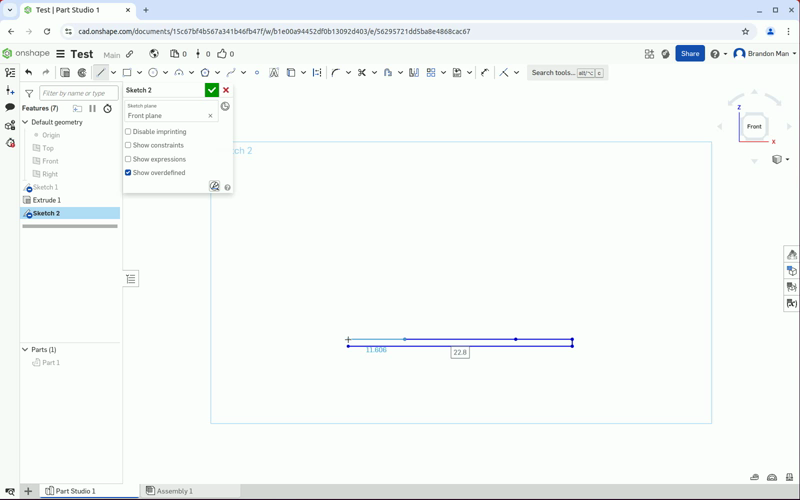
key_up(shift)
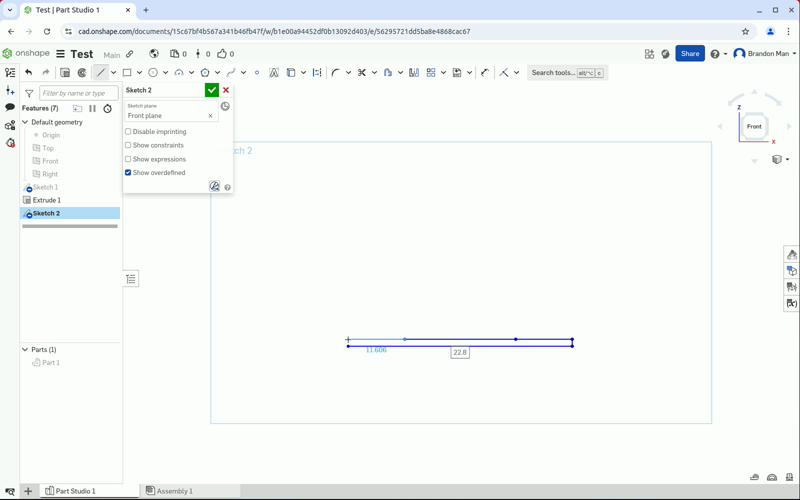
mouse_move(378, 339)
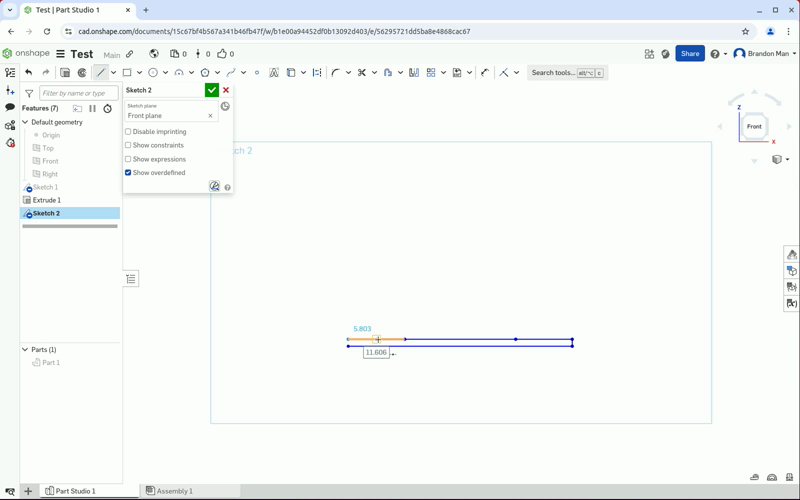
key_down(shift)
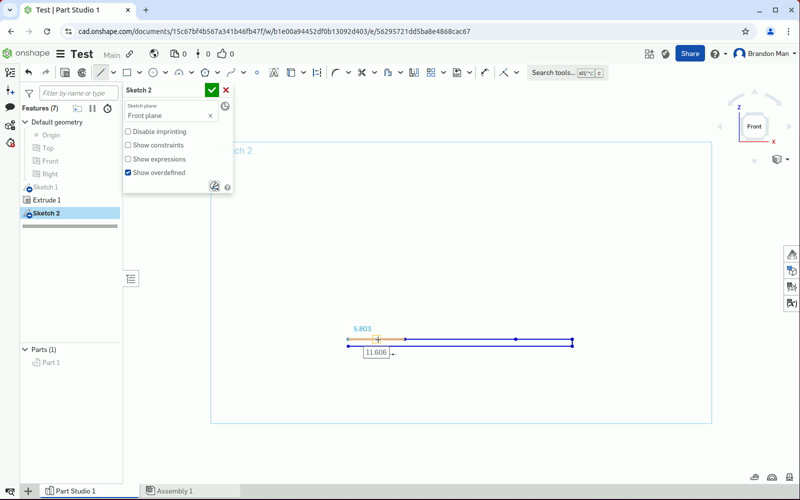
mouse_move(348, 346)
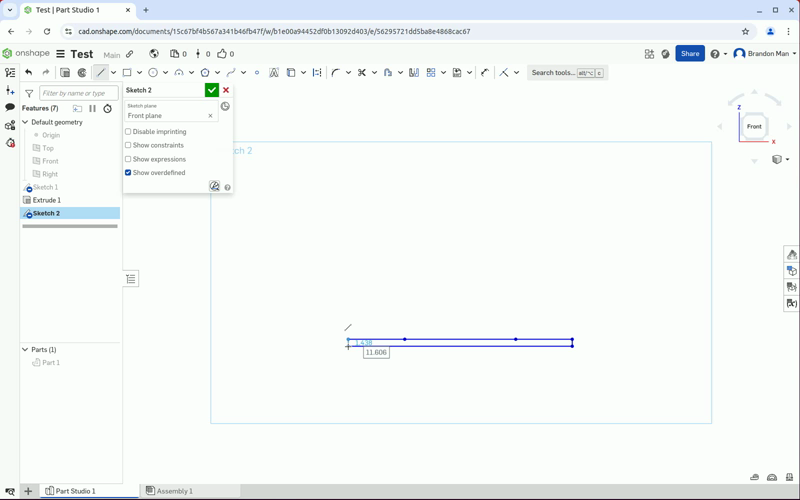
scroll(6)
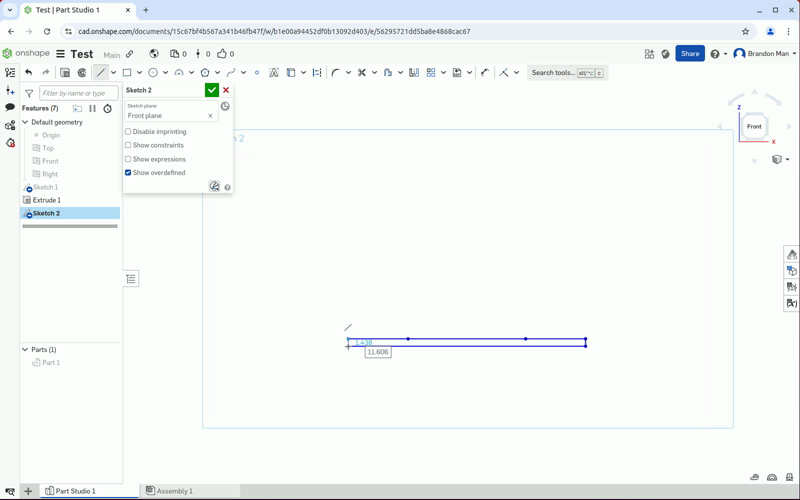
scroll(6)
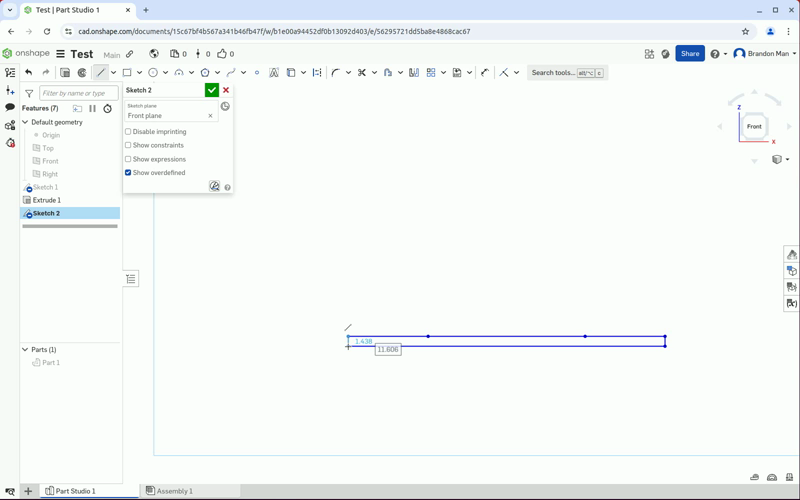
scroll(6)
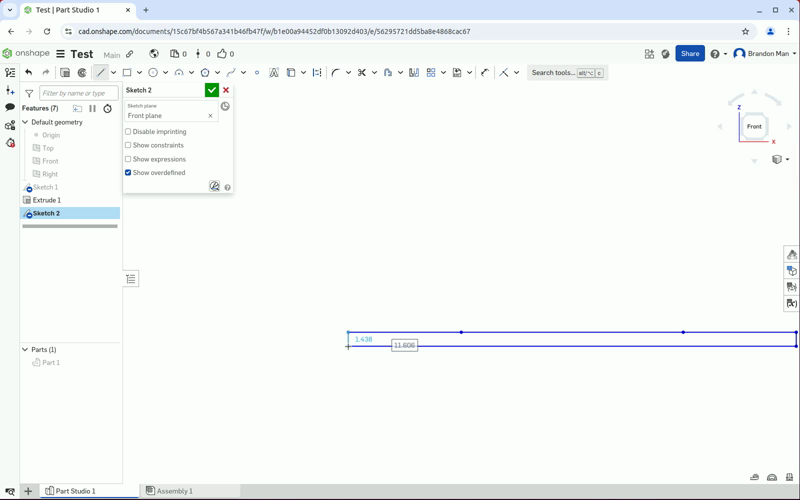
scroll(6)
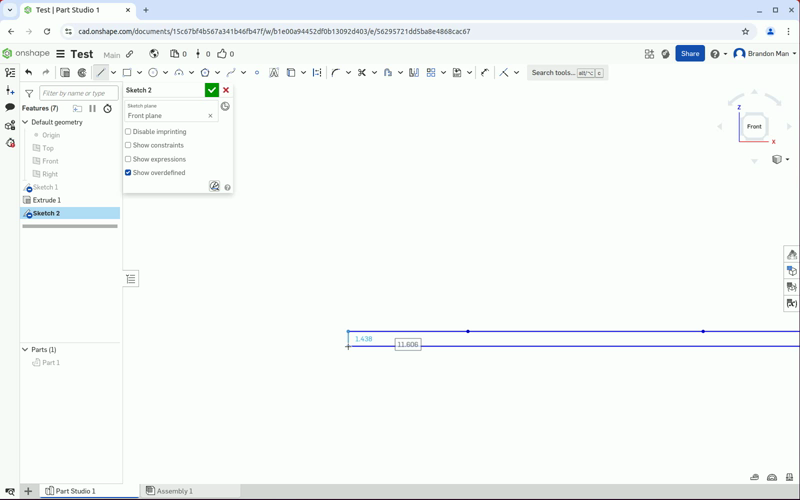
scroll(6)
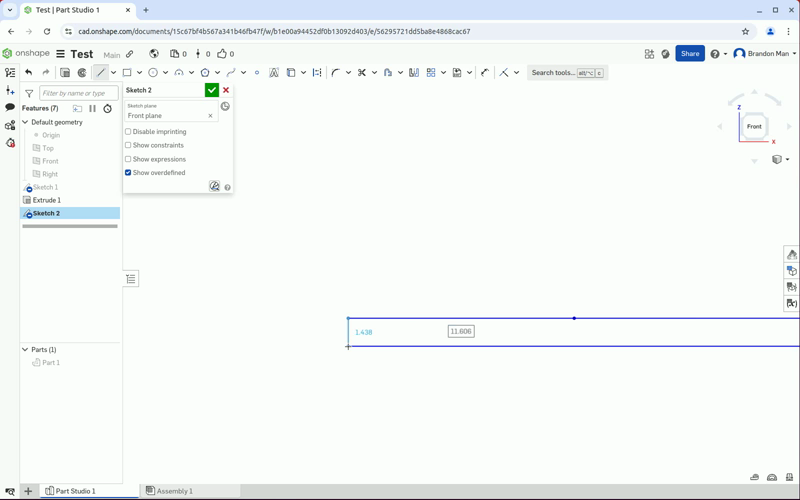
scroll(6)
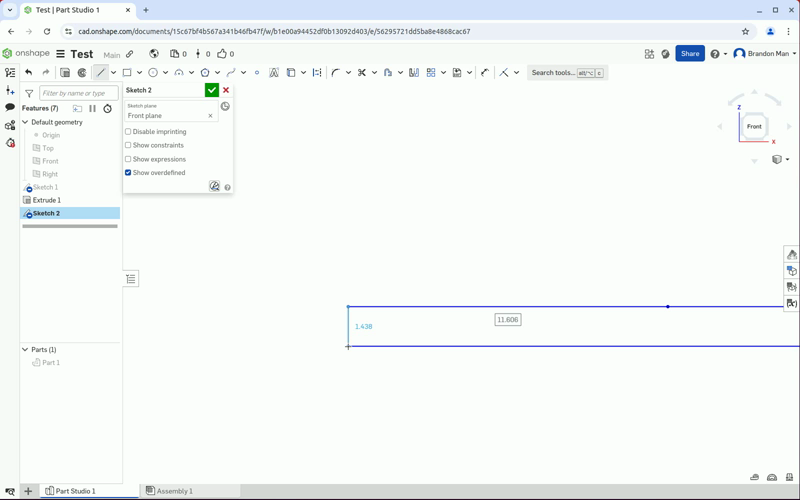
scroll(6)
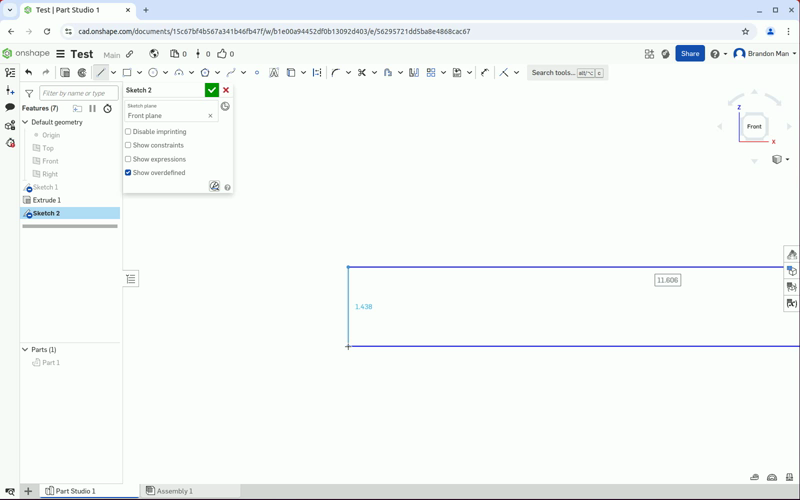
key_up(shift)
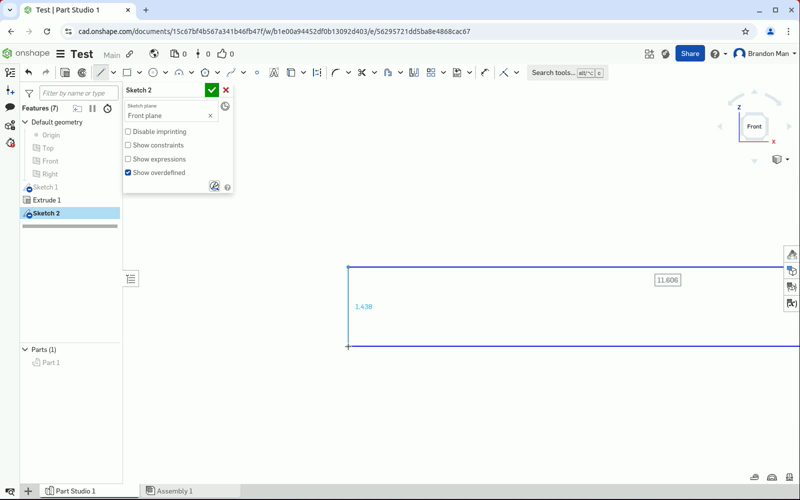
click(348, 346)
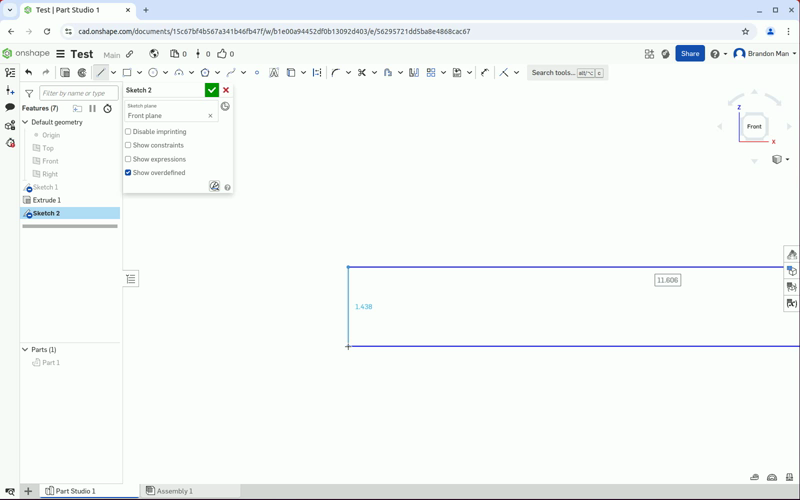
scroll(-6)
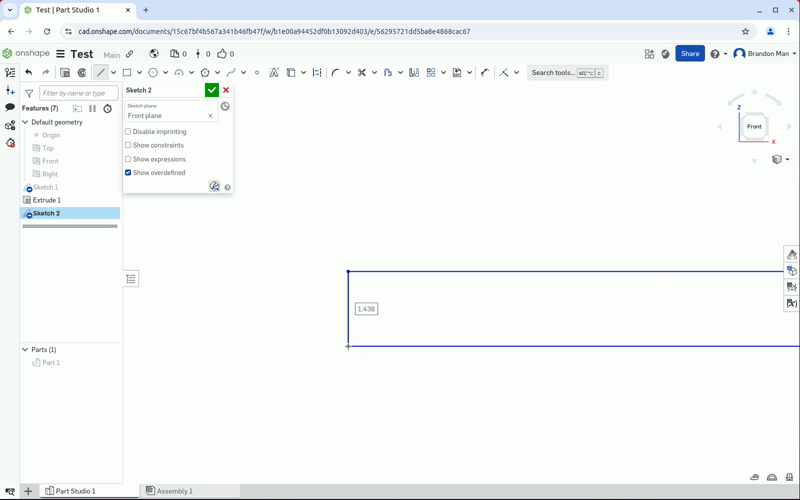
scroll(-6)
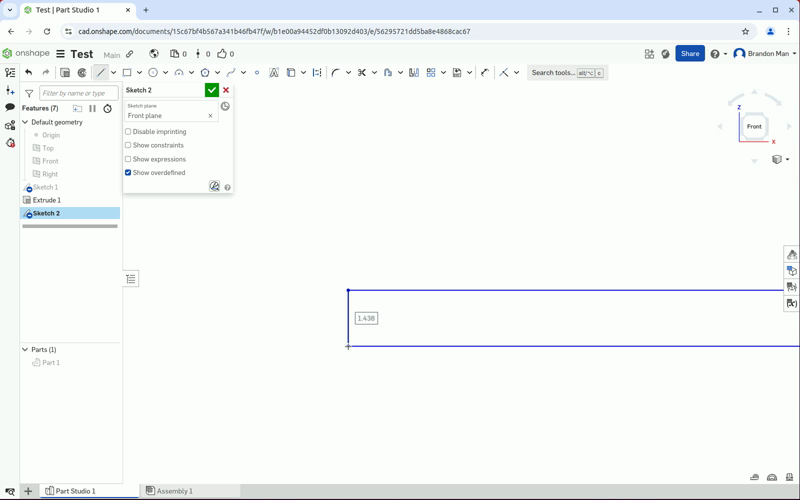
scroll(-6)
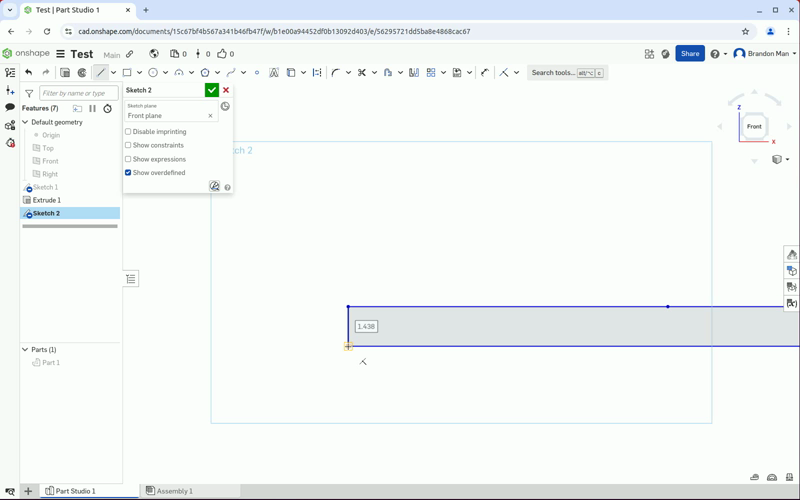
scroll(-6)
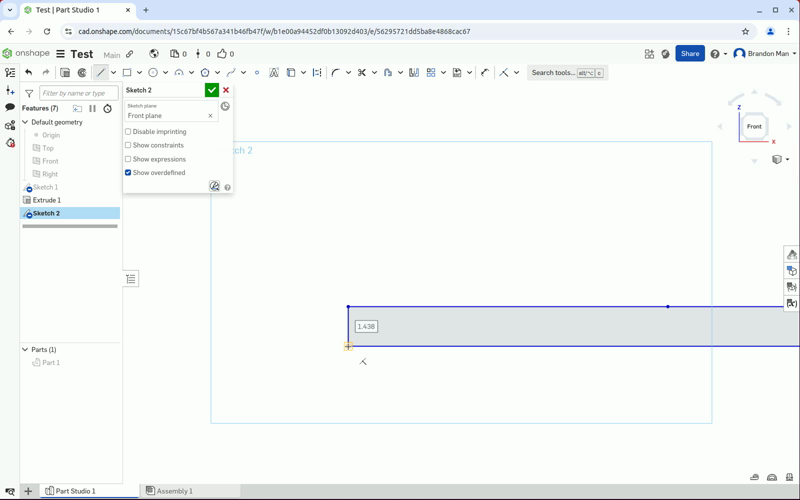
scroll(-6)
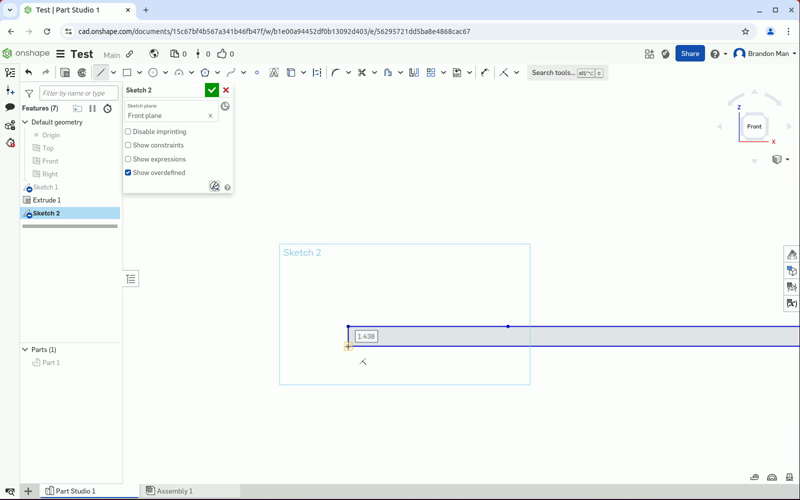
scroll(-6)
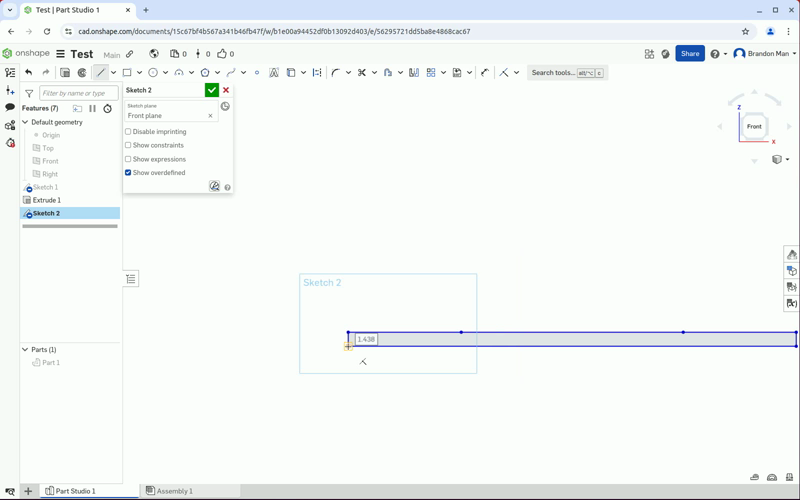
scroll(-6)
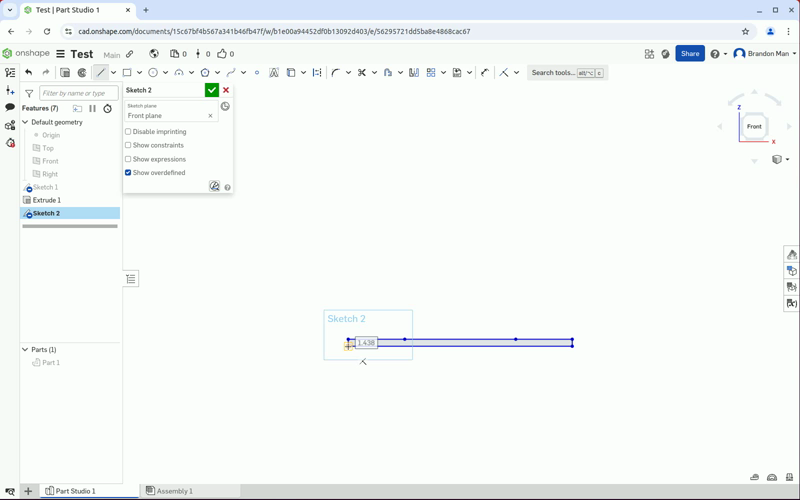
key(esc)
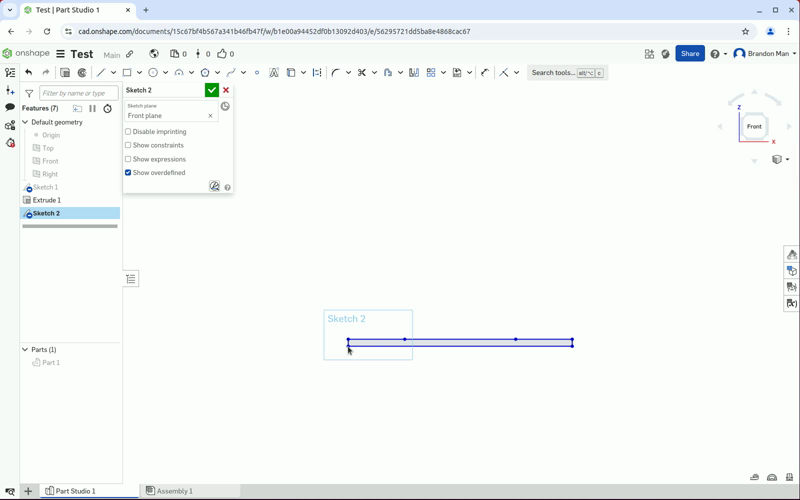
mouse_move(357, 342)
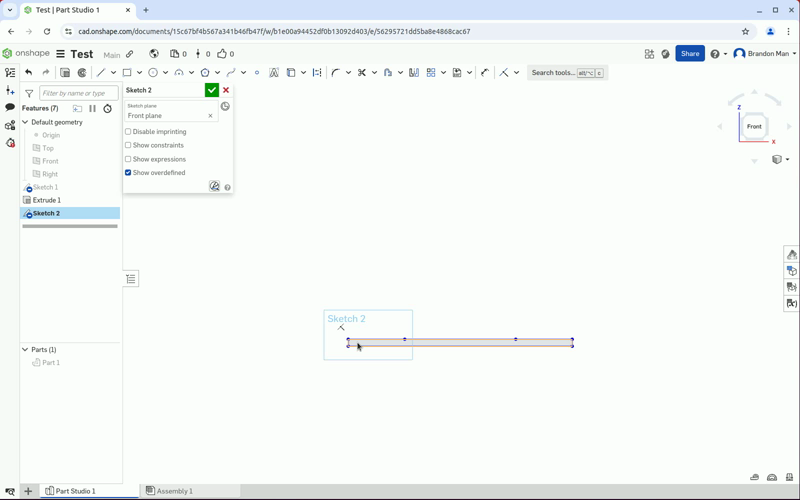
scroll(6)
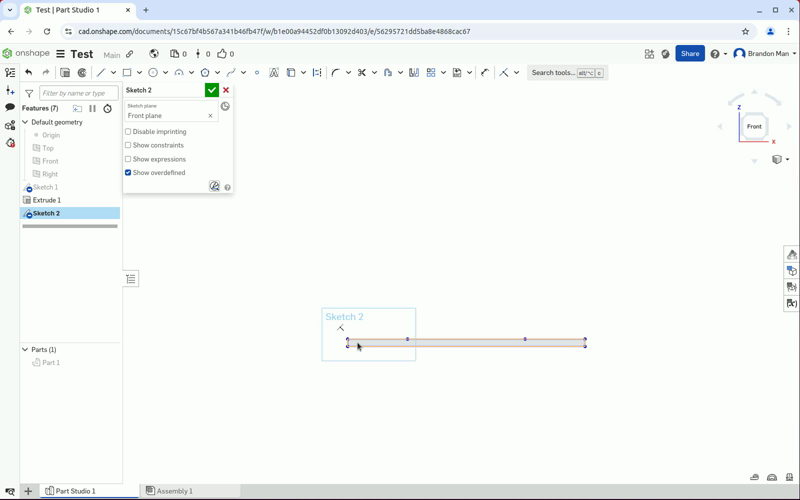
scroll(6)
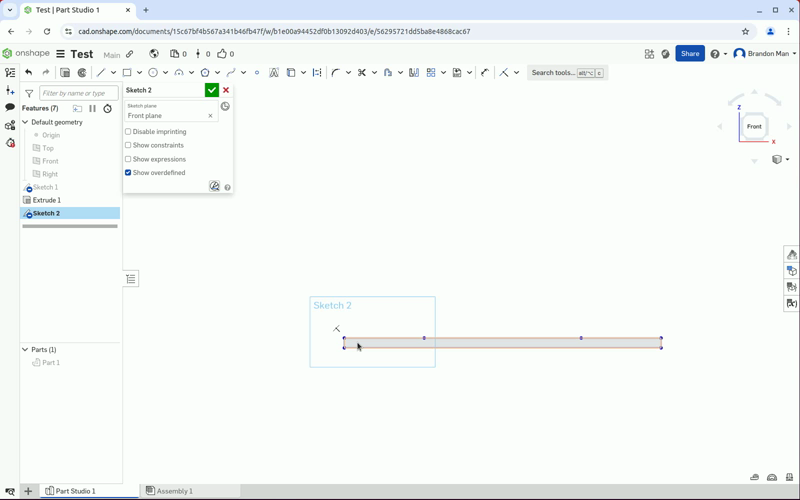
scroll(6)
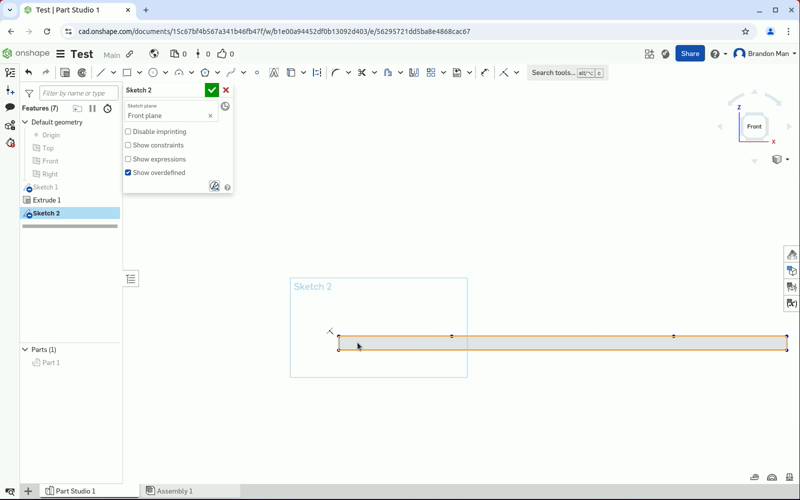
scroll(6)
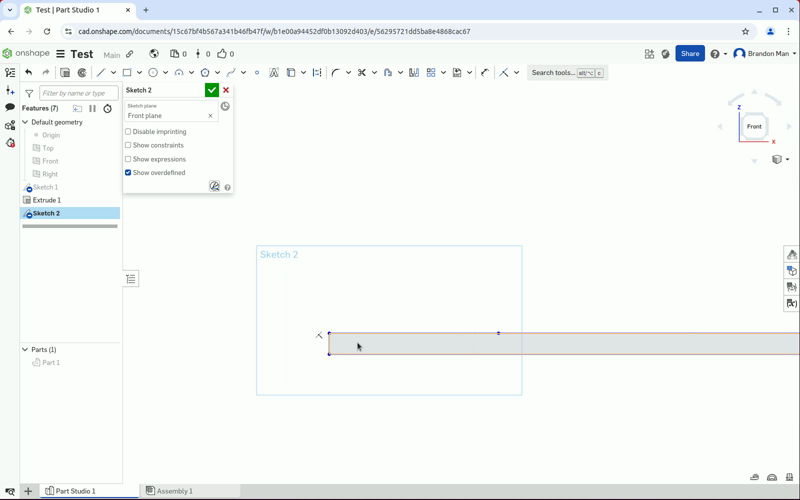
scroll(6)
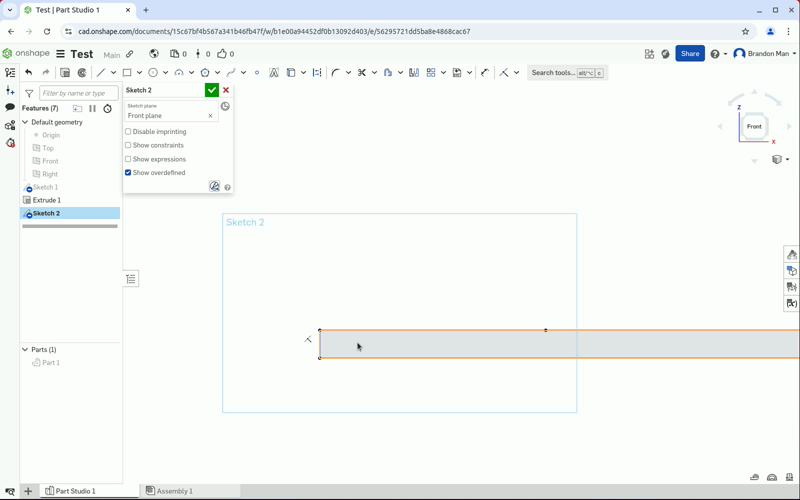
scroll(6)
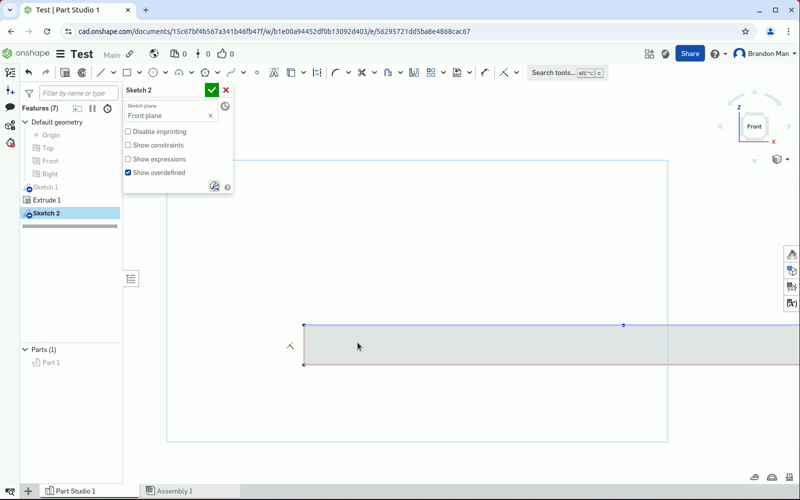
scroll(6)
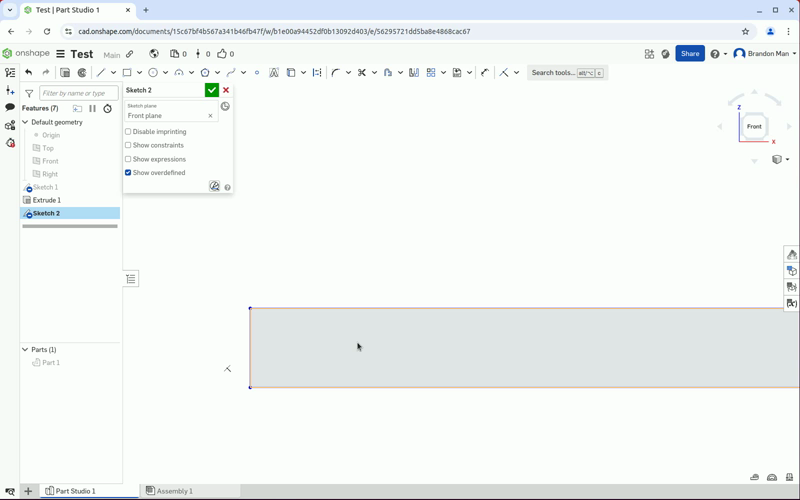
click(357, 342)
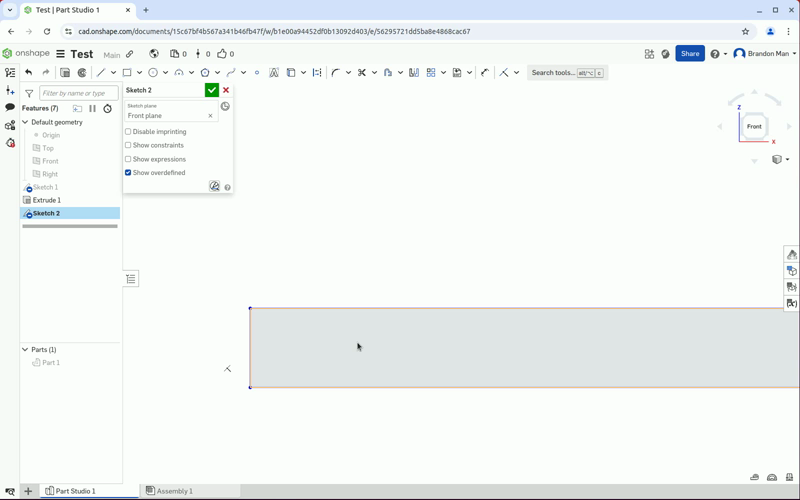
scroll(-6)
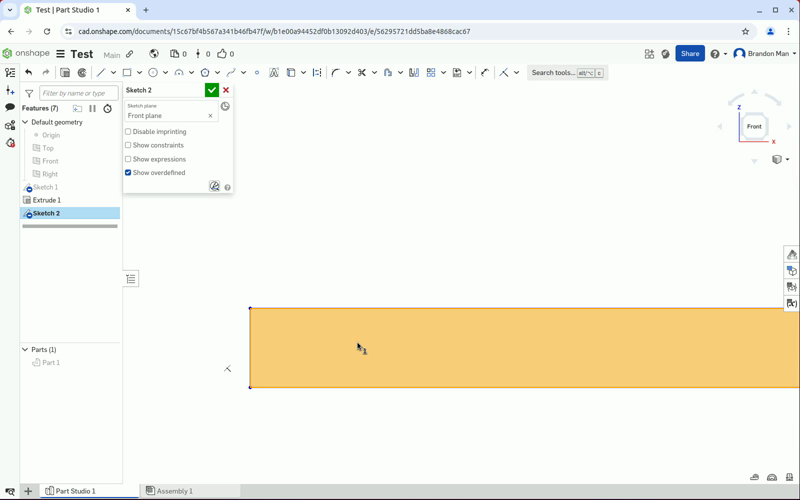
scroll(-6)
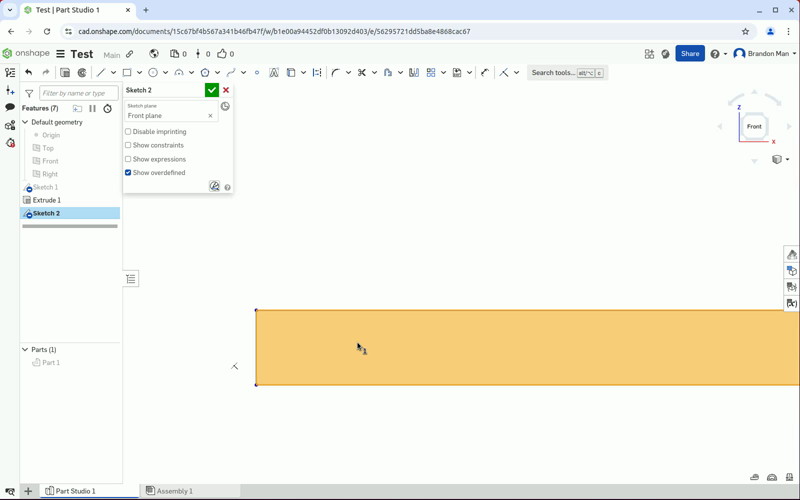
scroll(-6)
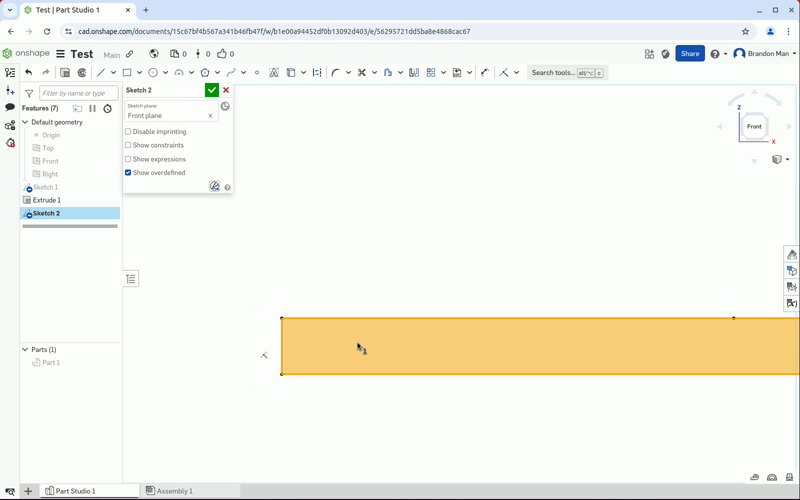
scroll(-6)
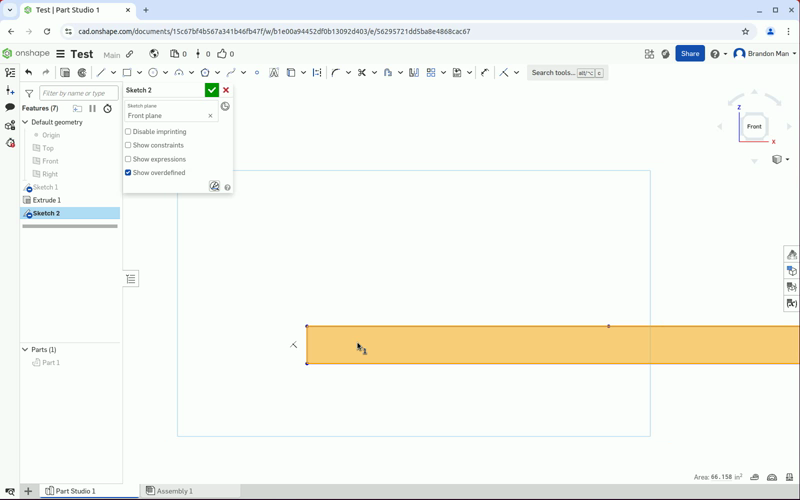
scroll(-6)
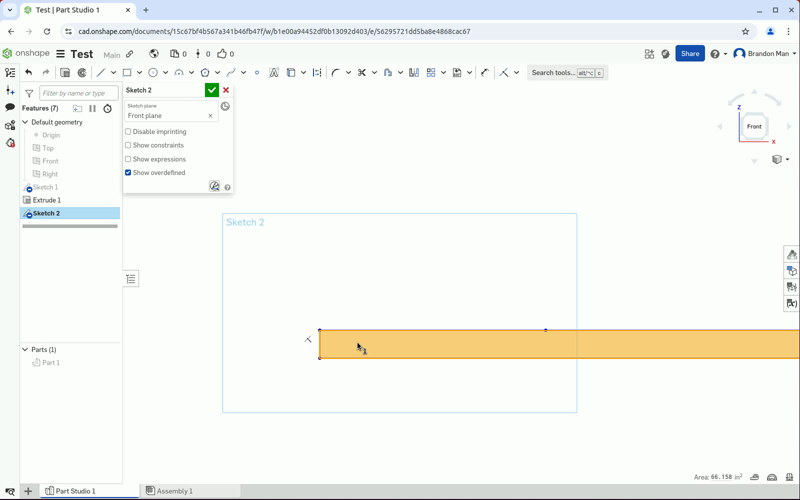
scroll(-6)
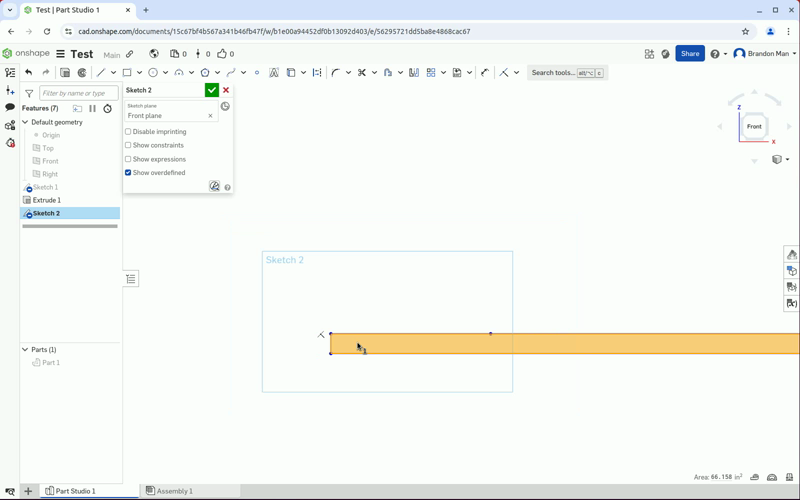
scroll(-6)
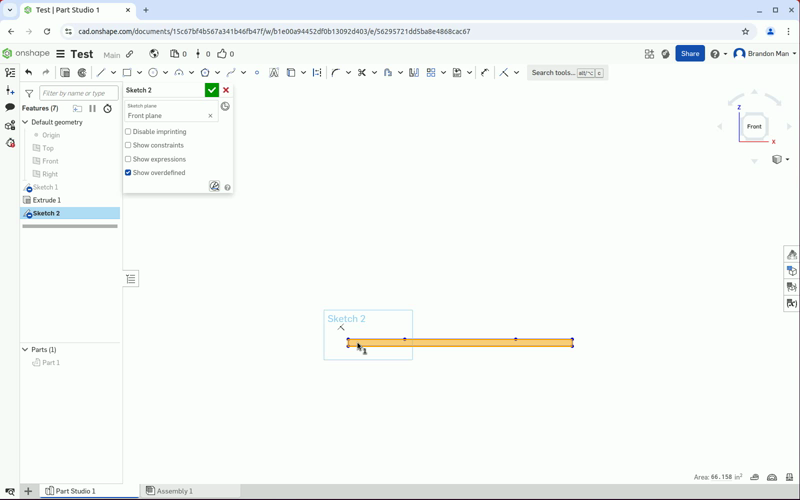
mouse_move(73, 352)
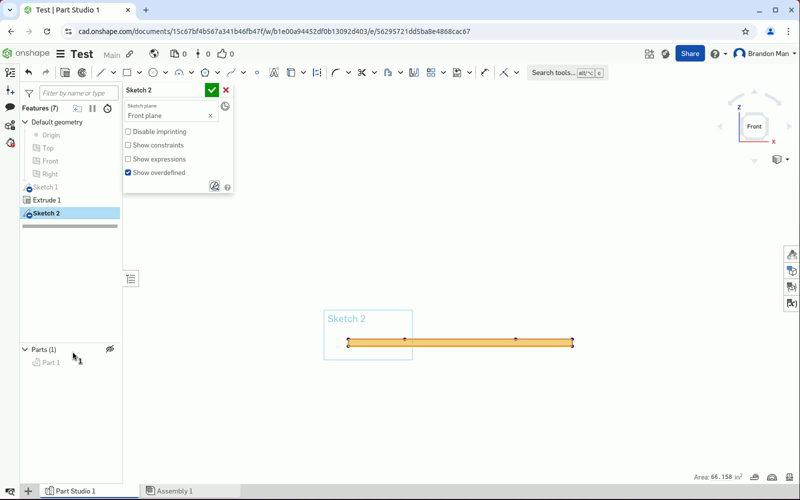
key(shift+y)
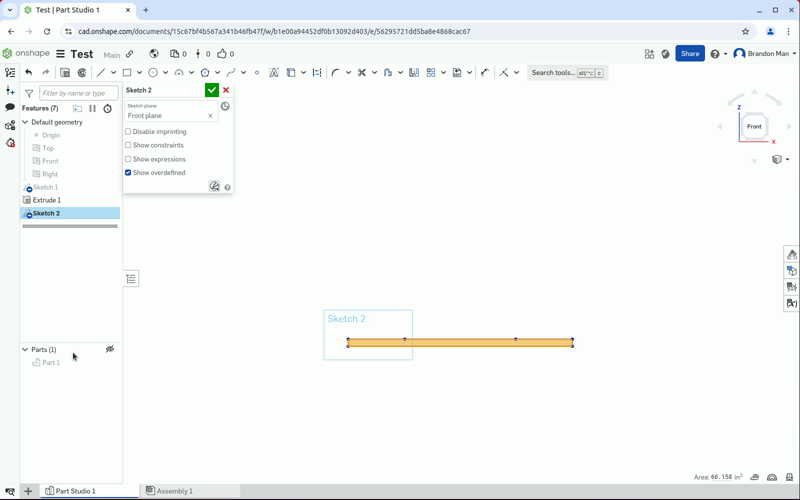
key(shift+e)
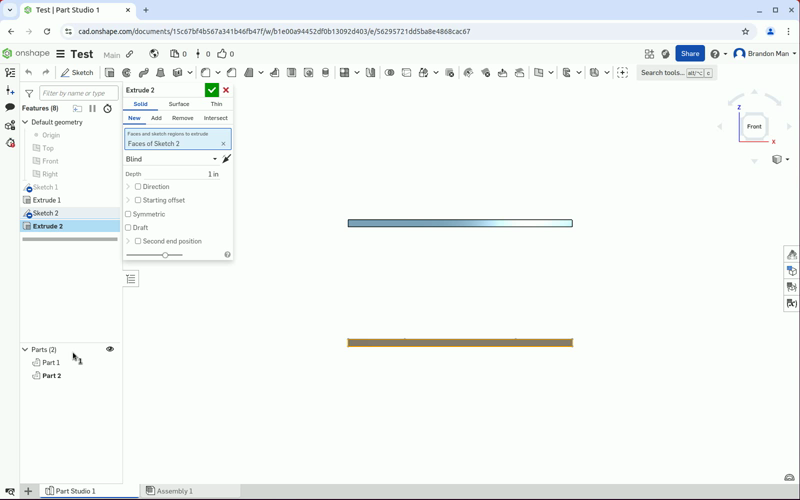
mouse_move(143, 106)
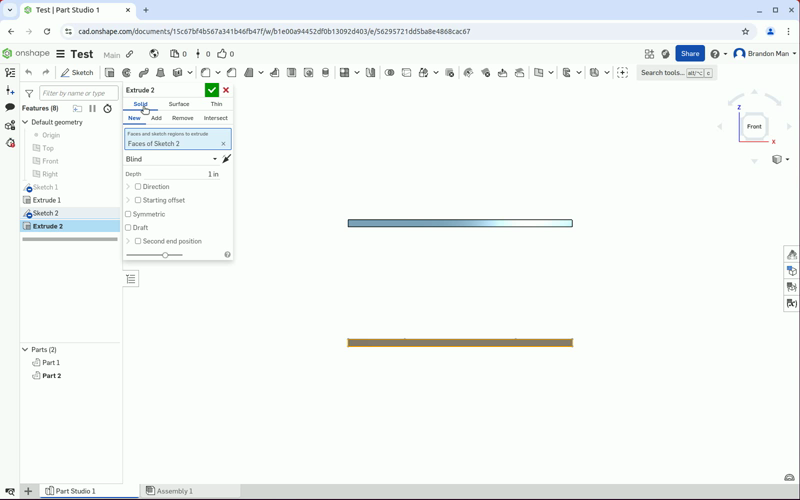
click(143, 106)
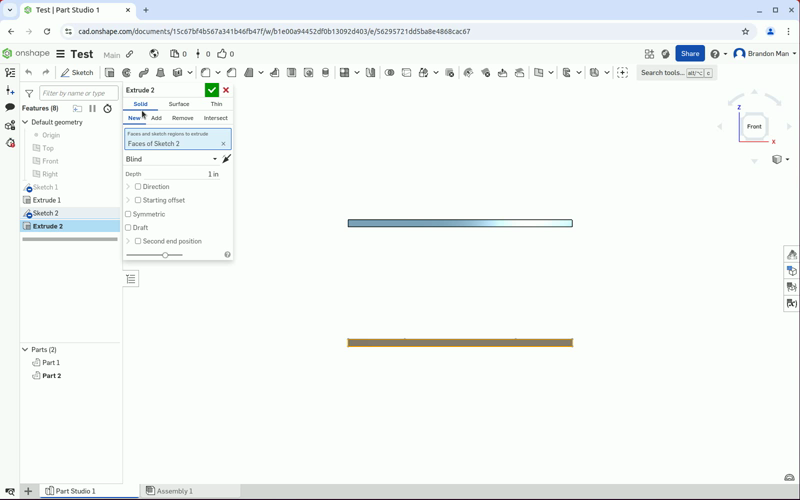
mouse_move(137, 120)
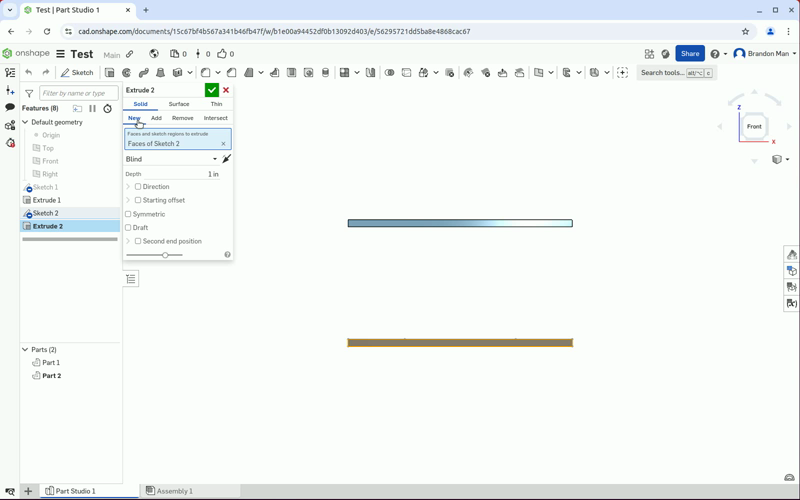
click(137, 120)
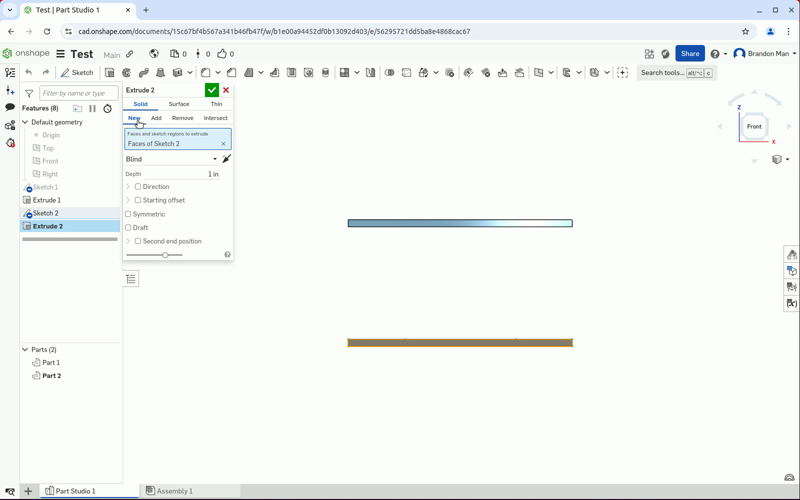
key(tab, 4)
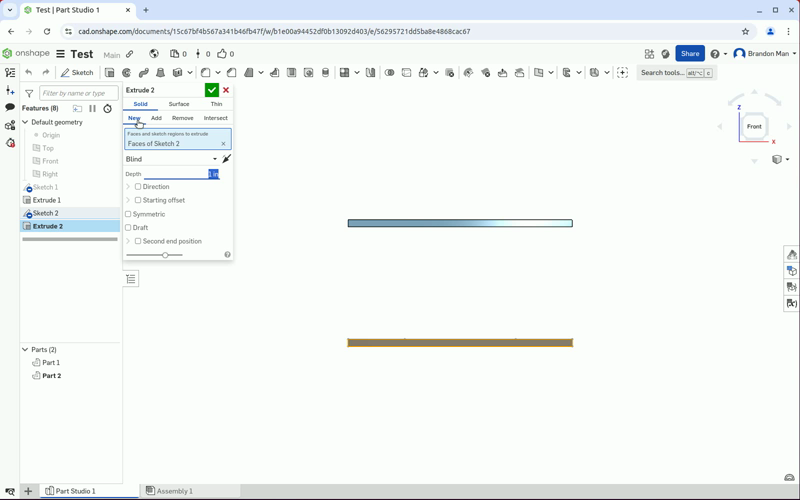
text(23.108)
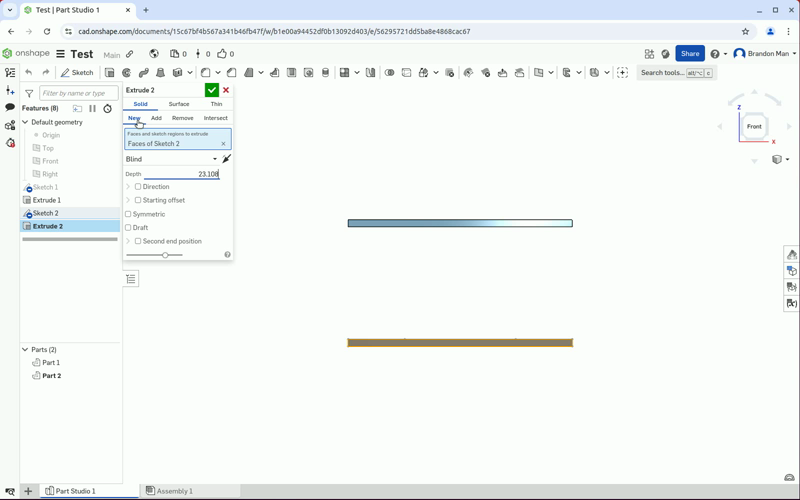
key(tab, 3)
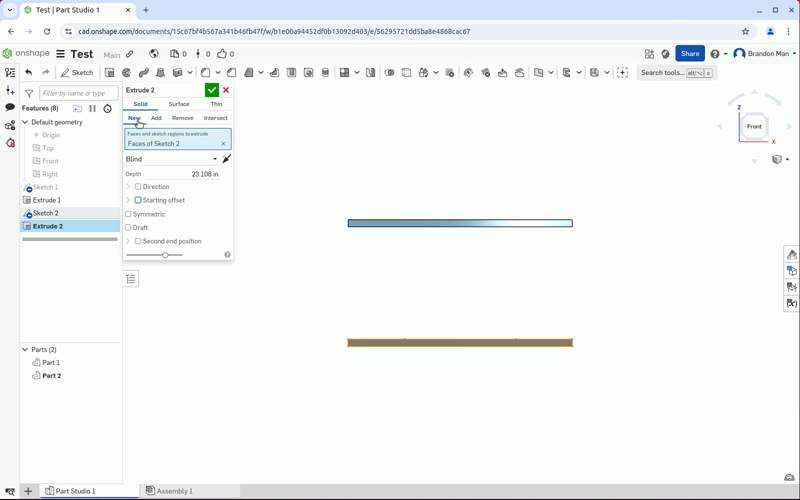
key(tab, 2)
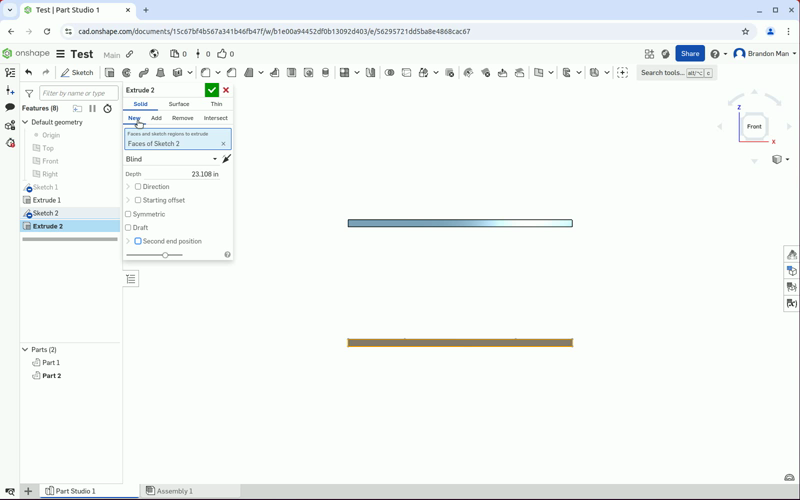
key(space)
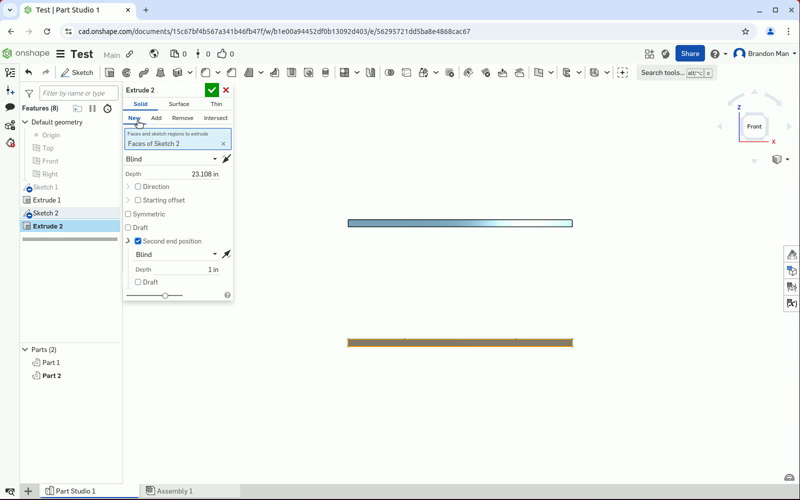
key(tab, 3)
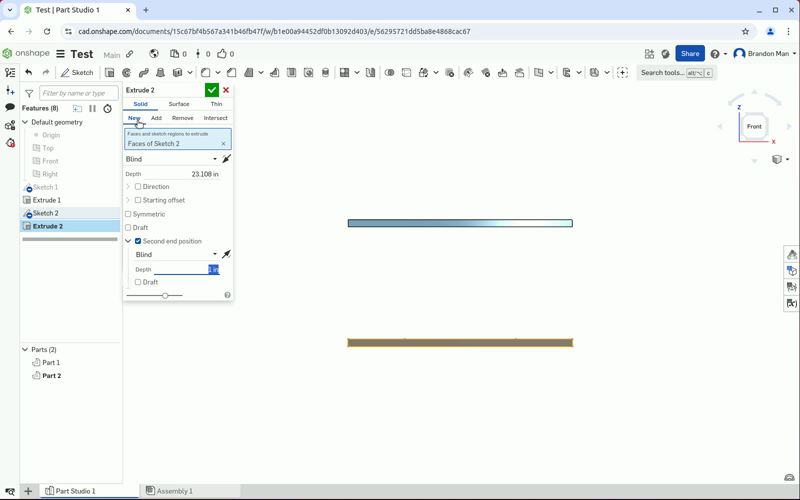
text(23.108)
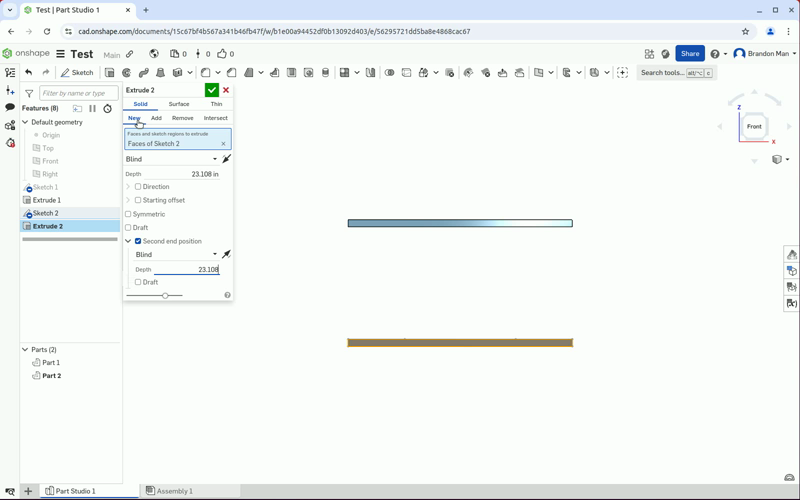
key(enter)
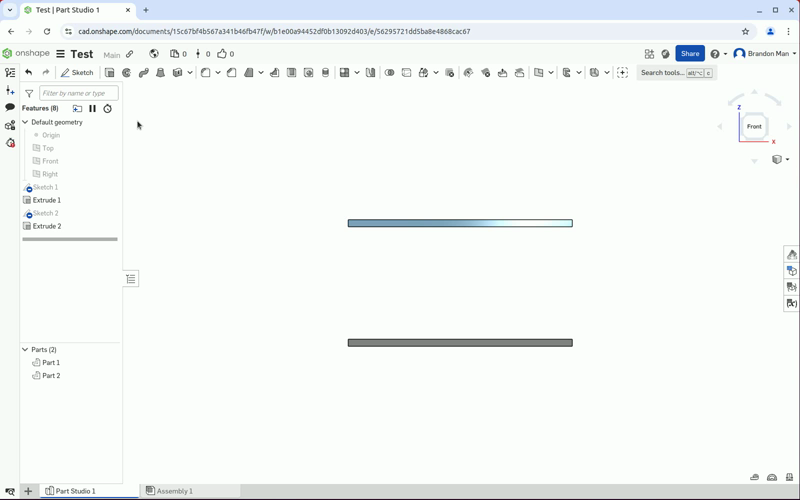
key(shift+h)
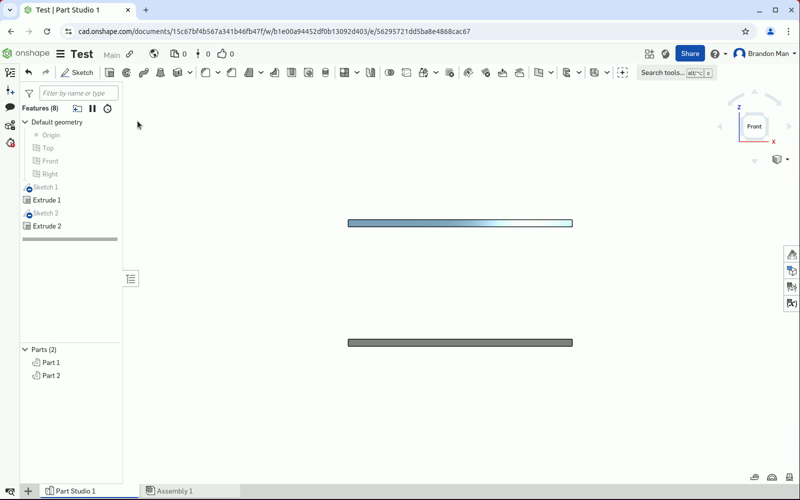
key(shift+h)
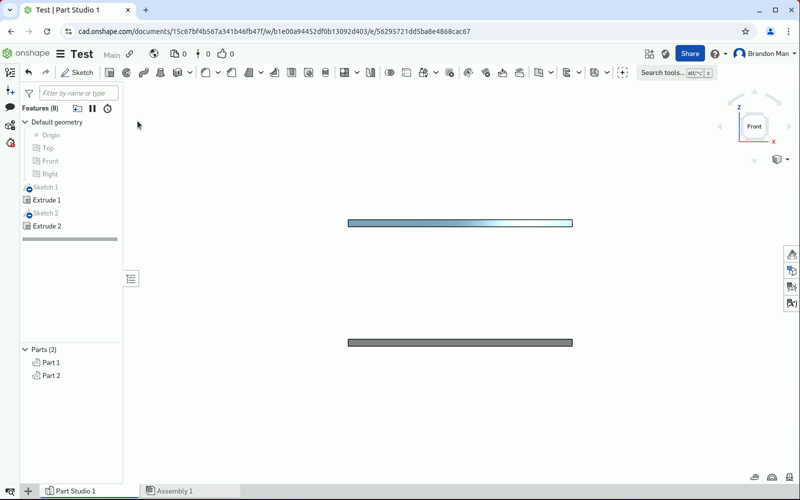
mouse_move(73, 189)
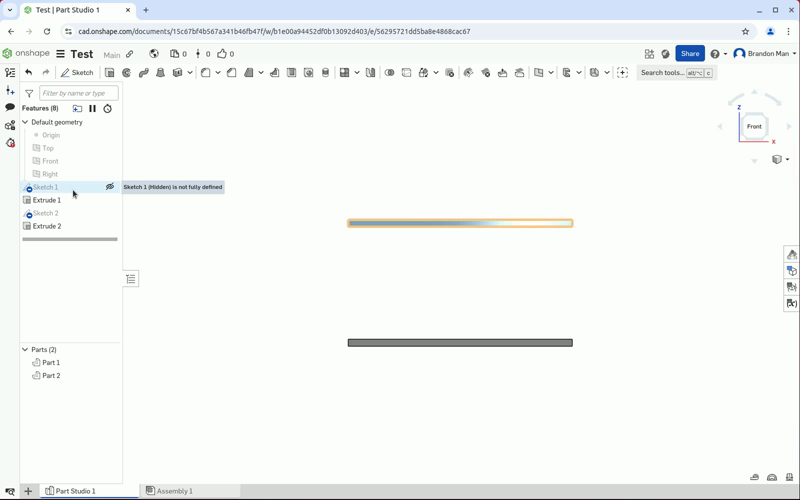
click(73, 189)
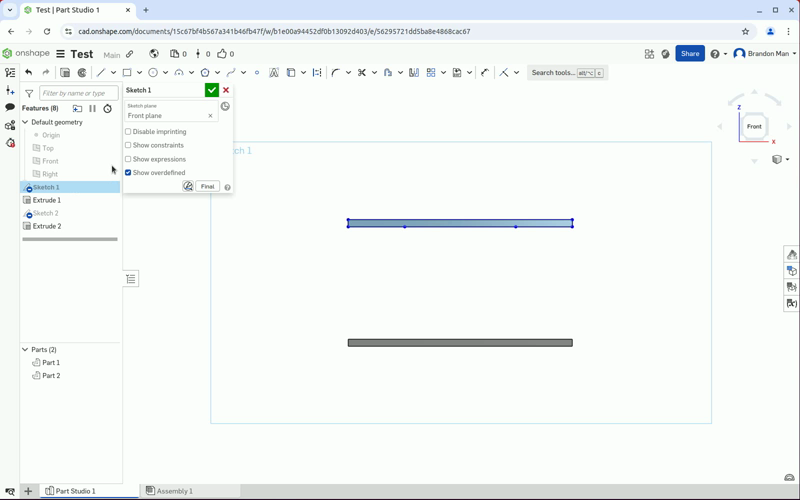
mouse_move(229, 92)
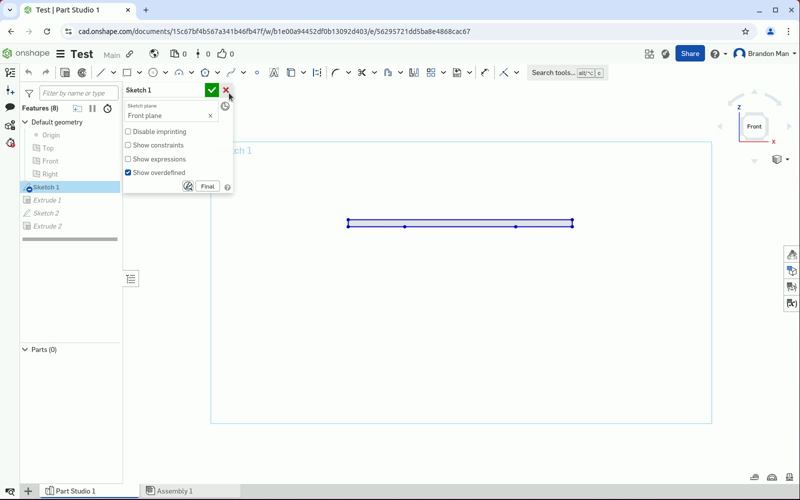
click(229, 92)
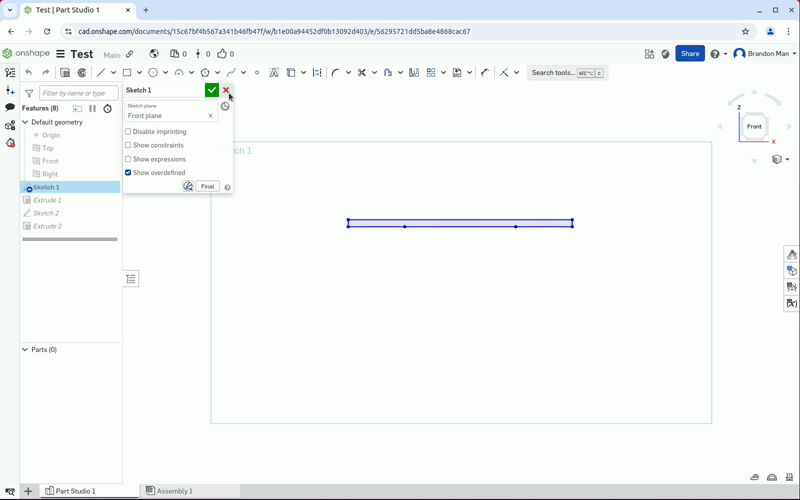
key(shift+s)
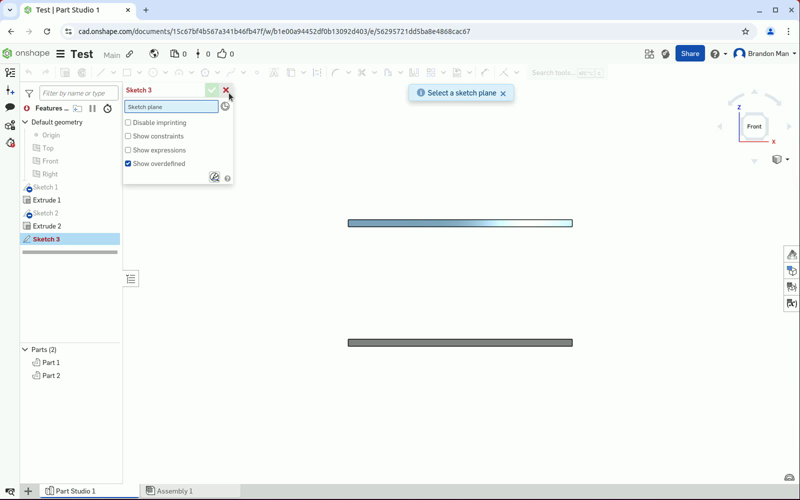
mouse_move(73, 163)
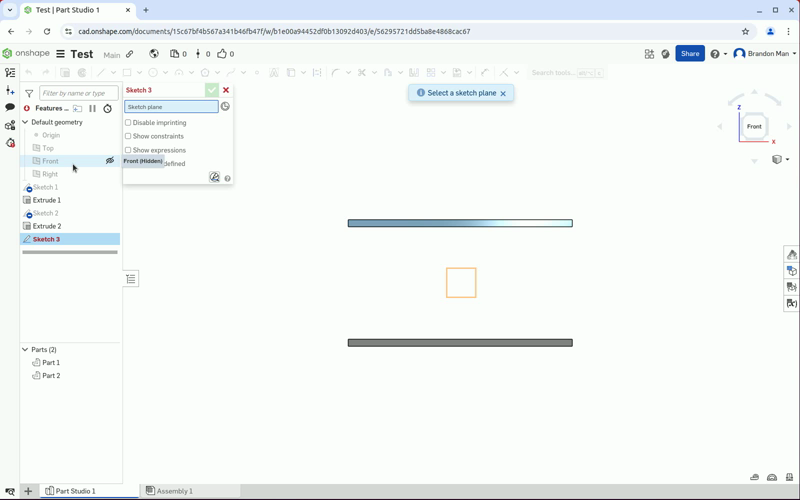
click(73, 163)
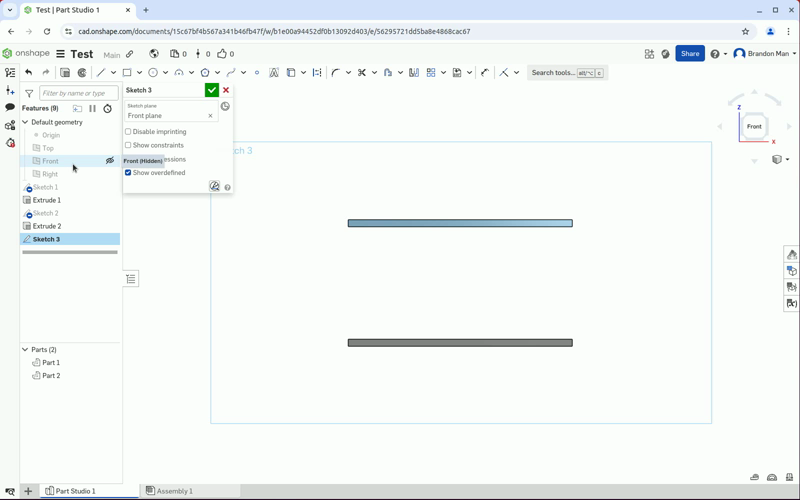
mouse_move(73, 352)
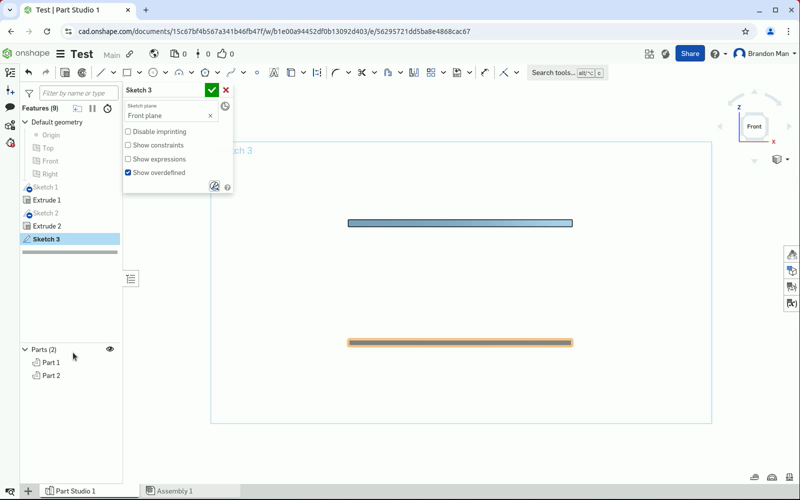
key(y)
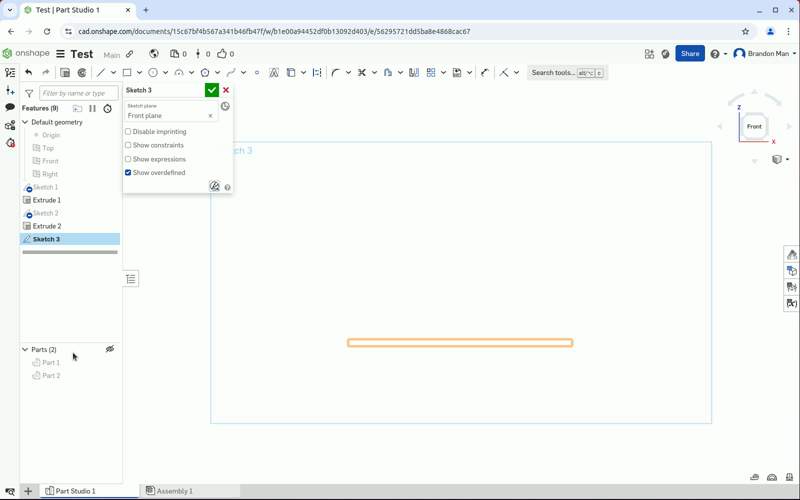
key(l)
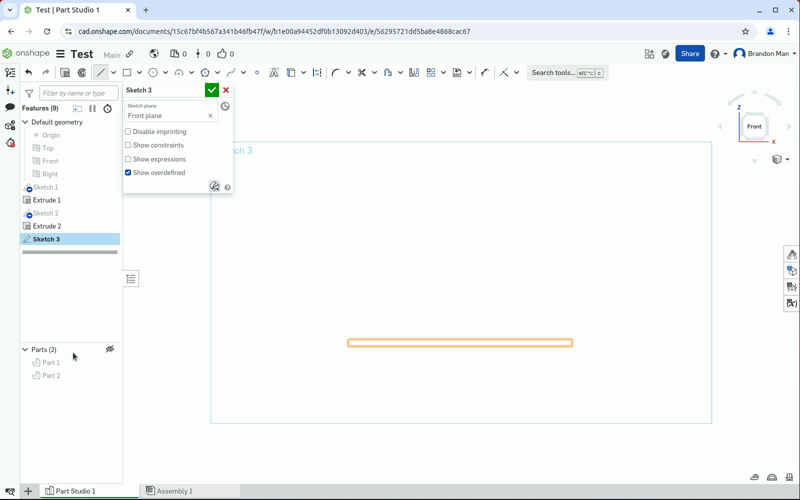
key_down(shift)
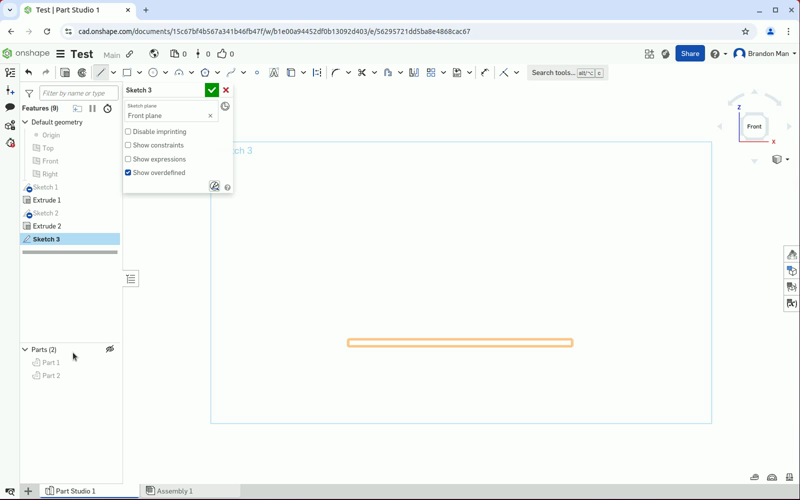
mouse_move(404, 339)
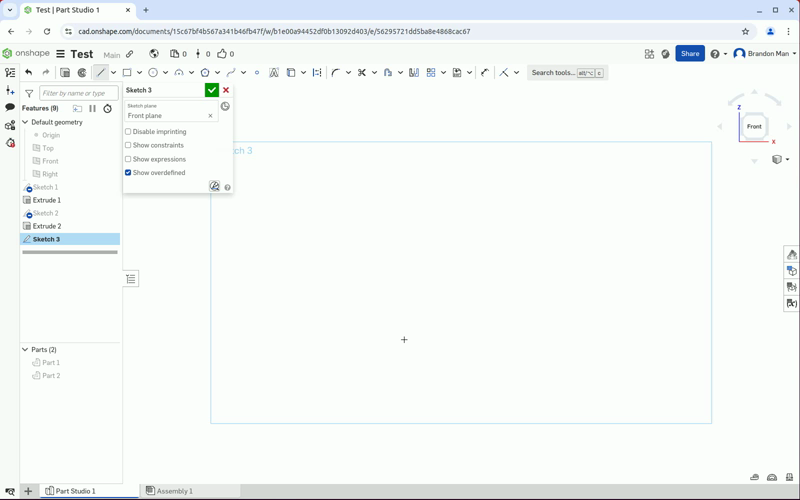
click(404, 339)
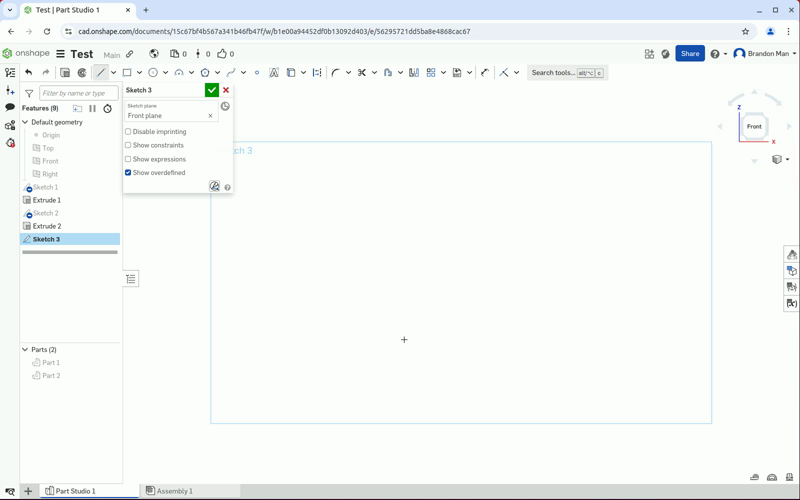
key_up(shift)
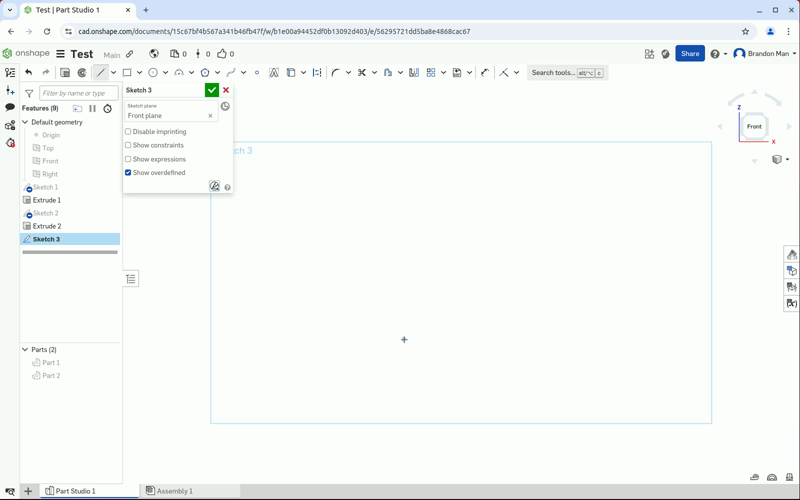
key_down(shift)
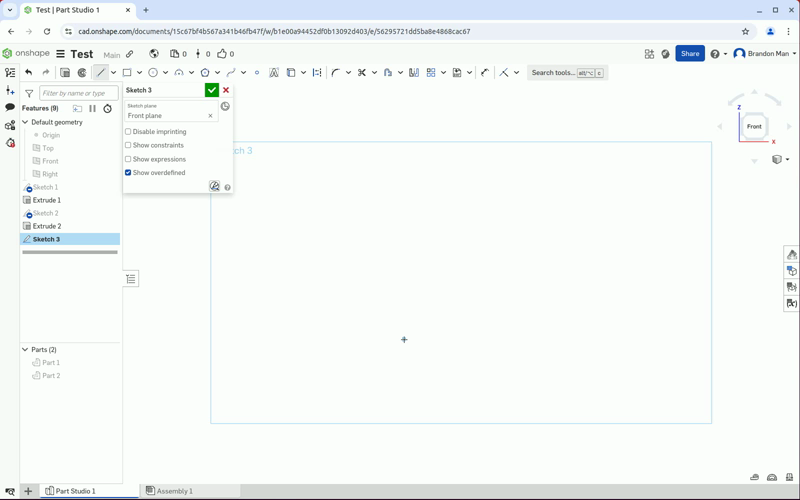
mouse_move(516, 339)
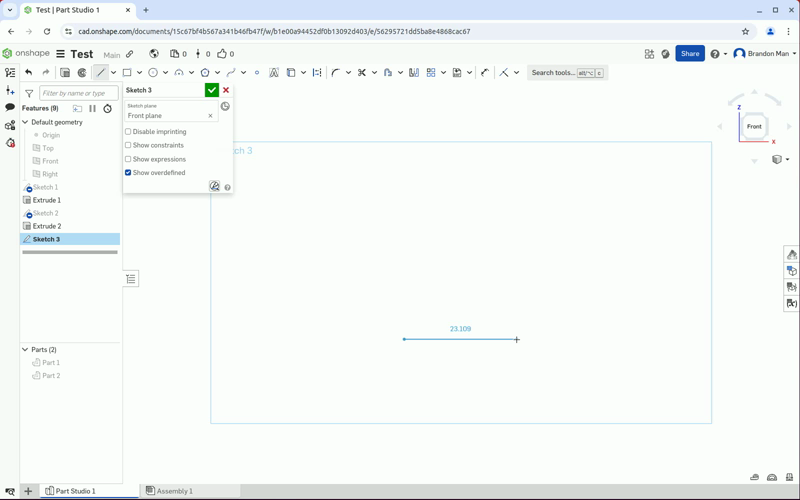
click(516, 339)
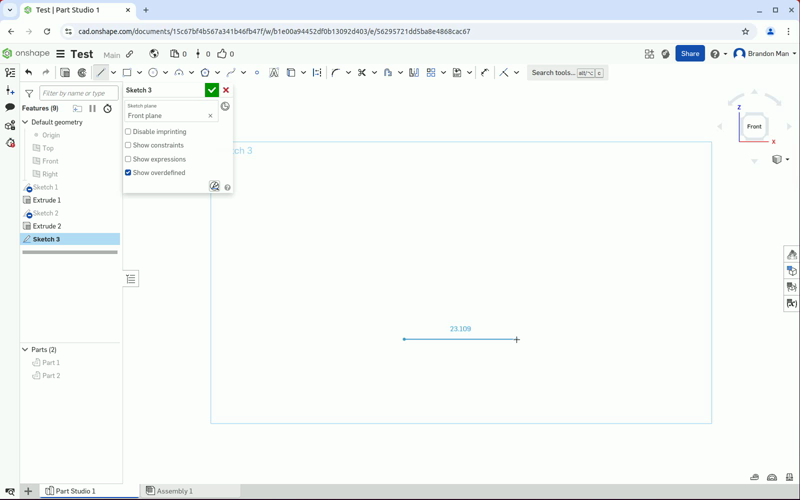
key_up(shift)
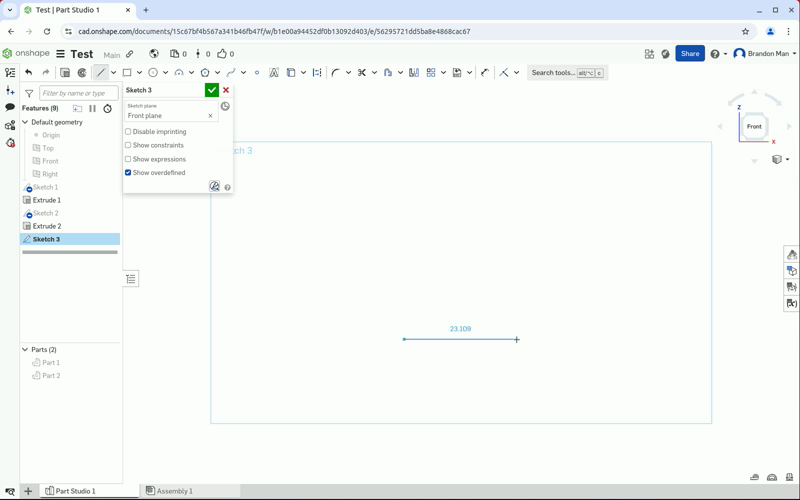
key_down(shift)
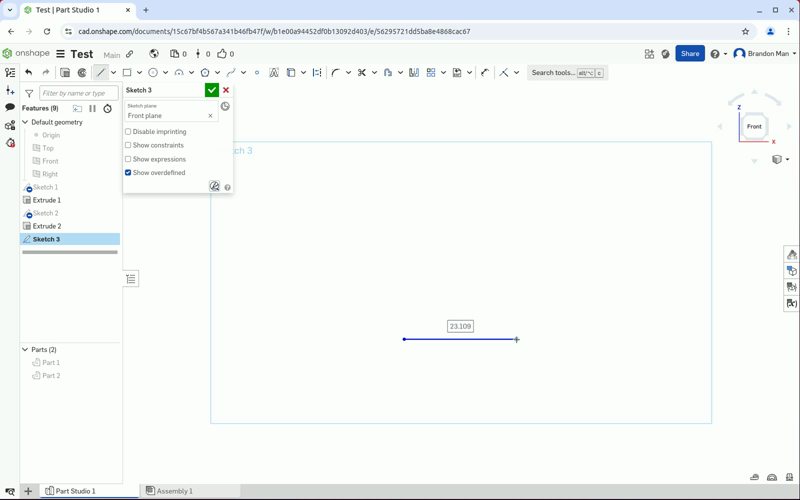
mouse_move(516, 226)
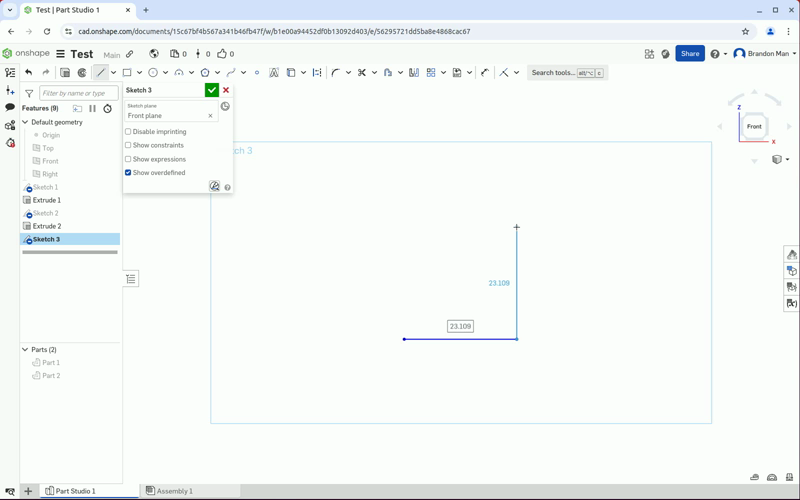
click(516, 226)
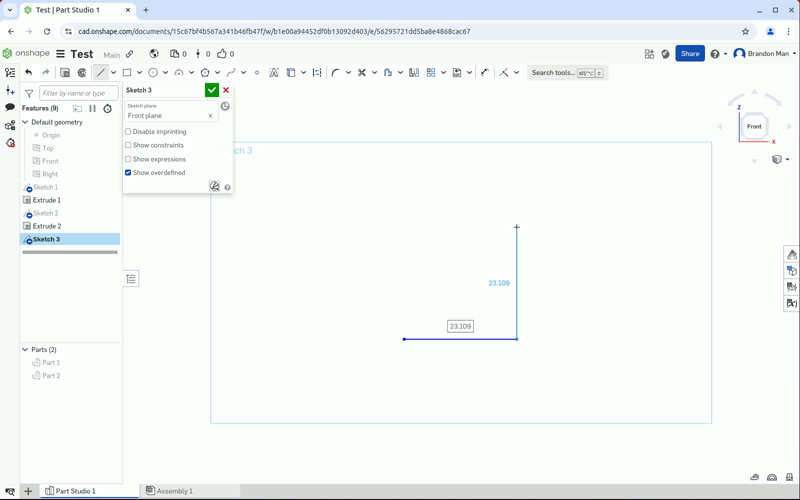
key_up(shift)
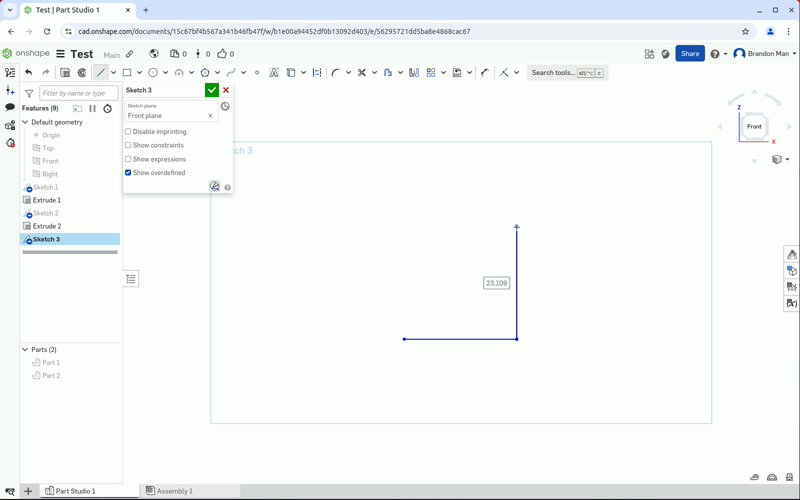
key_down(shift)
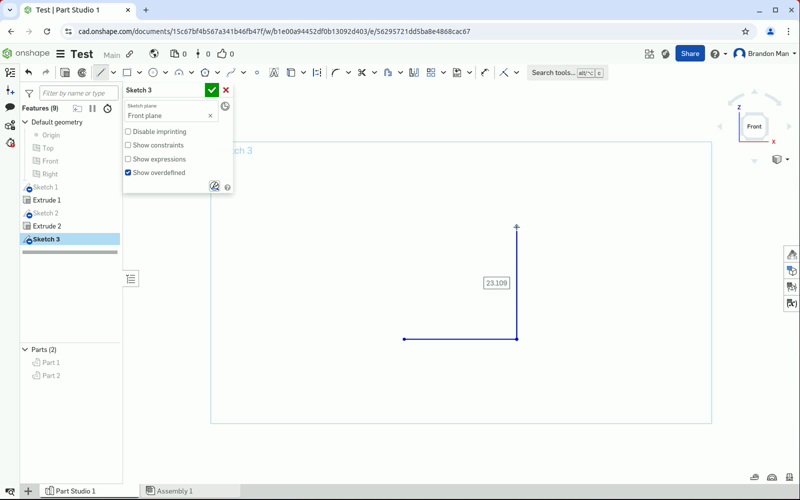
mouse_move(404, 226)
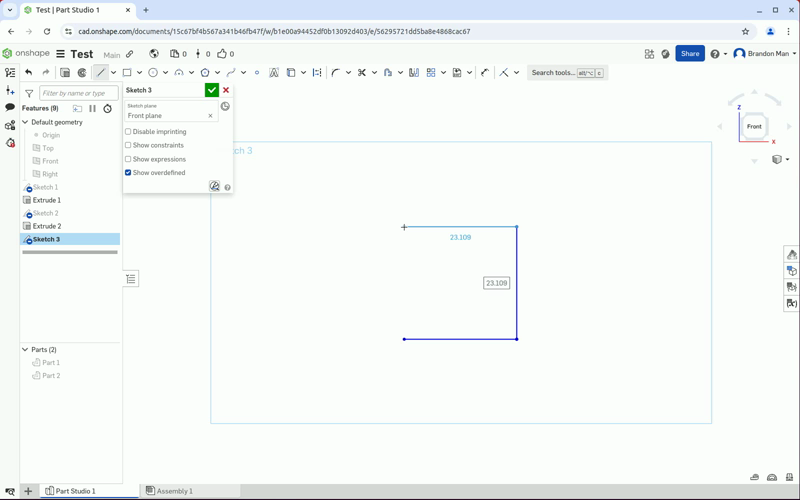
click(404, 226)
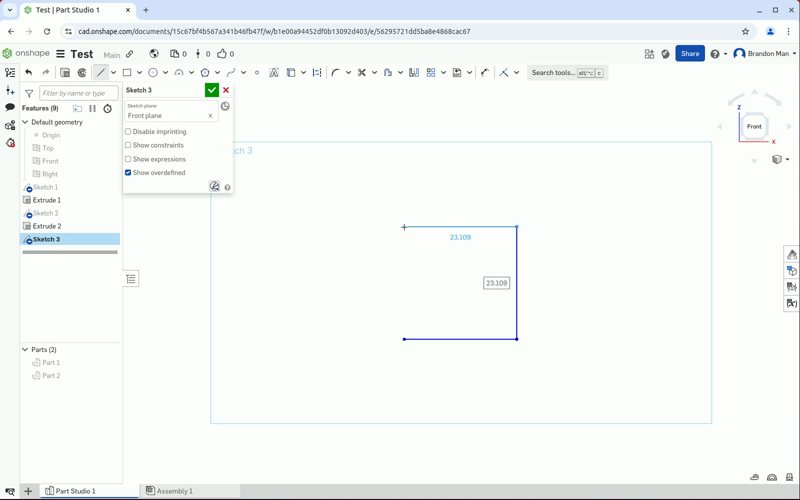
key_up(shift)
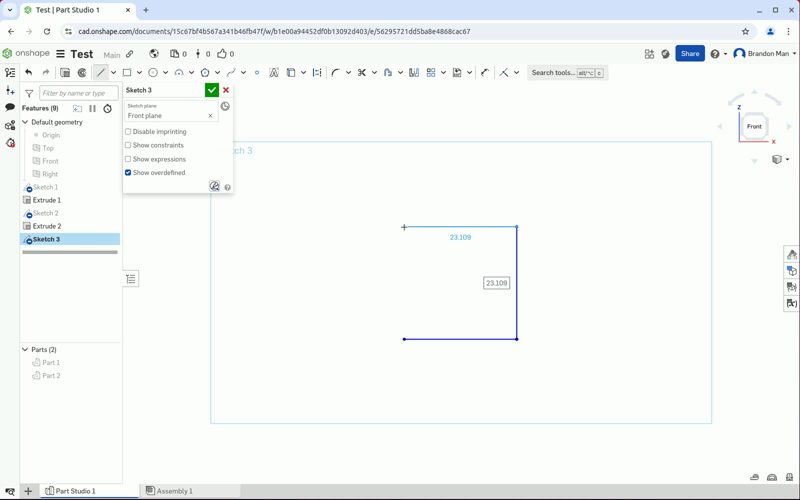
key_down(shift)
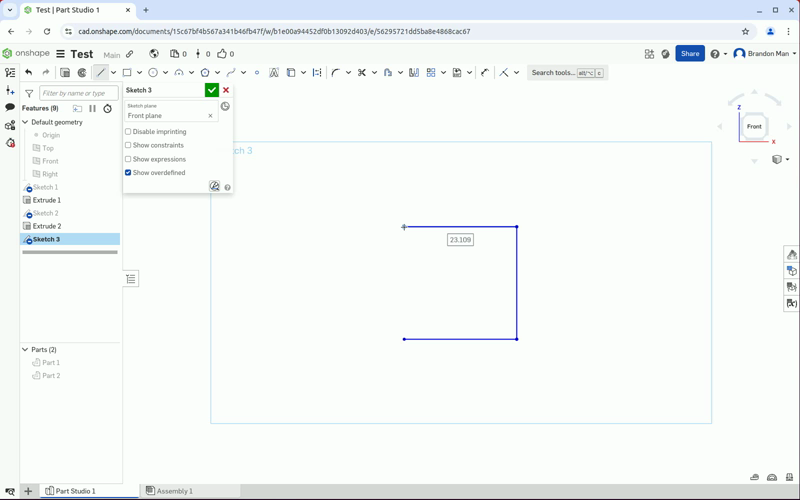
mouse_move(404, 339)
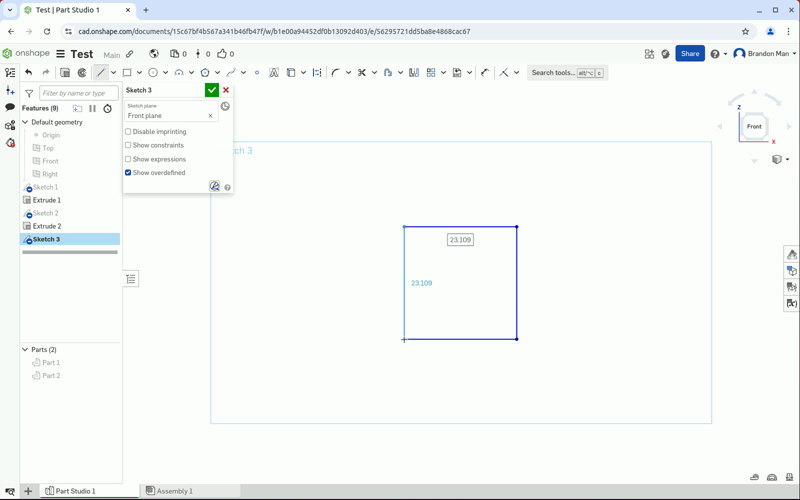
key_up(shift)
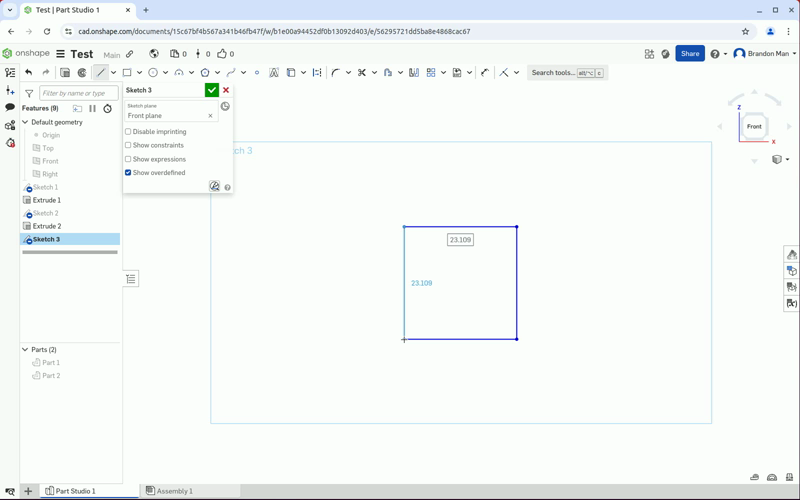
click(404, 339)
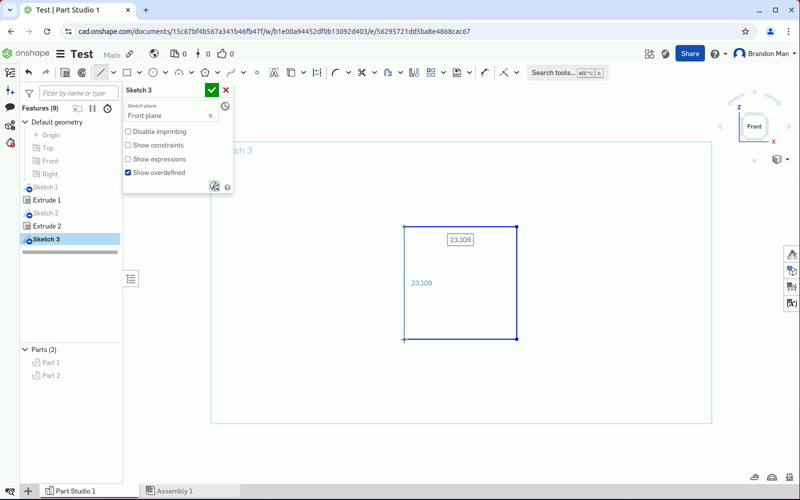
key(esc)
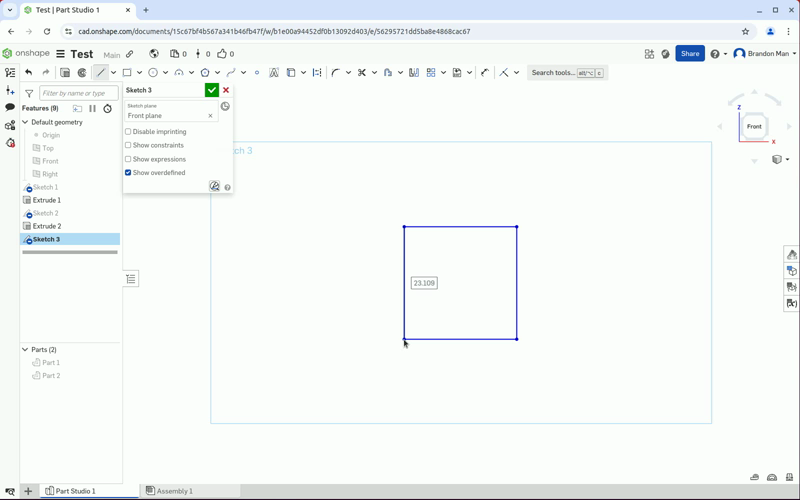
mouse_move(435, 296)
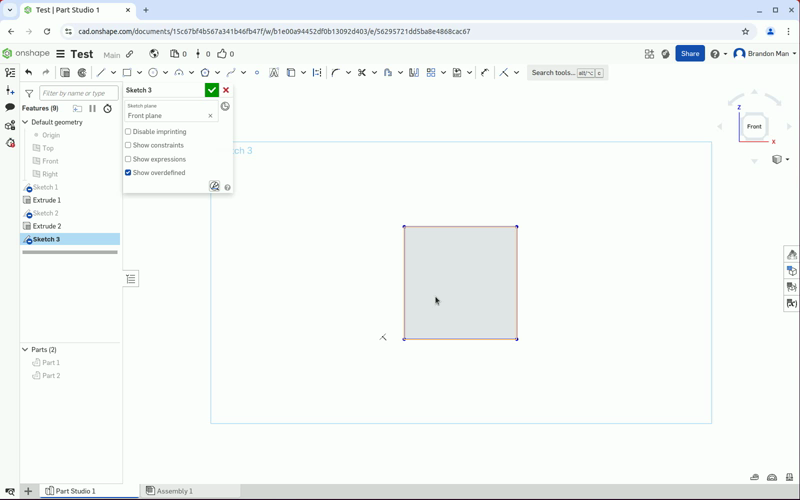
click(435, 296)
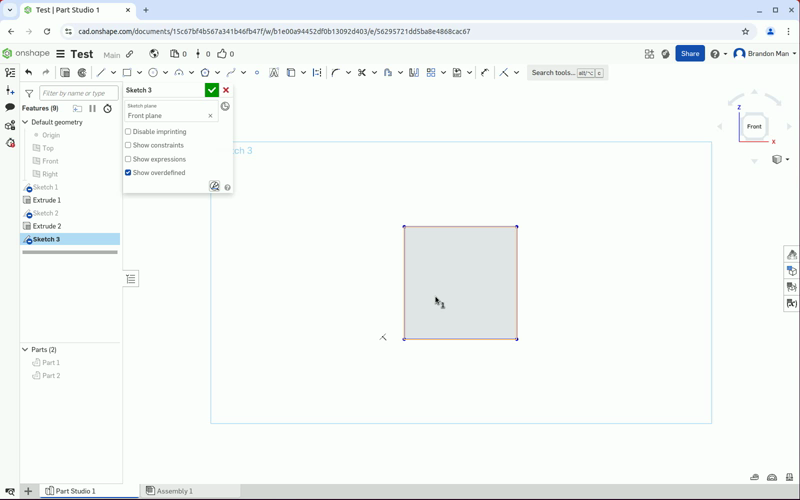
mouse_move(73, 352)
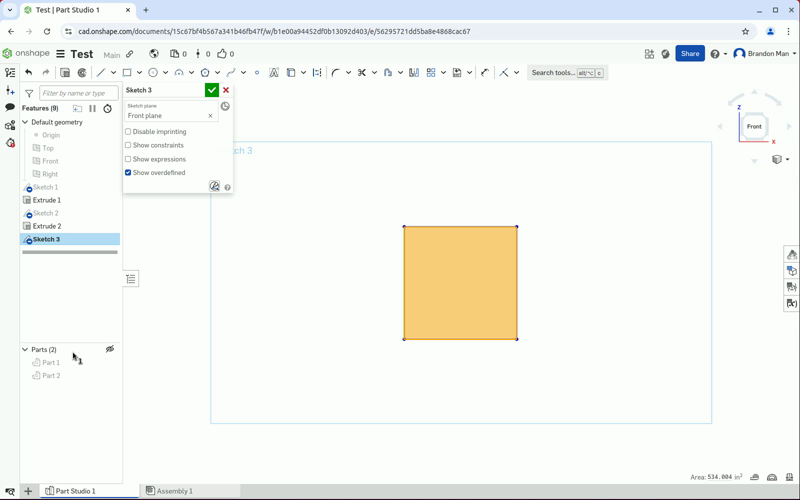
key(shift+y)
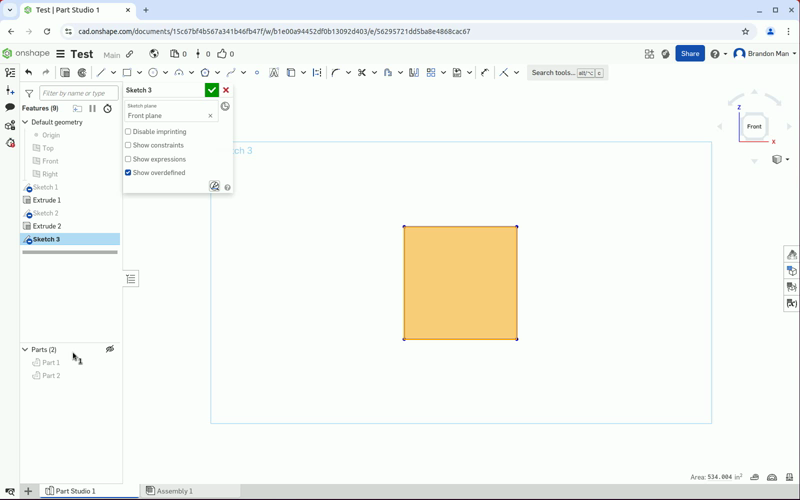
key(shift+e)
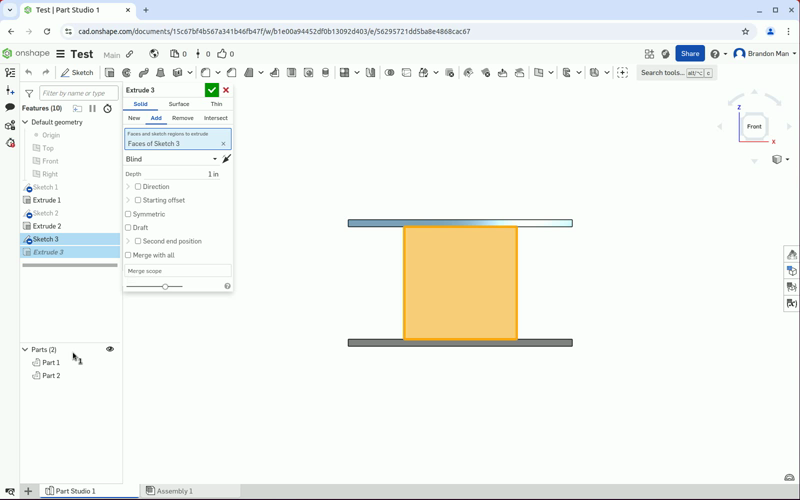
mouse_move(143, 106)
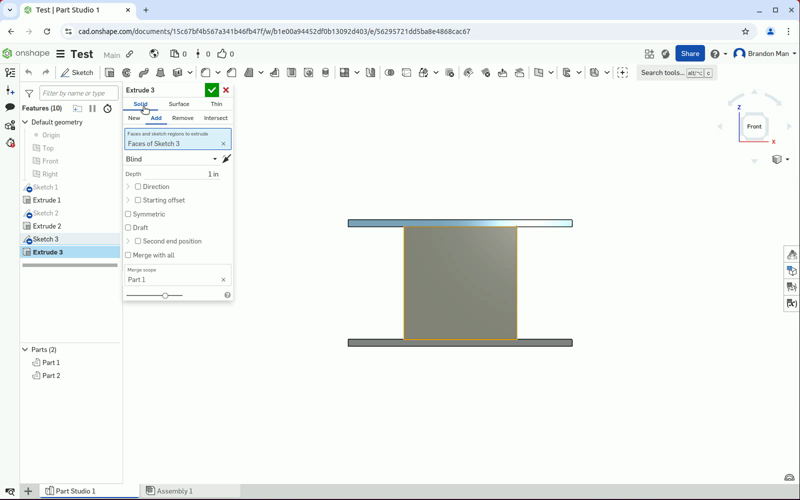
click(143, 106)
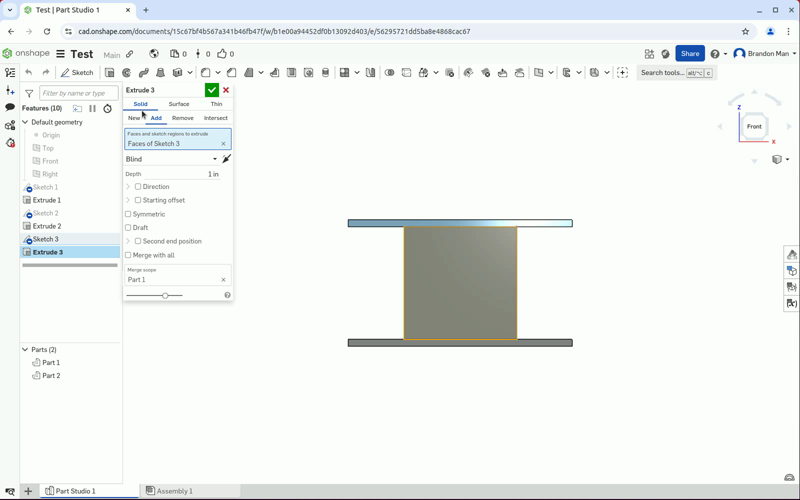
mouse_move(137, 120)
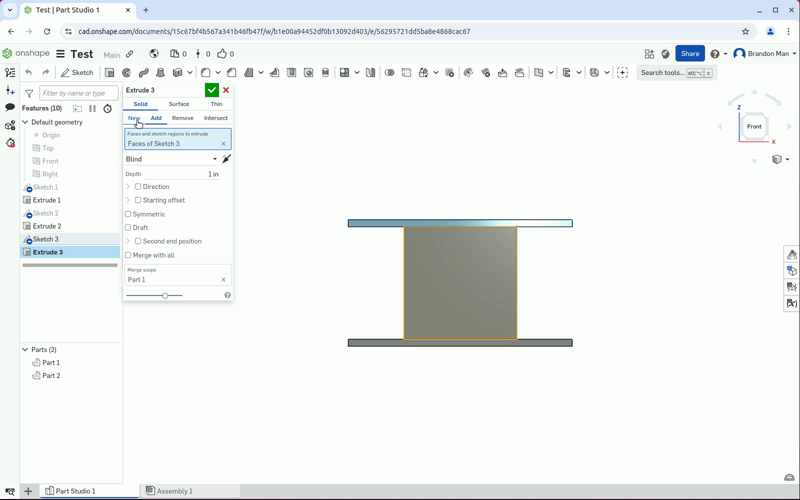
click(137, 120)
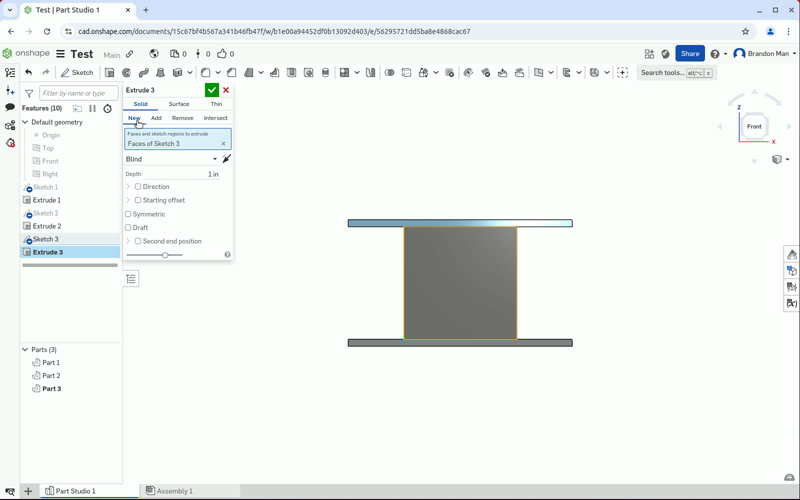
key(tab, 4)
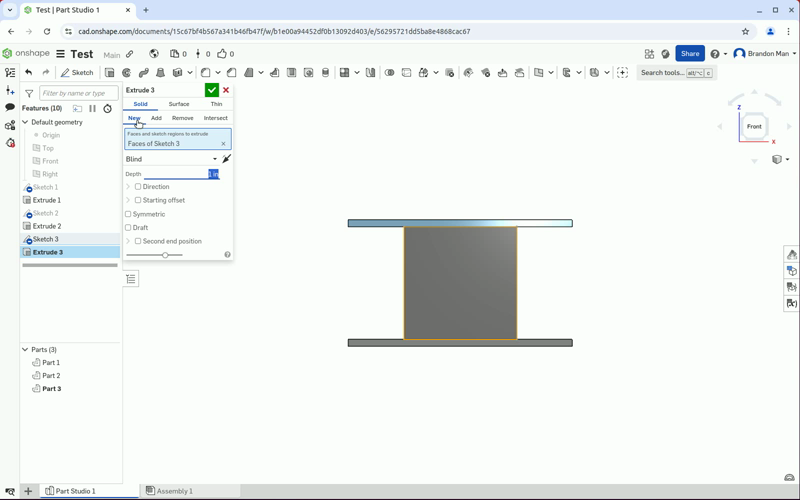
text(11.554)
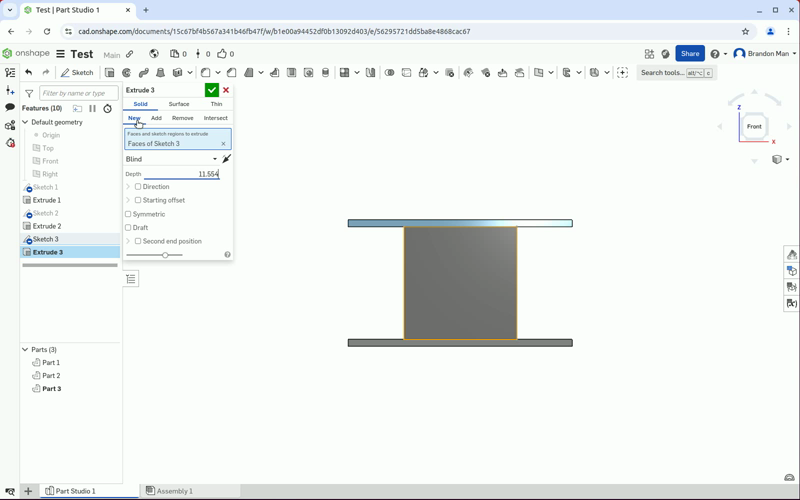
key(tab, 3)
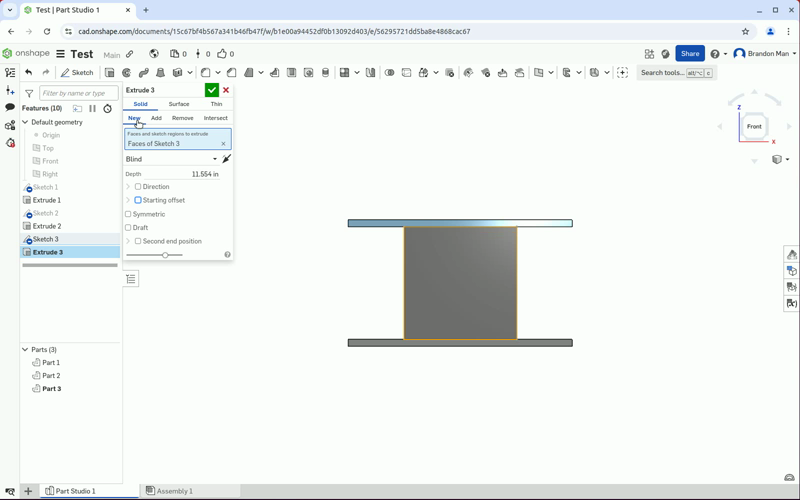
key(tab, 2)
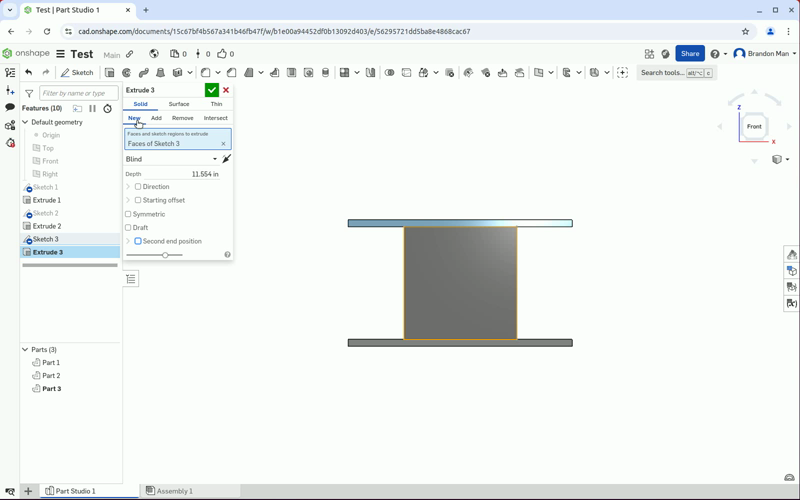
key(space)
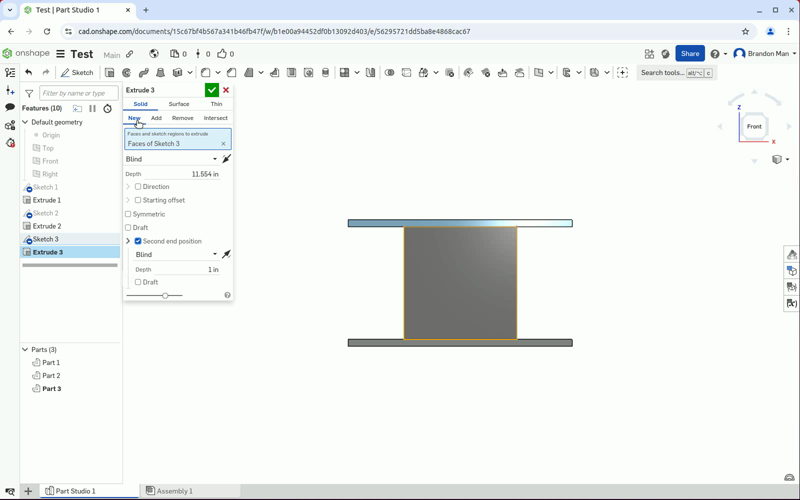
key(tab, 3)
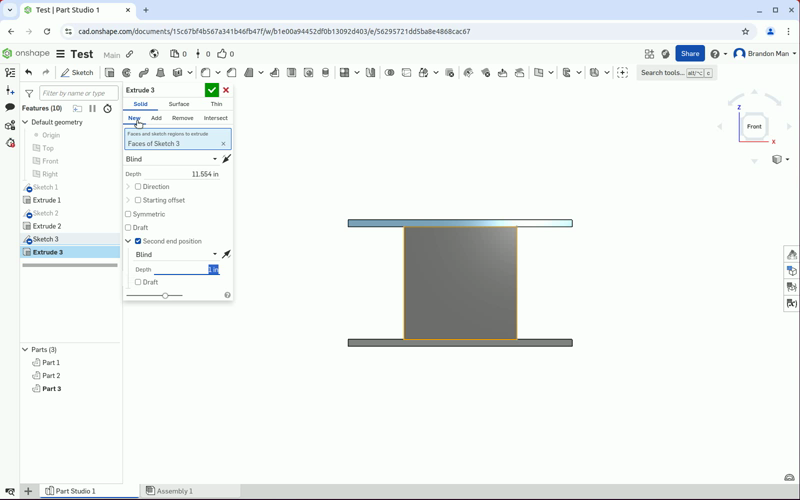
text(11.554)
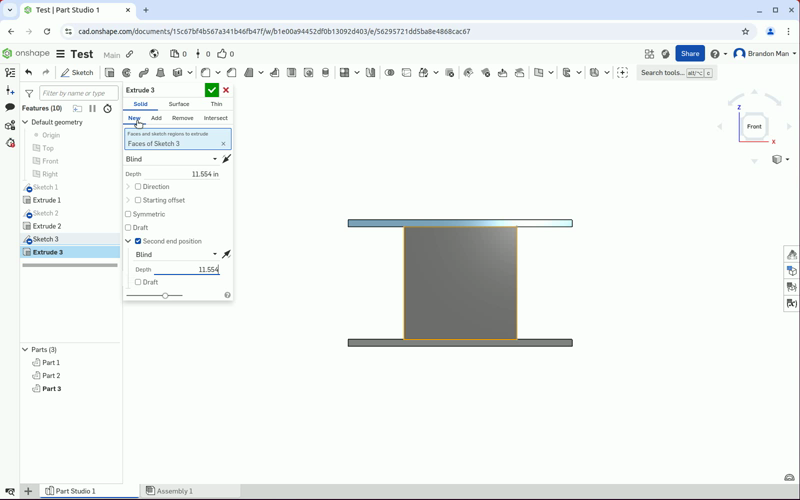
key(enter)
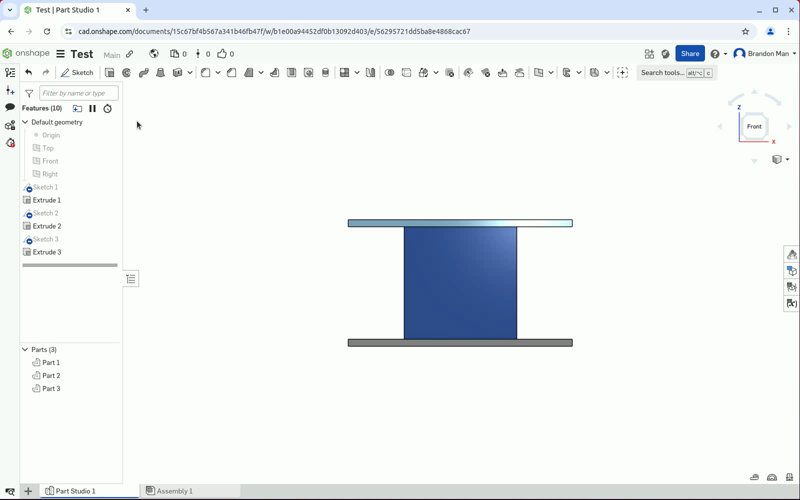
key(shift+h)
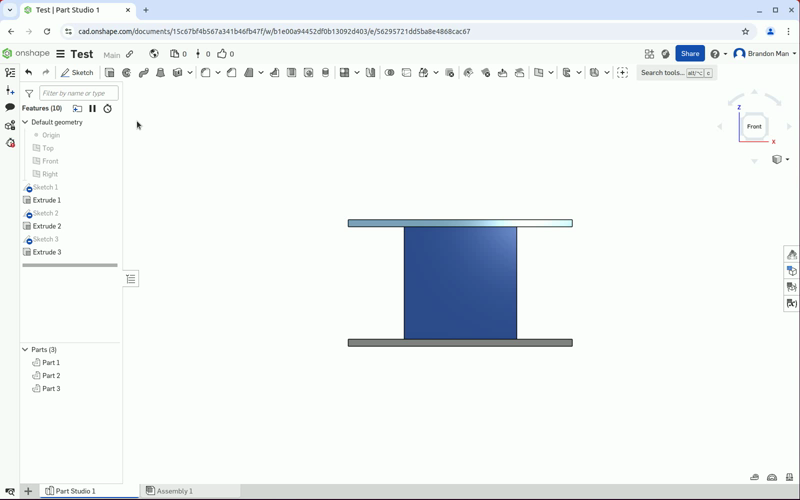
key(shift+h)
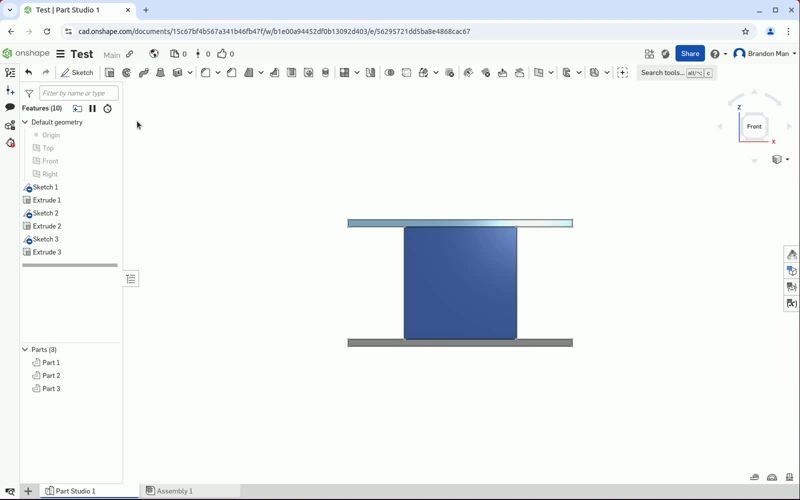
key(shift+7)
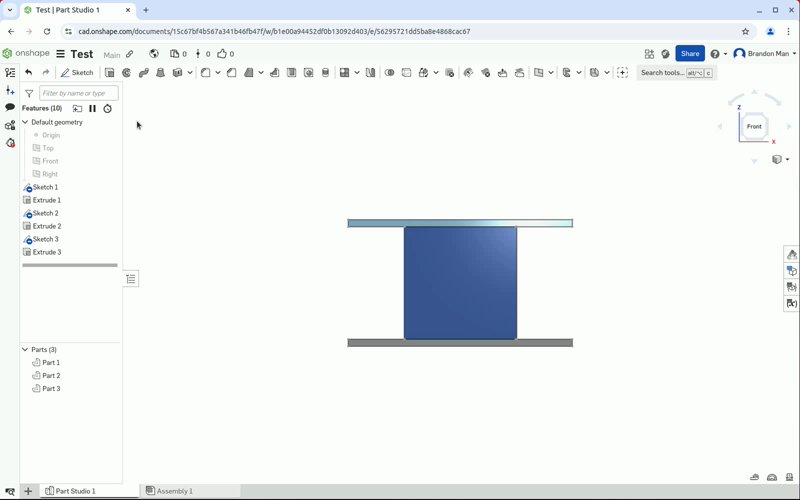
key(left, 2)
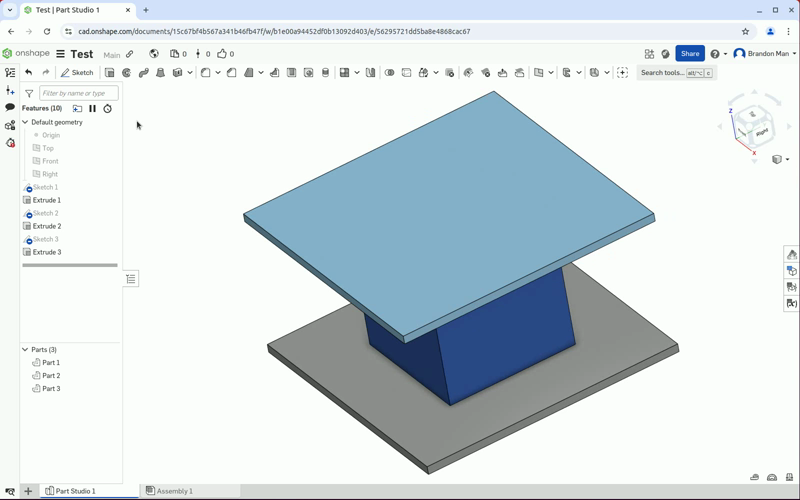
key(down, 2)
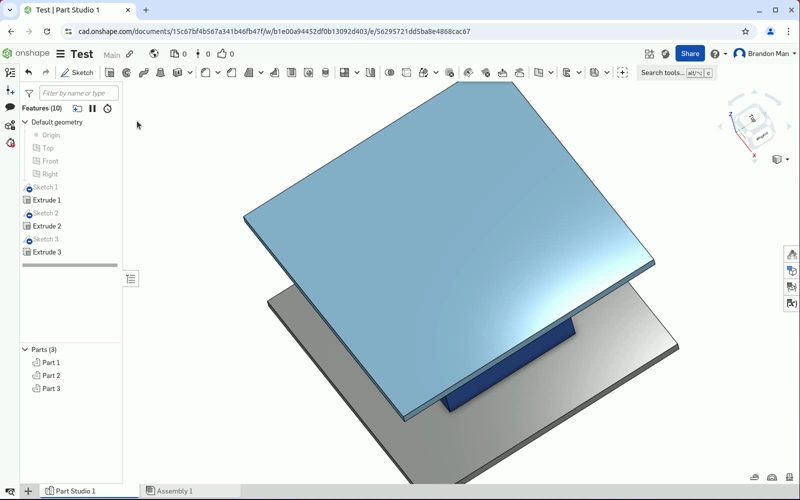
key(up, 2)
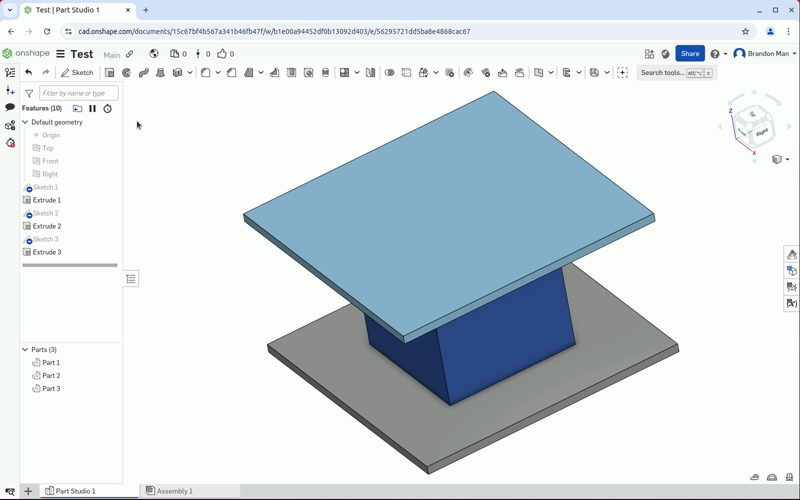
key(right, 2)
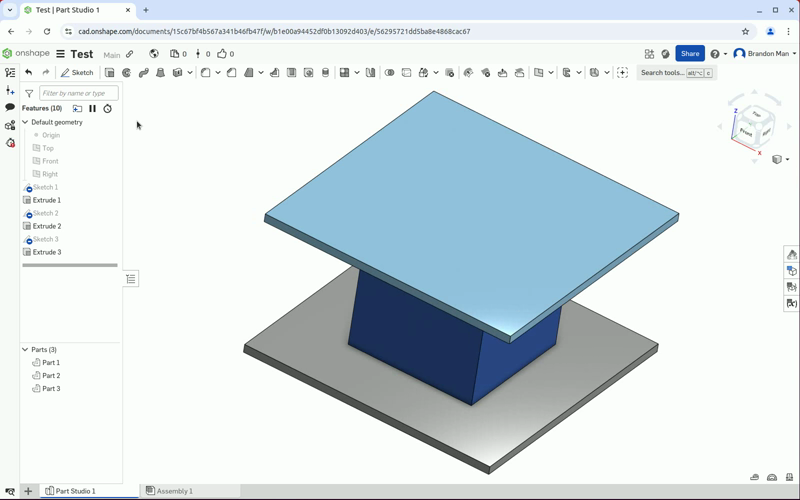
mouse_move(73, 189)
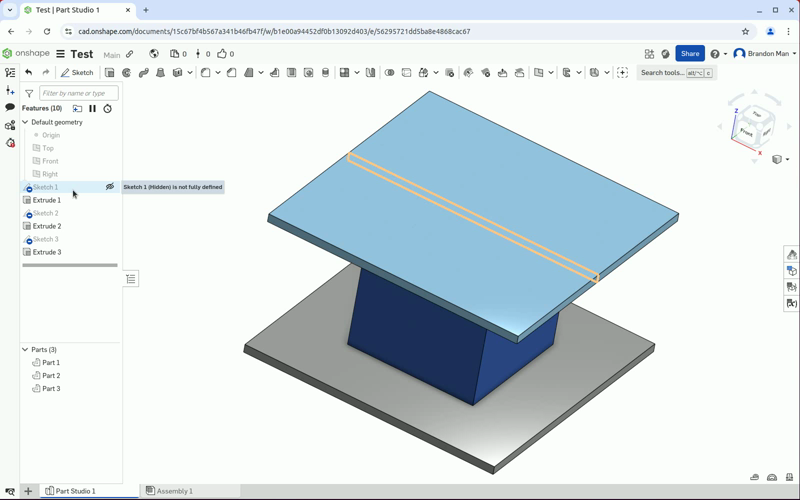
click(73, 189)